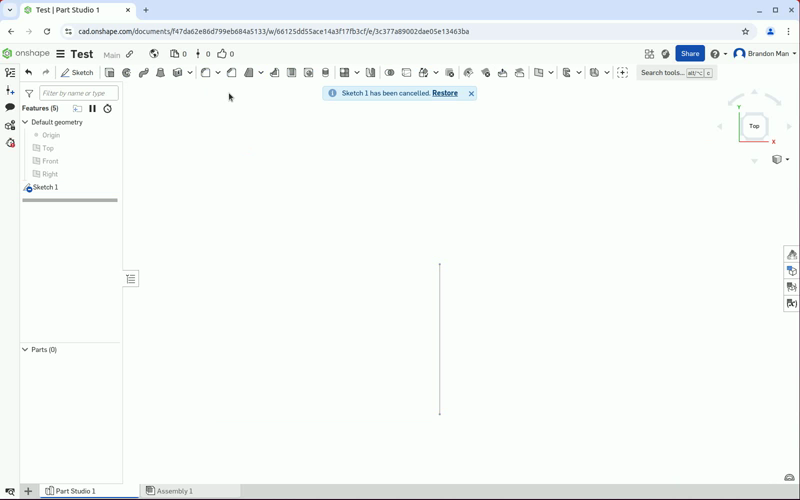
key(shift+h)
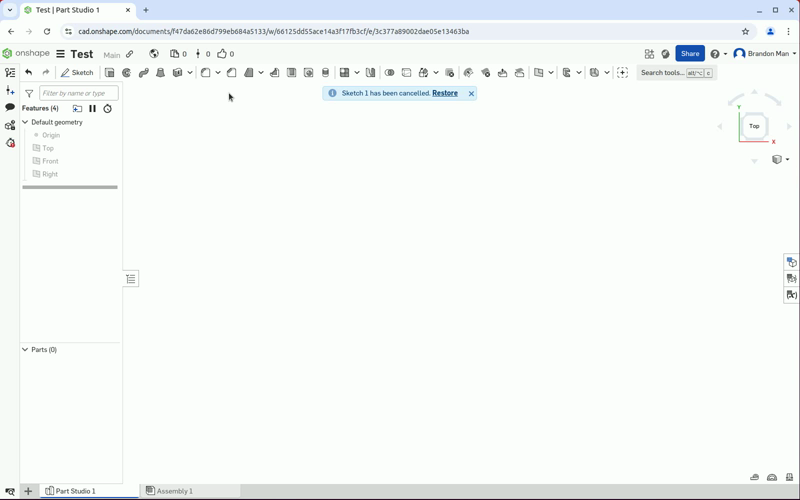
mouse_move(73, 352)
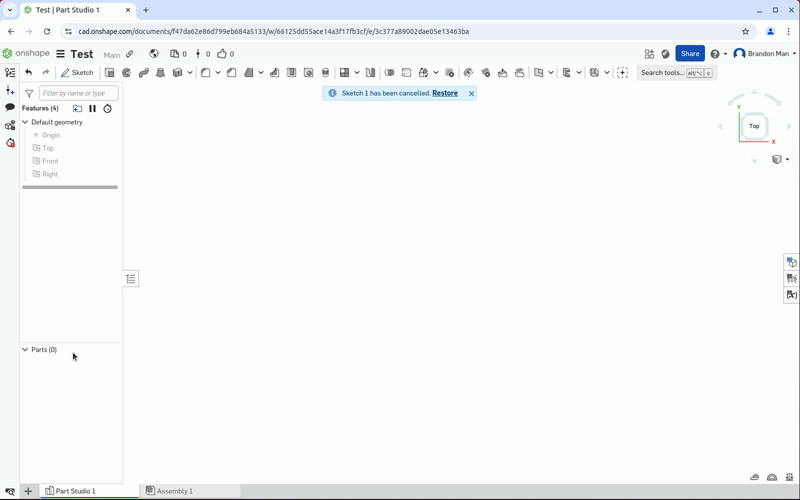
key(y)
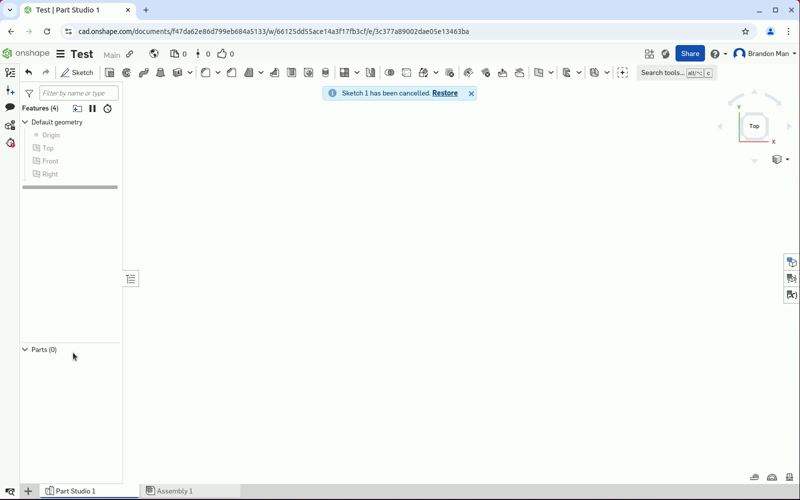
key(shift+p)
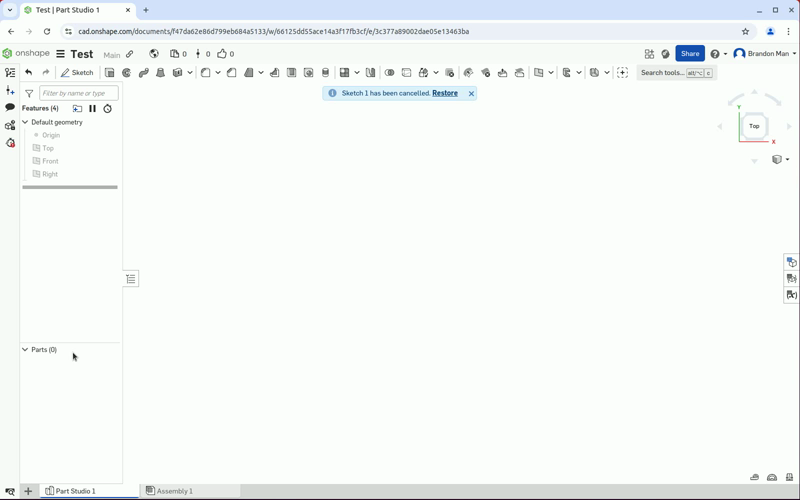
key(space)
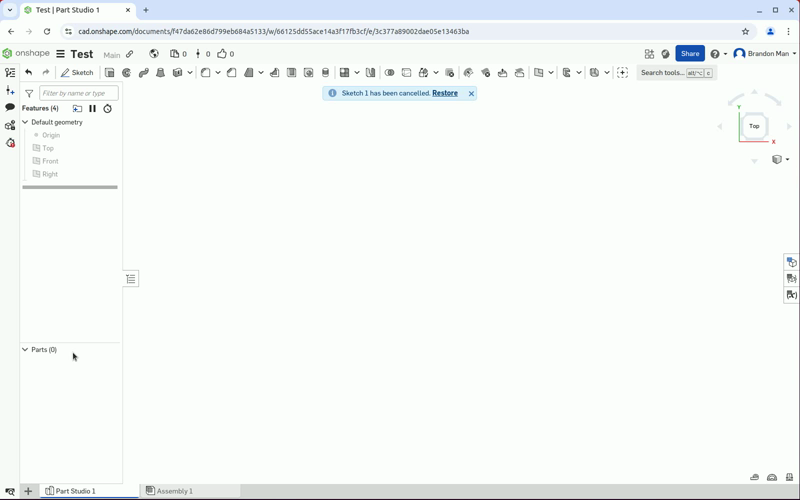
key_down(shift)
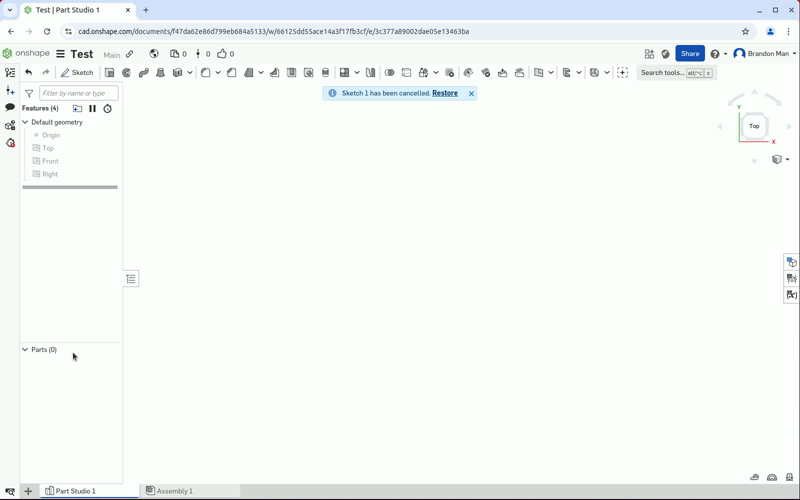
key(up)
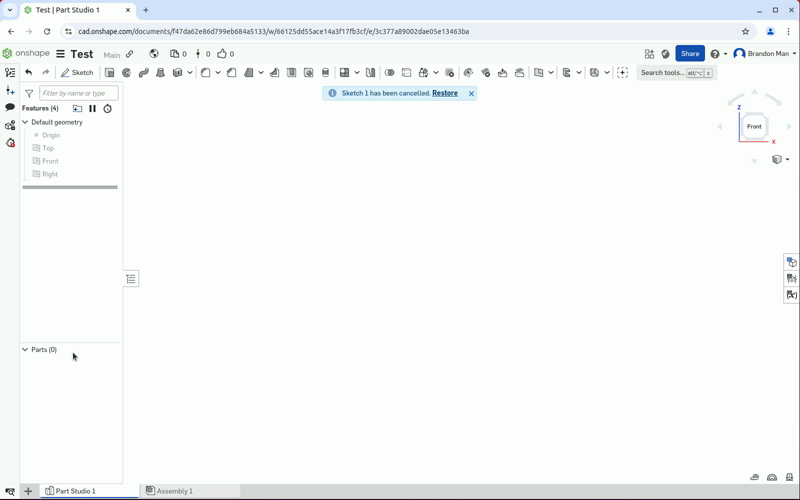
key_up(shift)
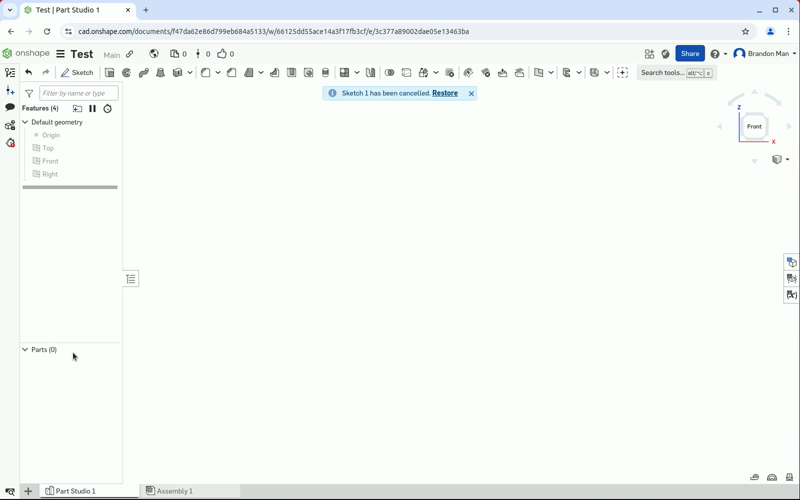
mouse_move(73, 352)
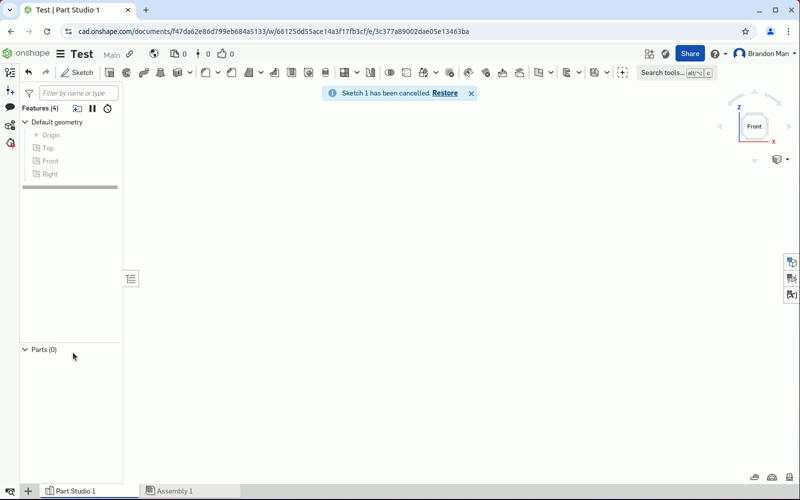
key(shift+y)
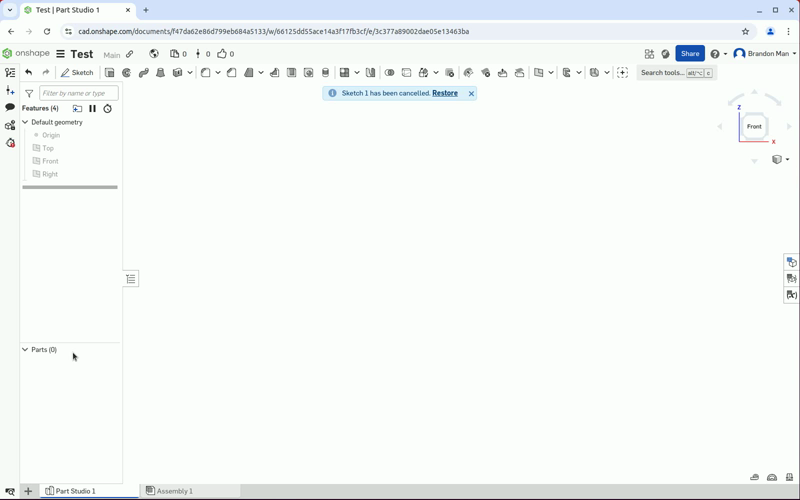
key(shift+s)
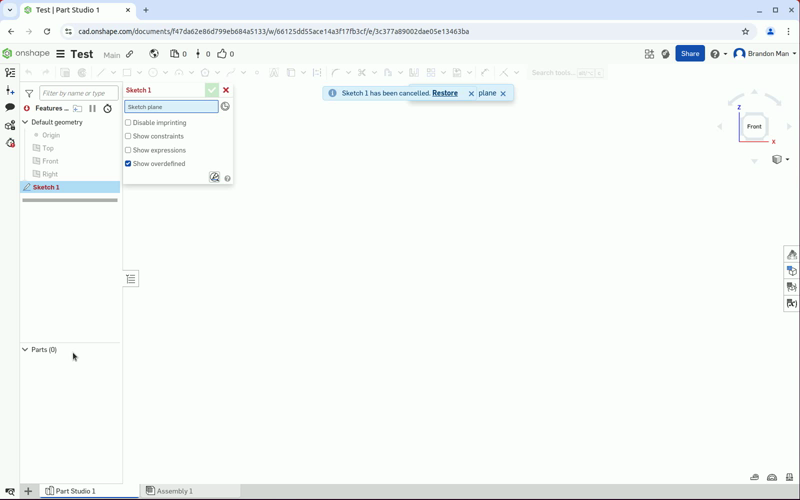
mouse_move(73, 163)
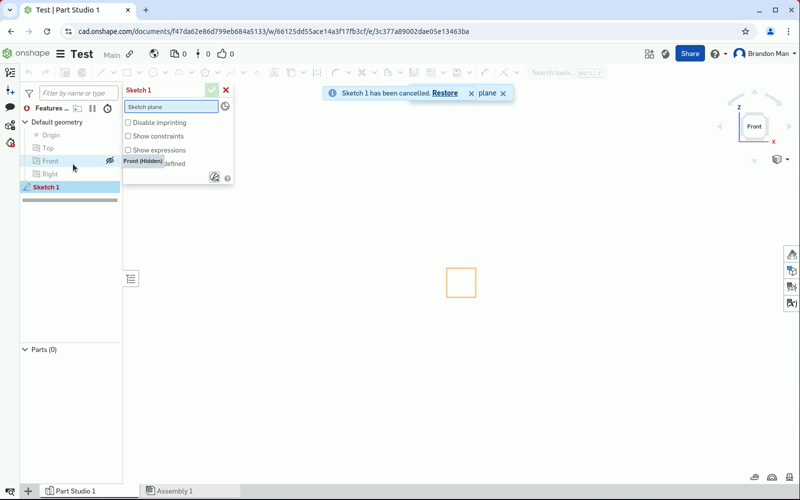
click(73, 163)
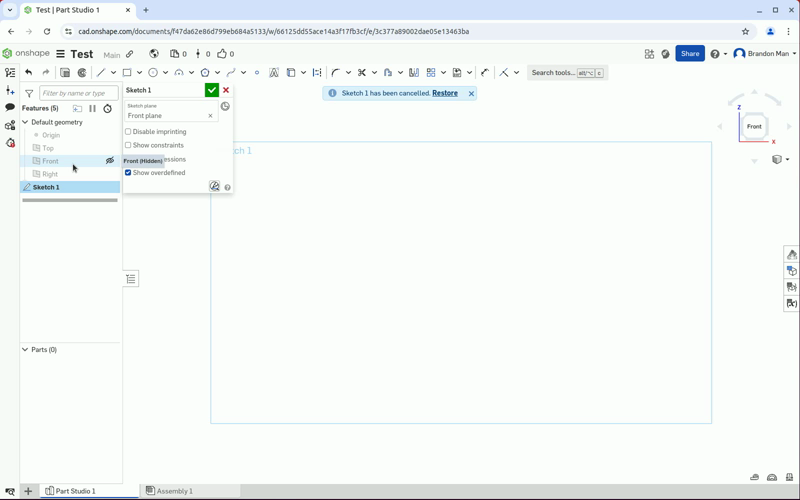
mouse_move(73, 352)
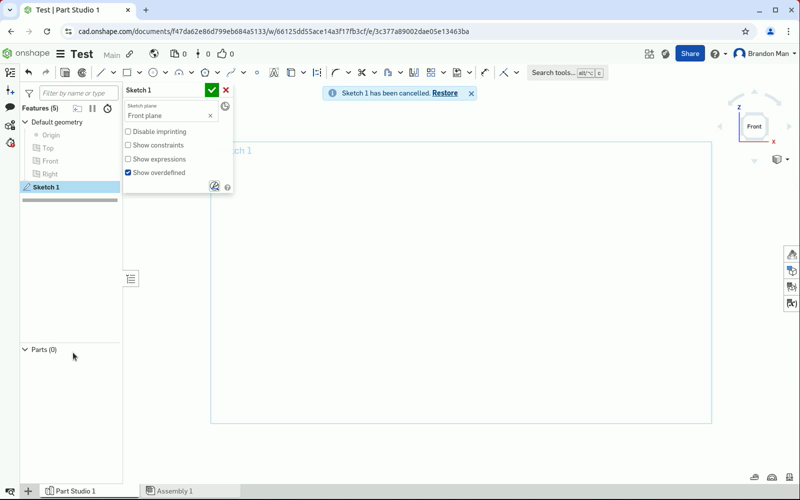
key(y)
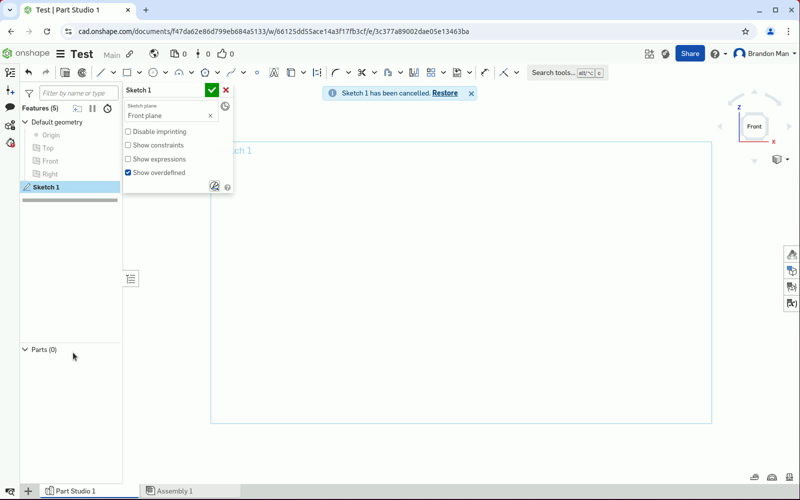
key(l)
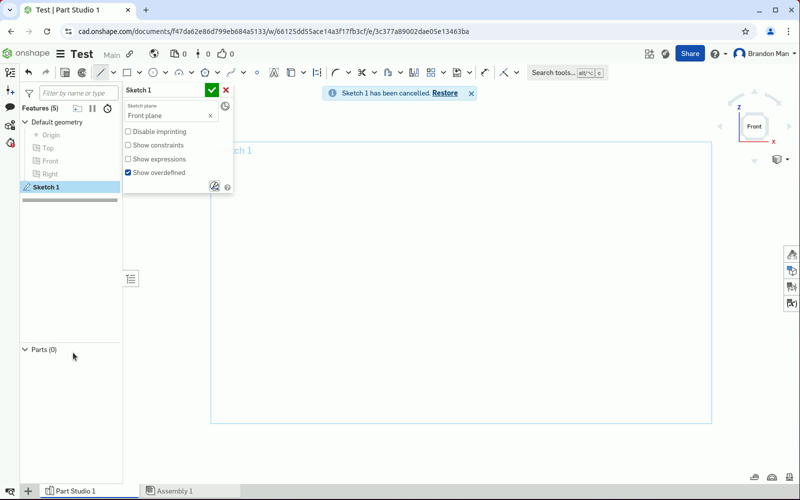
key_down(shift)
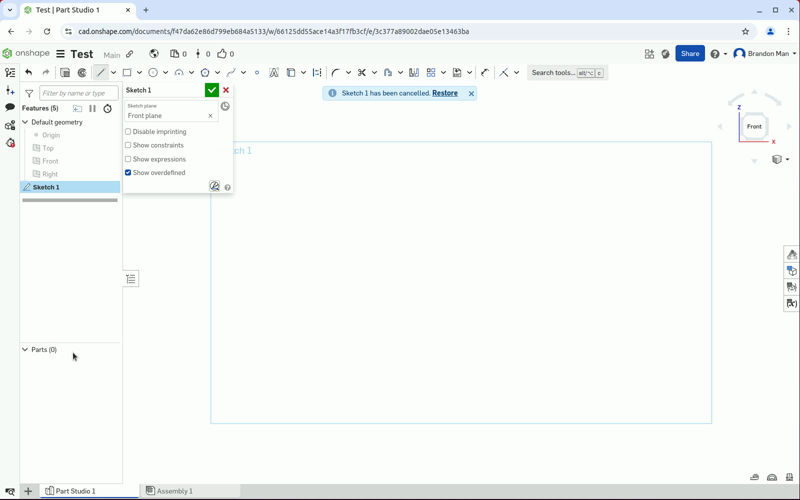
mouse_move(385, 395)
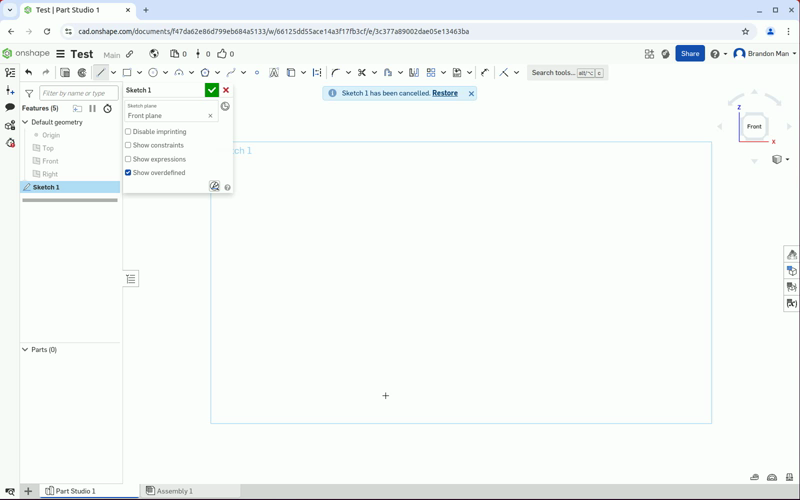
click(385, 395)
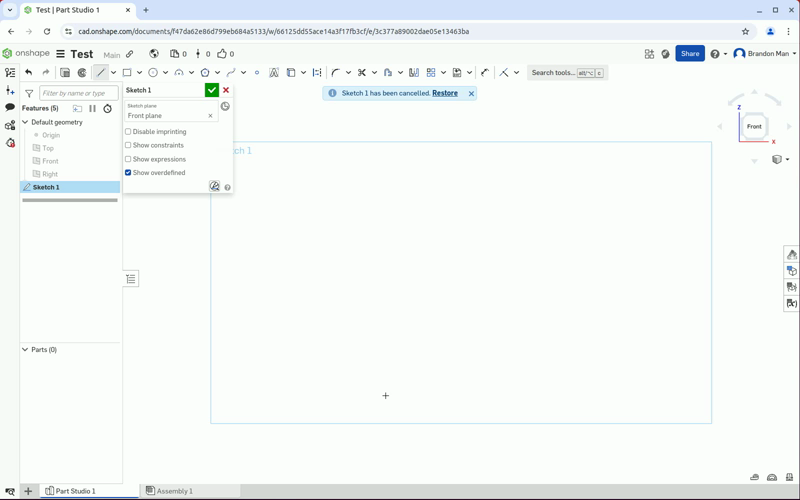
key_up(shift)
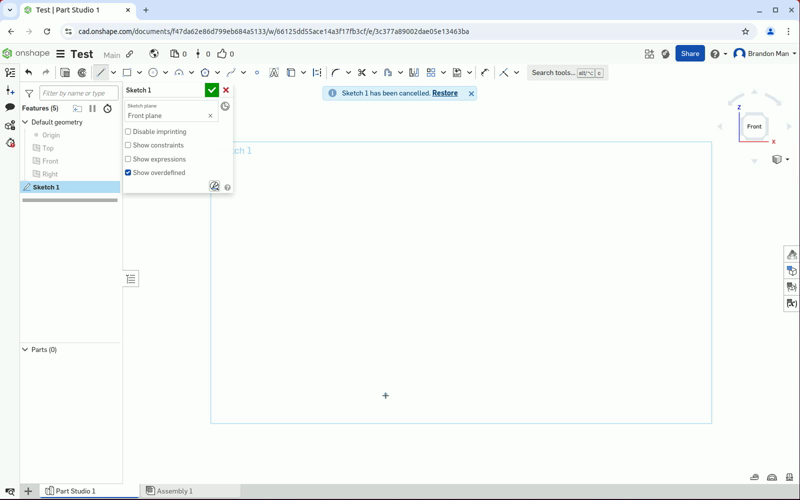
key_down(shift)
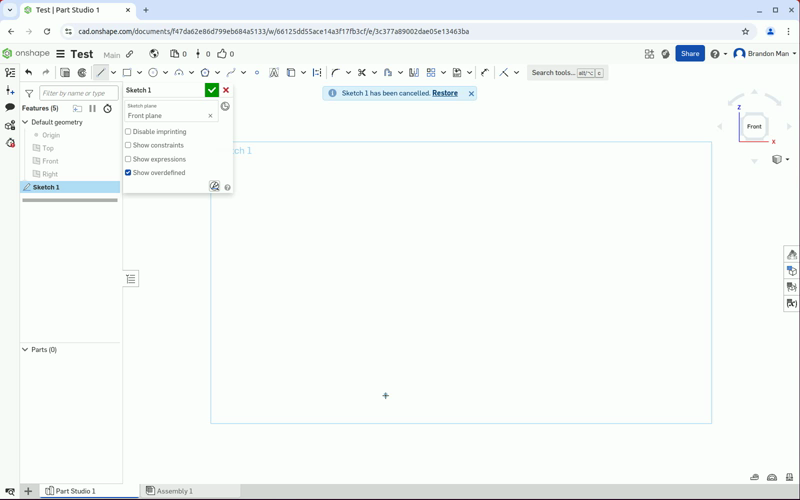
mouse_move(536, 395)
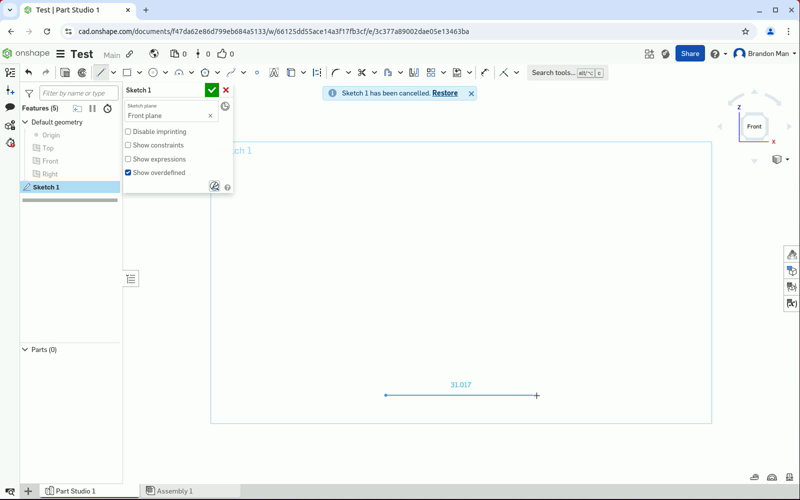
click(536, 395)
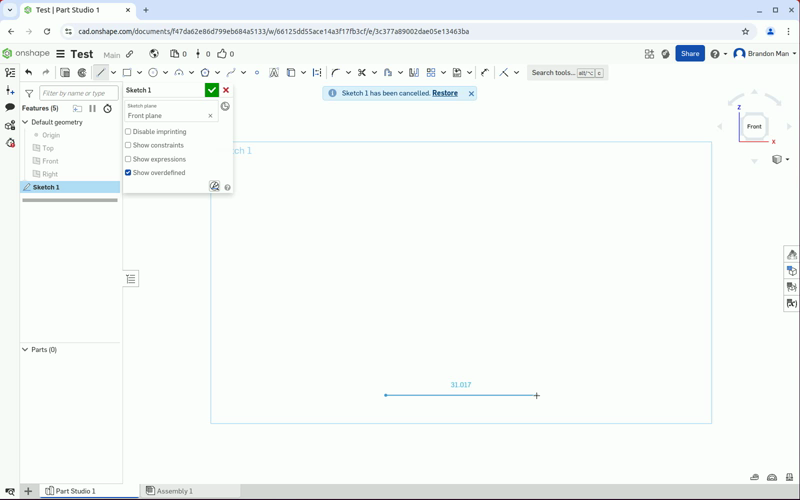
key_up(shift)
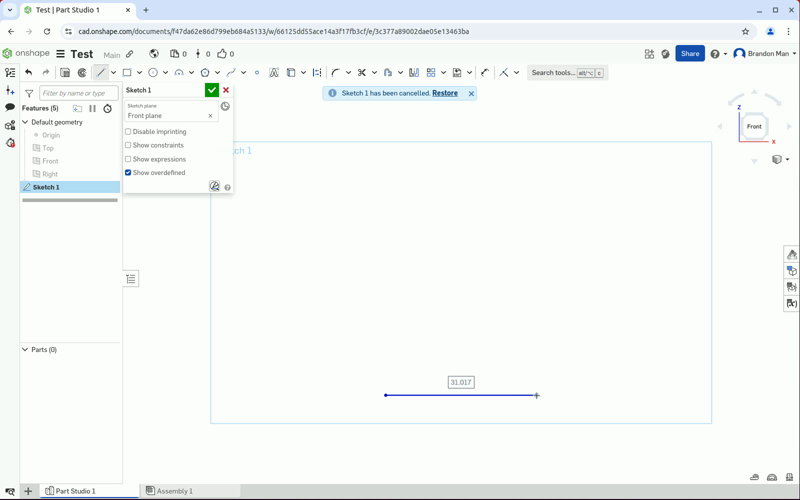
key_down(shift)
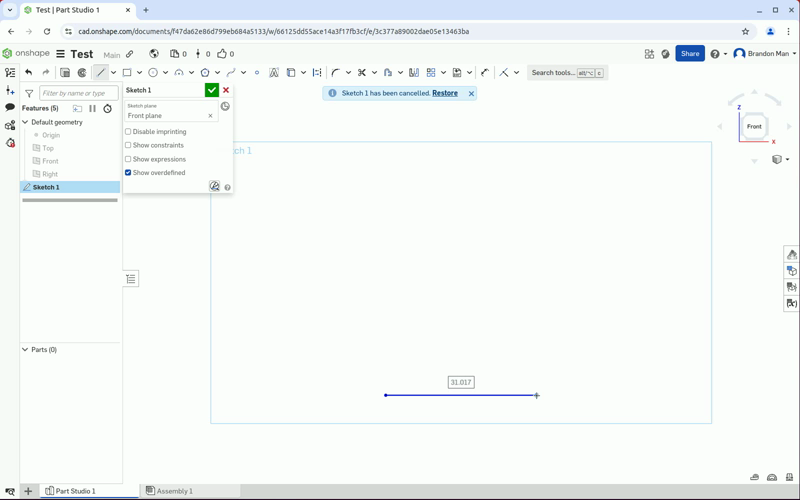
mouse_move(536, 171)
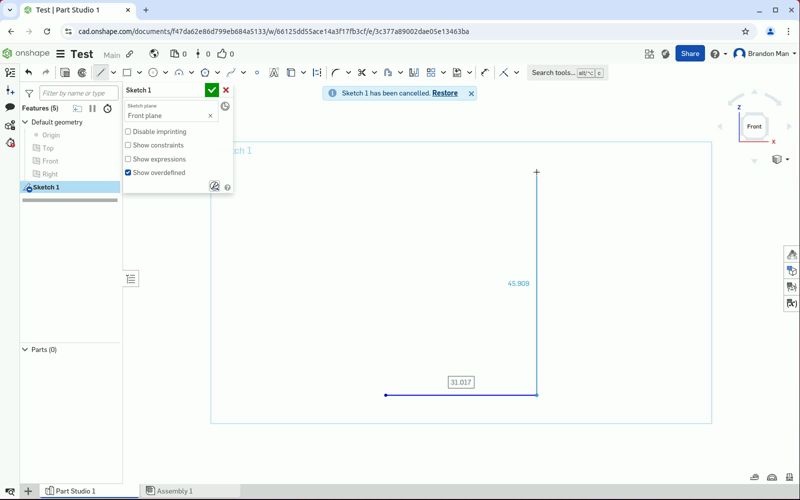
click(536, 171)
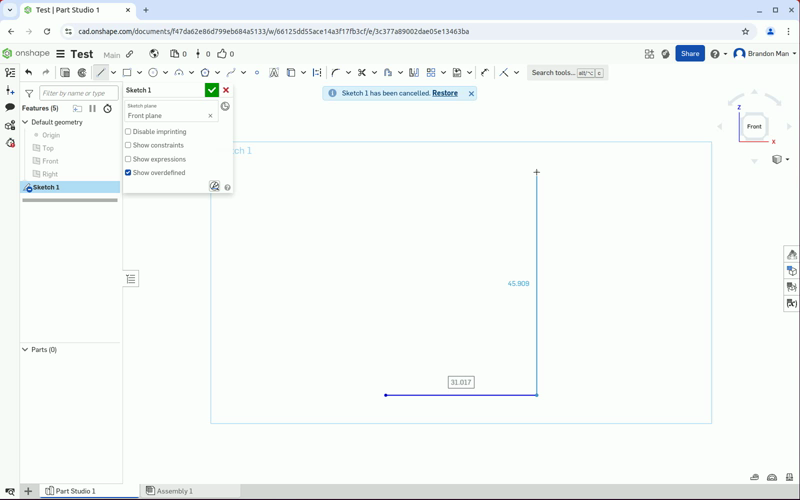
key_up(shift)
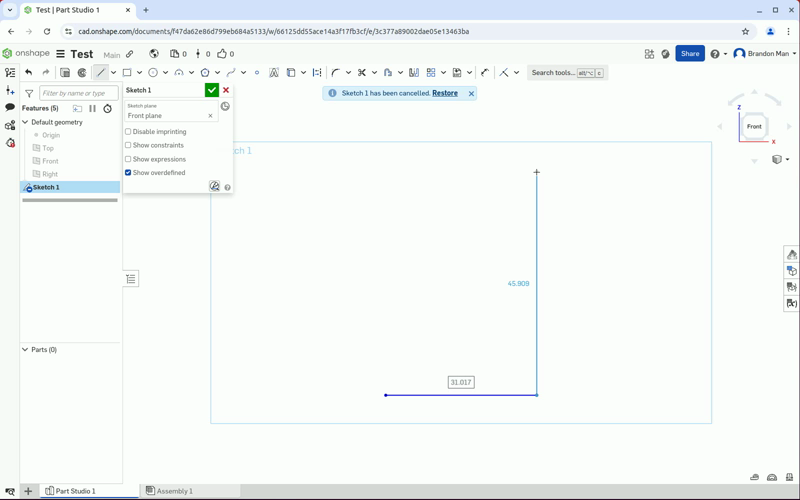
key_down(shift)
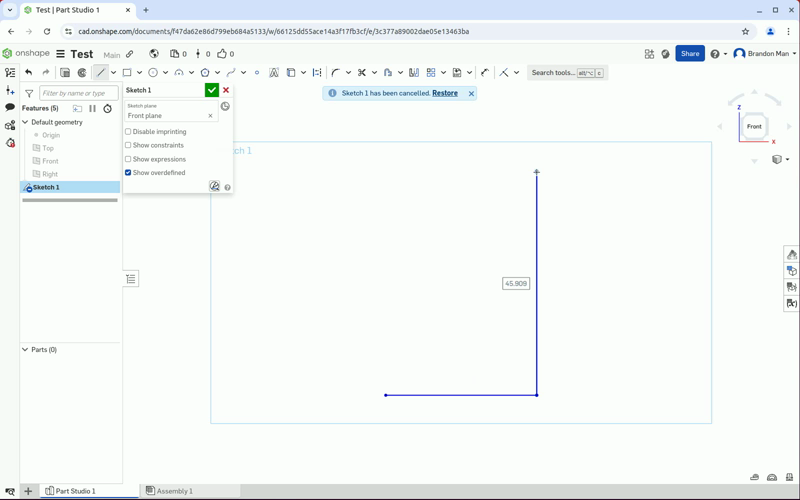
mouse_move(385, 171)
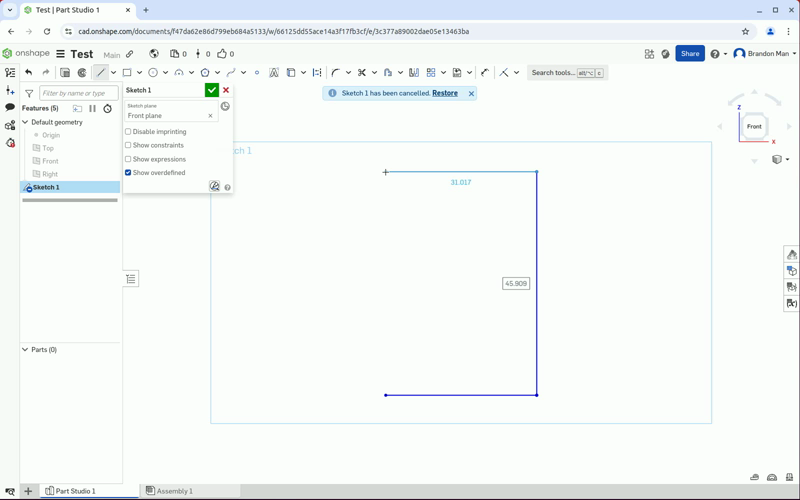
click(385, 171)
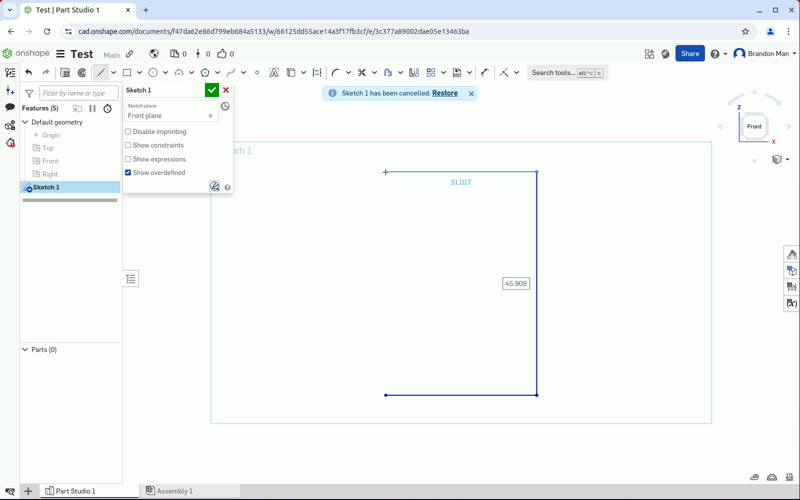
key_up(shift)
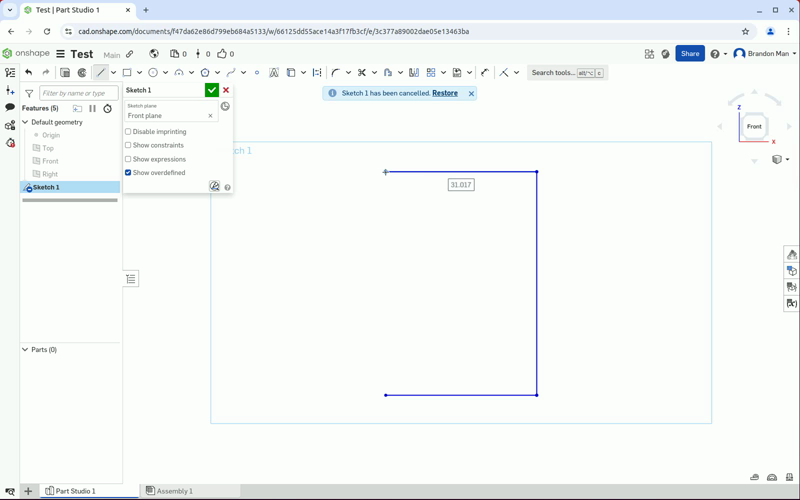
key_down(shift)
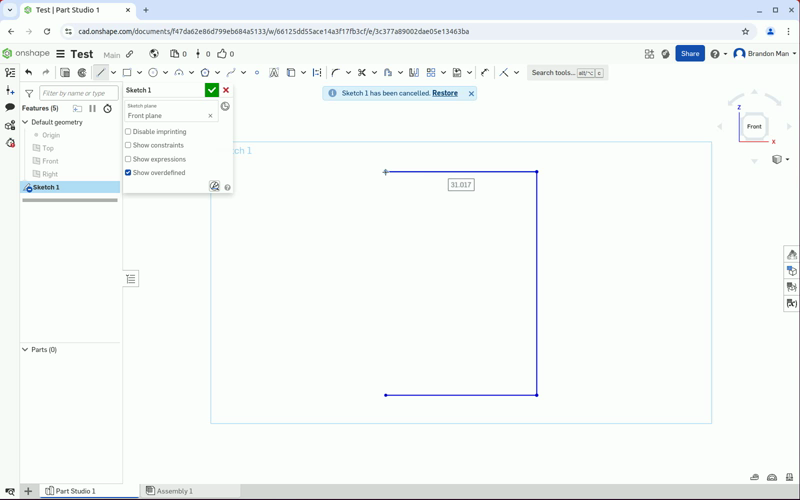
mouse_move(385, 395)
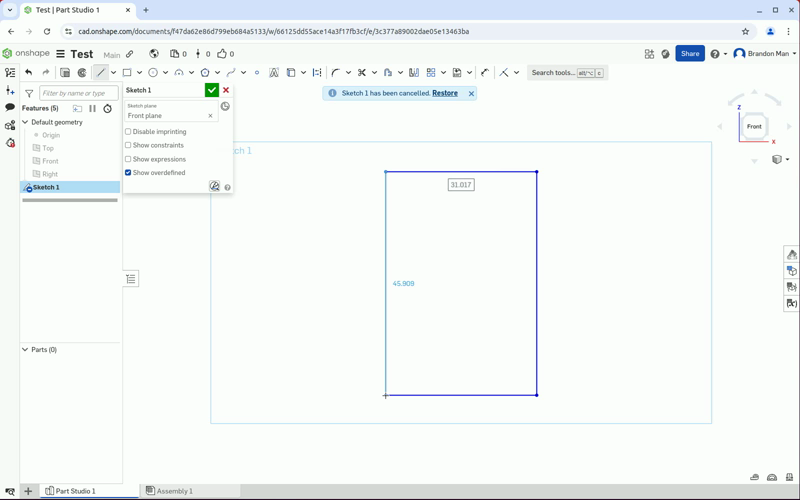
key_up(shift)
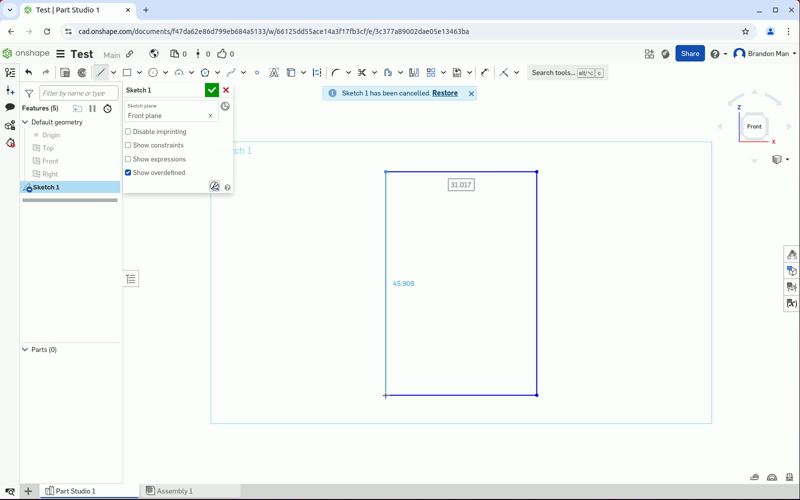
click(385, 395)
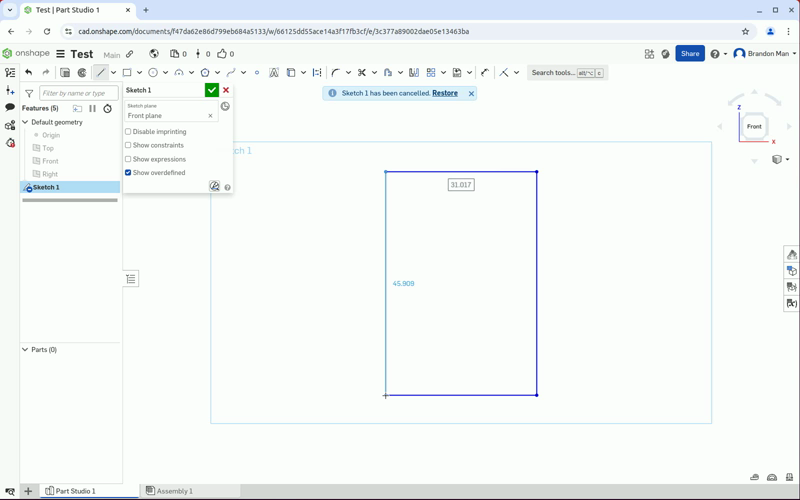
key(esc)
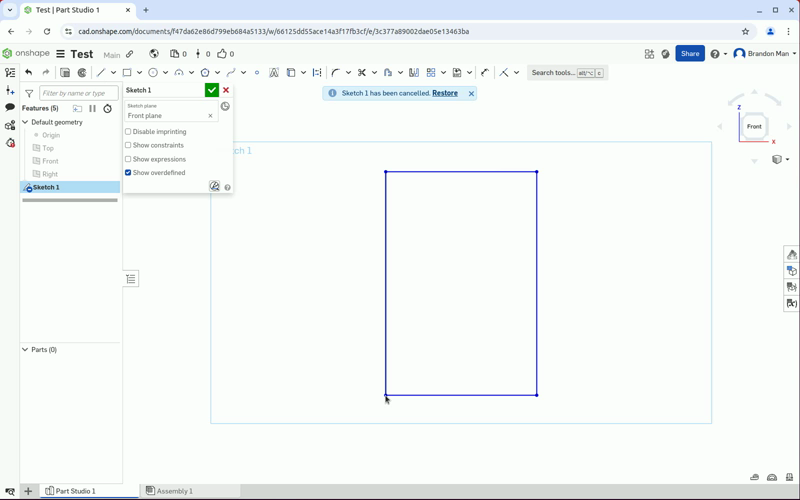
mouse_move(423, 277)
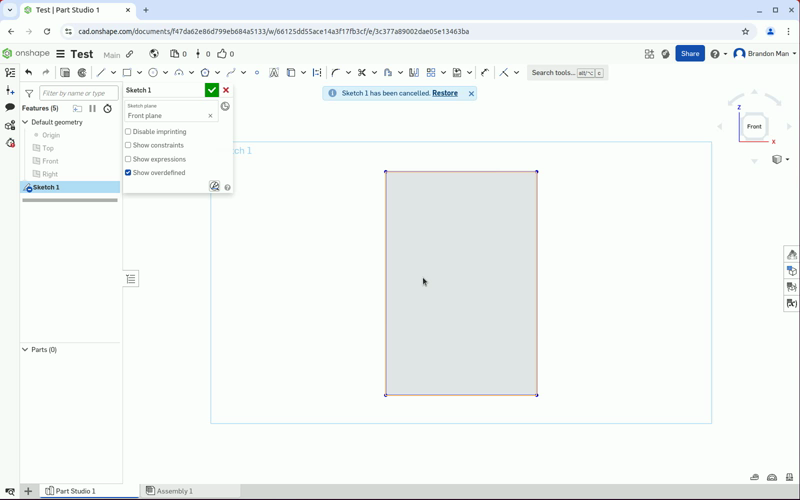
click(423, 277)
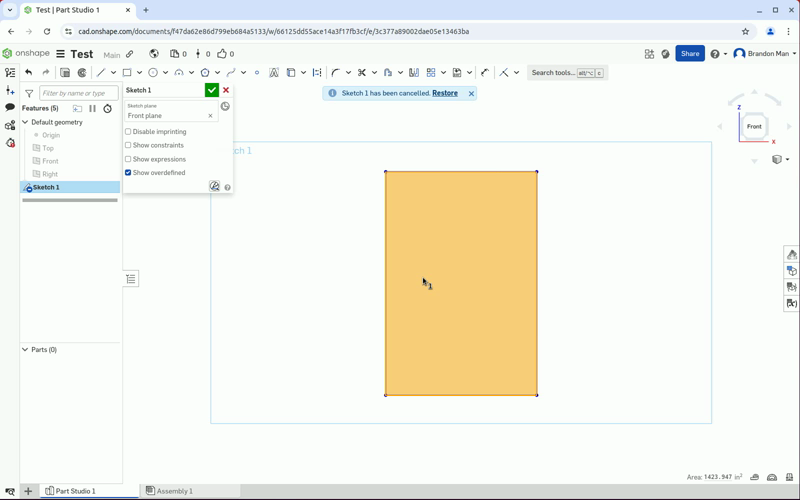
mouse_move(73, 352)
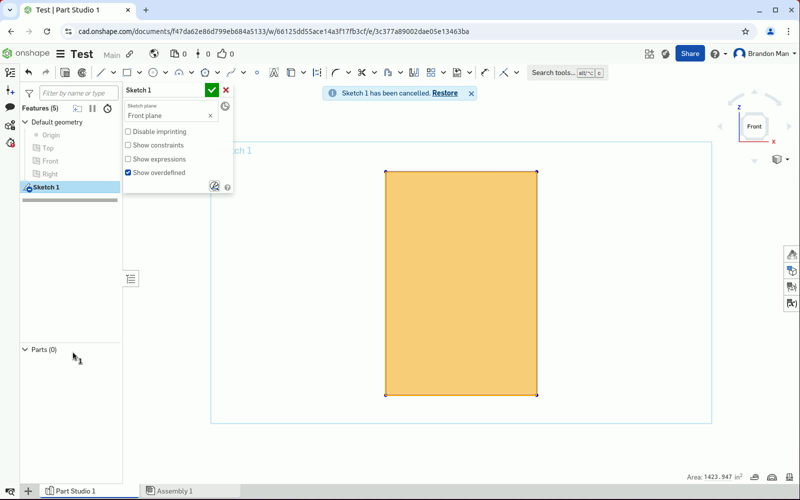
key(shift+y)
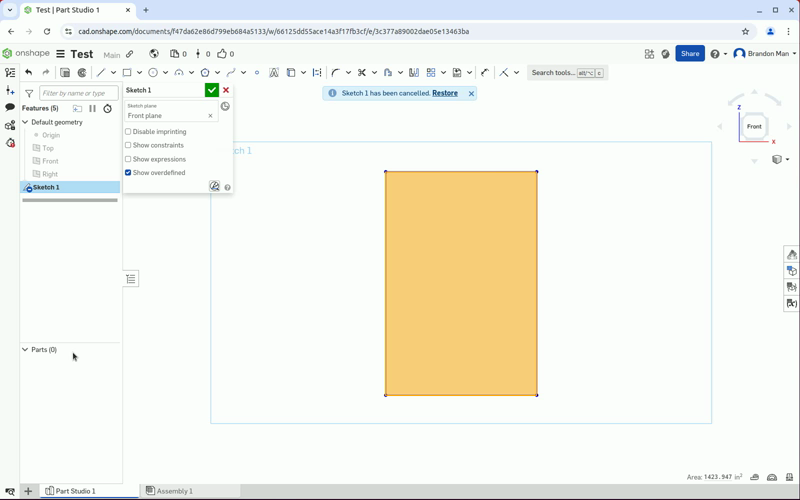
key(shift+e)
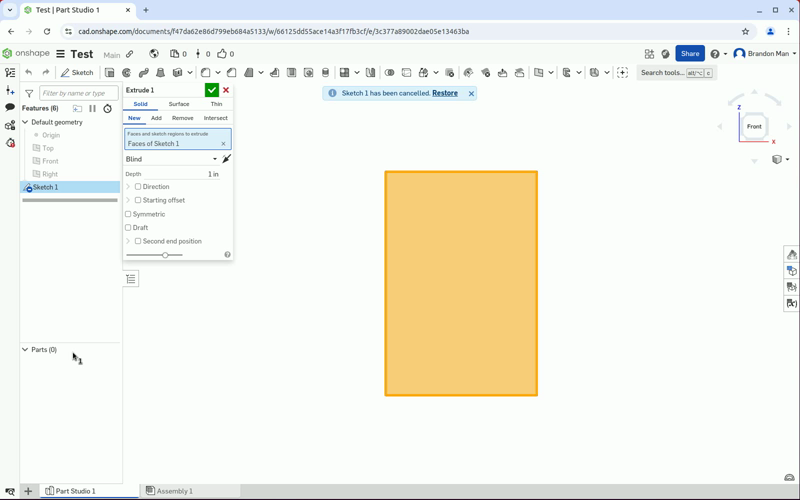
mouse_move(143, 106)
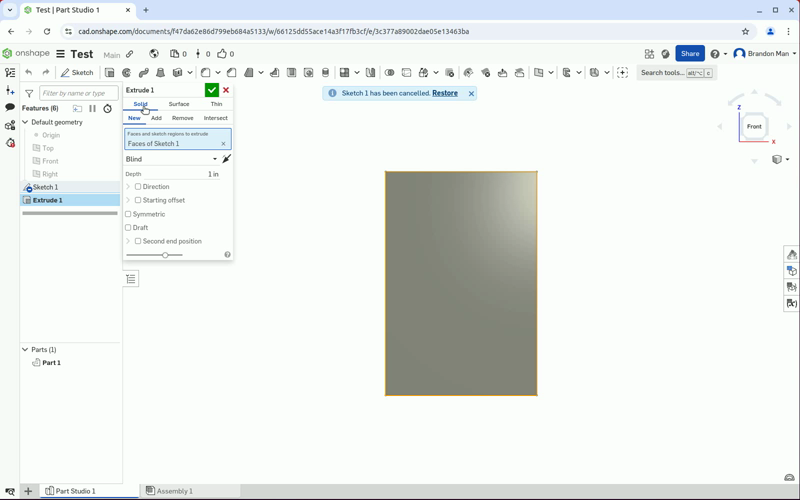
click(143, 106)
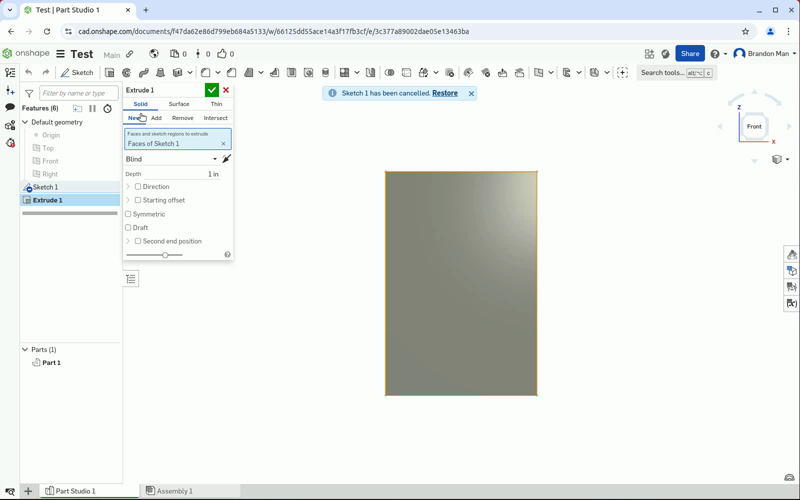
mouse_move(137, 120)
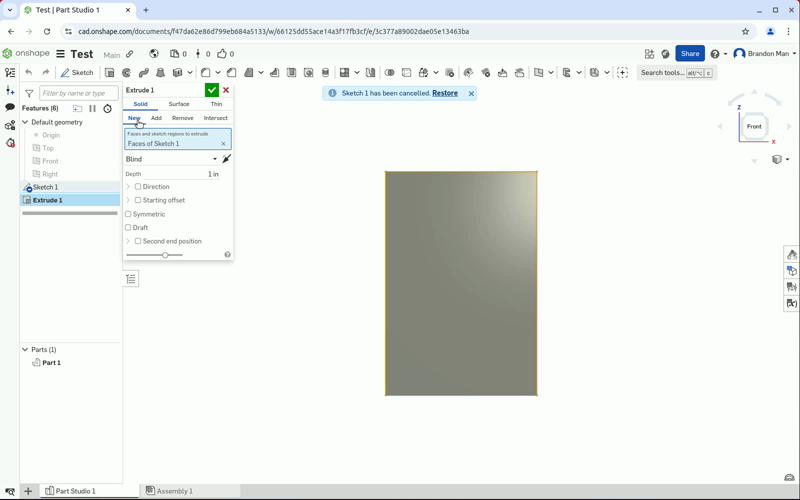
click(137, 120)
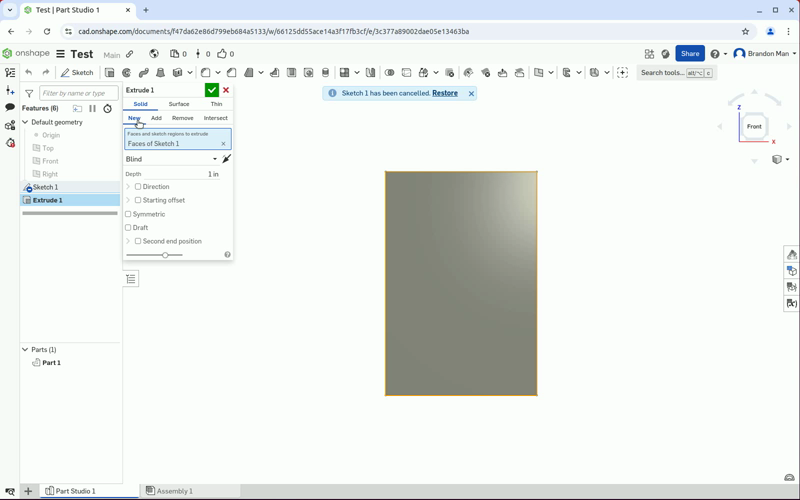
key(tab, 4)
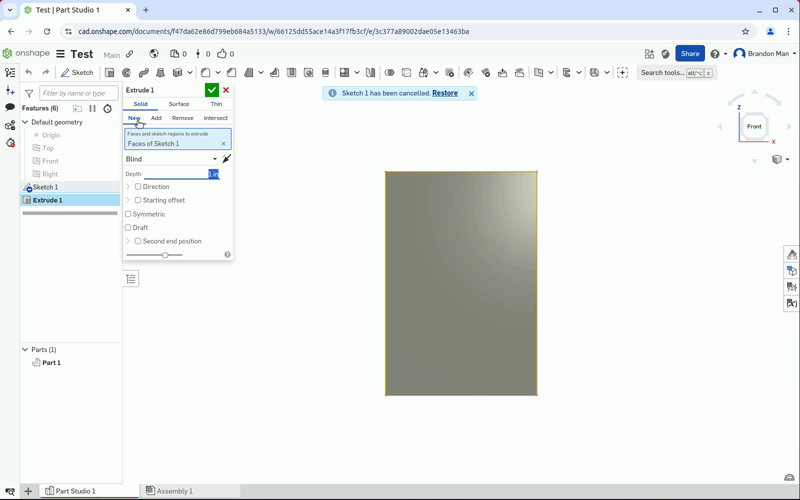
text(0.963)
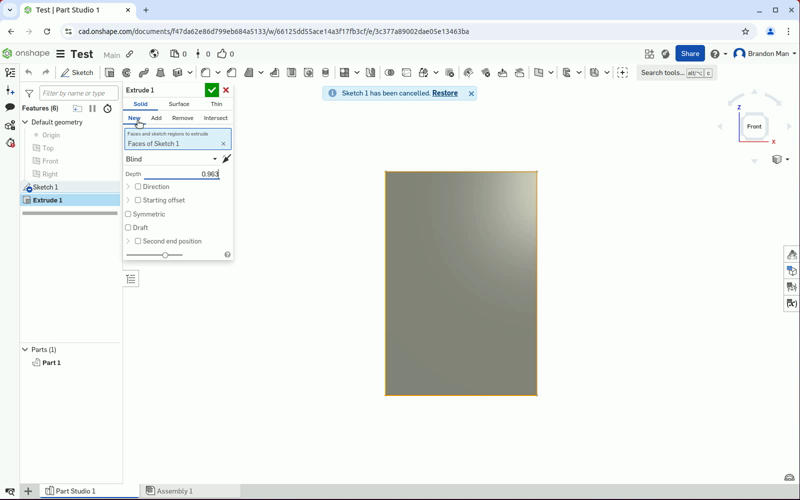
key(enter)
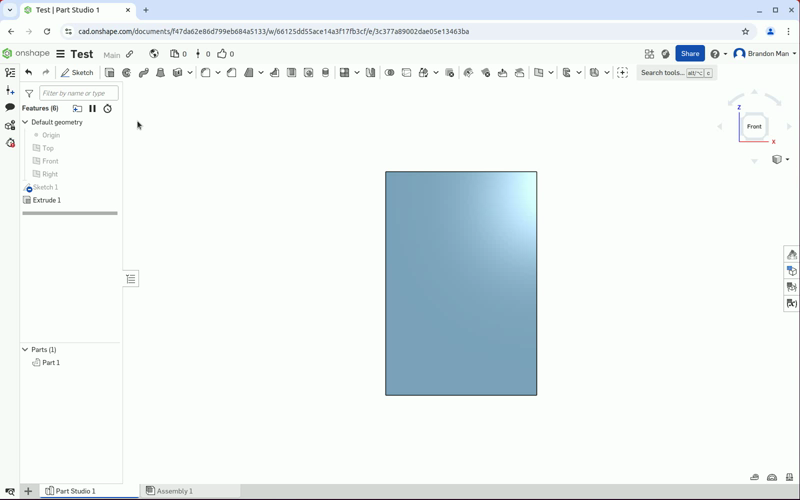
key(shift+h)
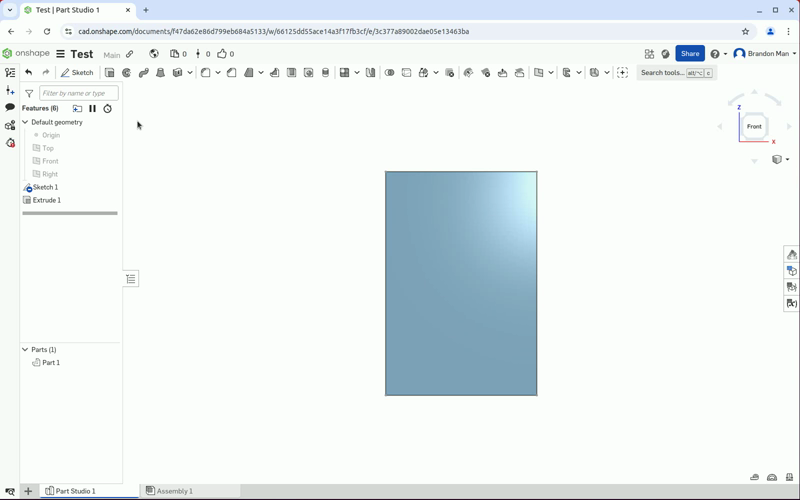
key(shift+h)
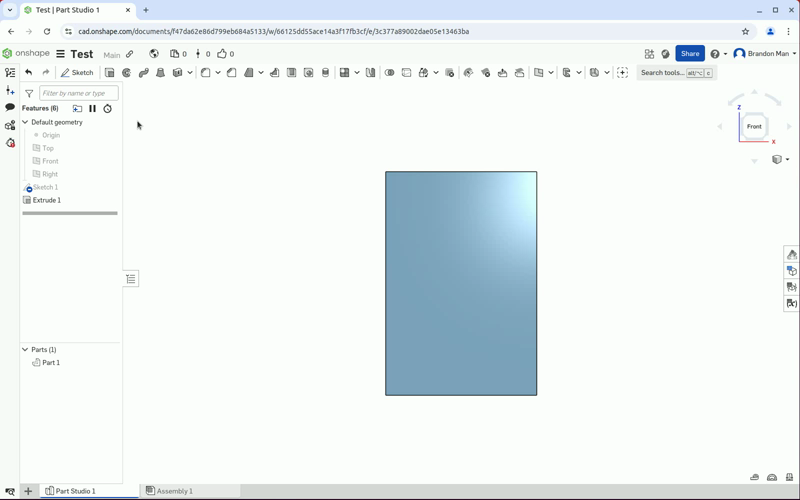
mouse_move(73, 189)
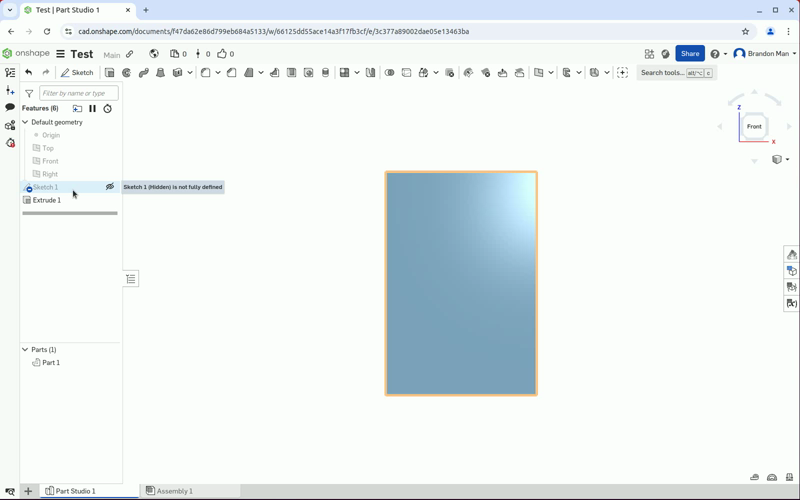
click(73, 189)
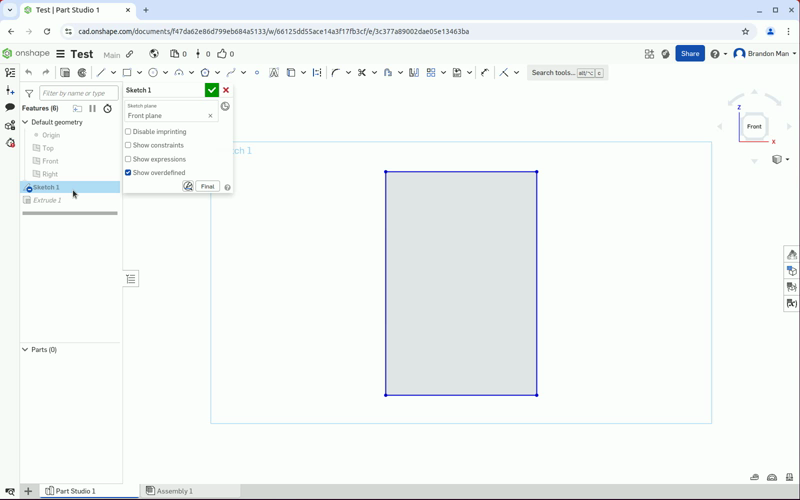
mouse_move(229, 92)
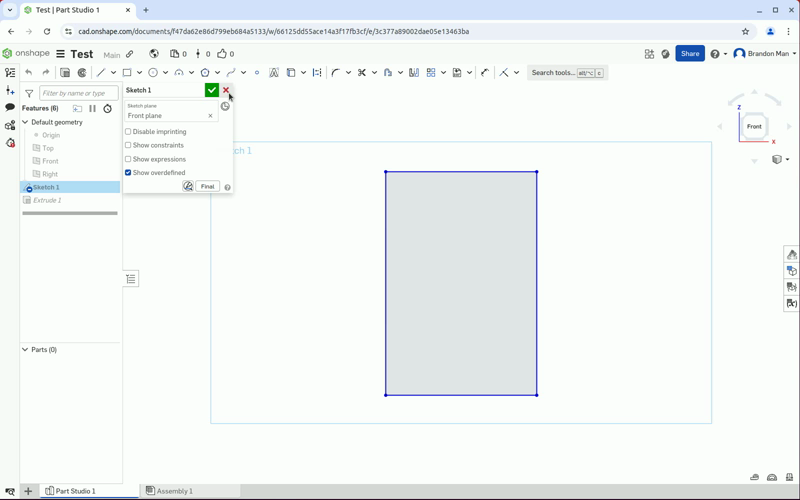
click(229, 92)
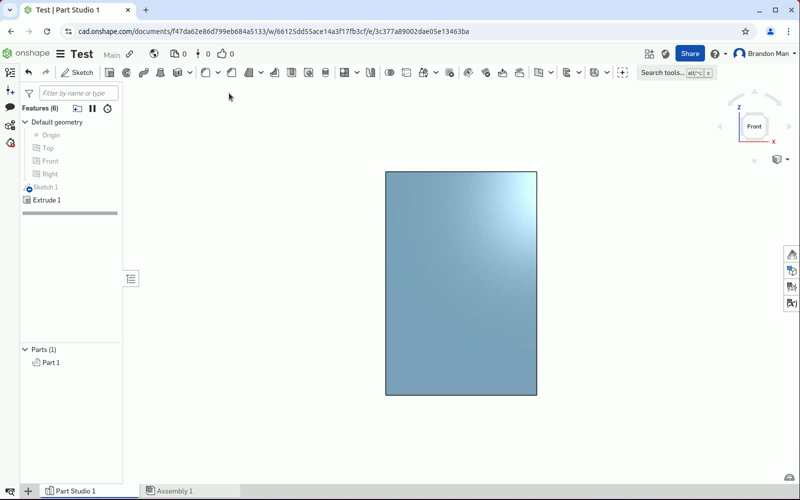
mouse_move(541, 75)
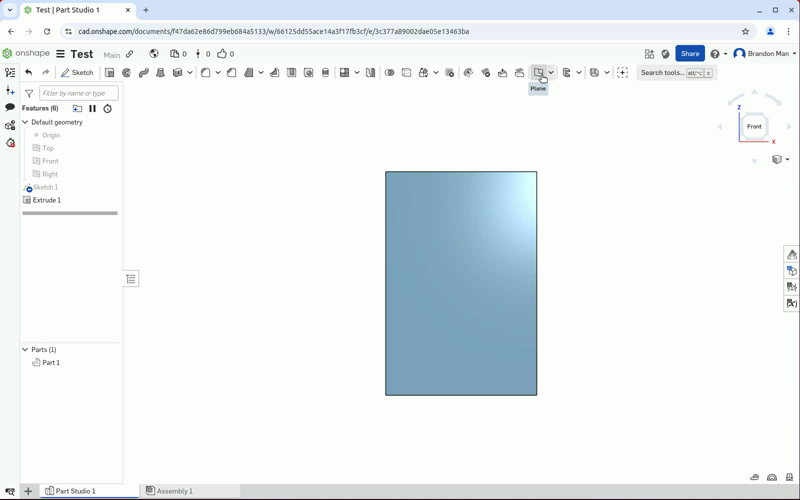
click(541, 75)
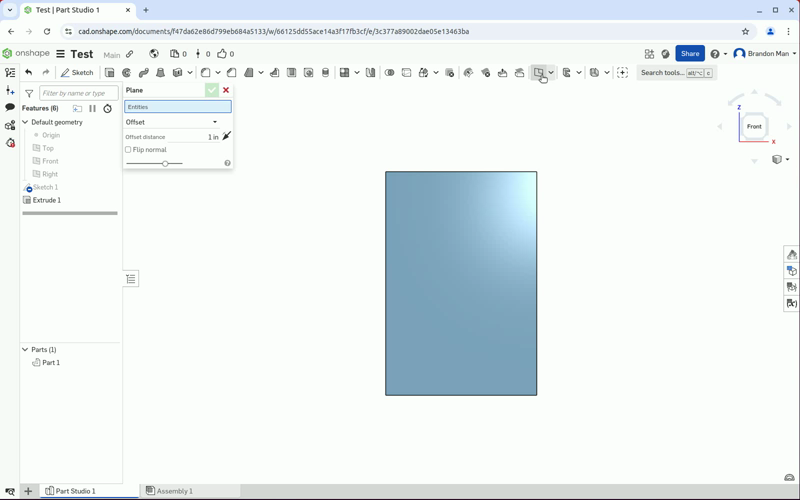
mouse_move(73, 163)
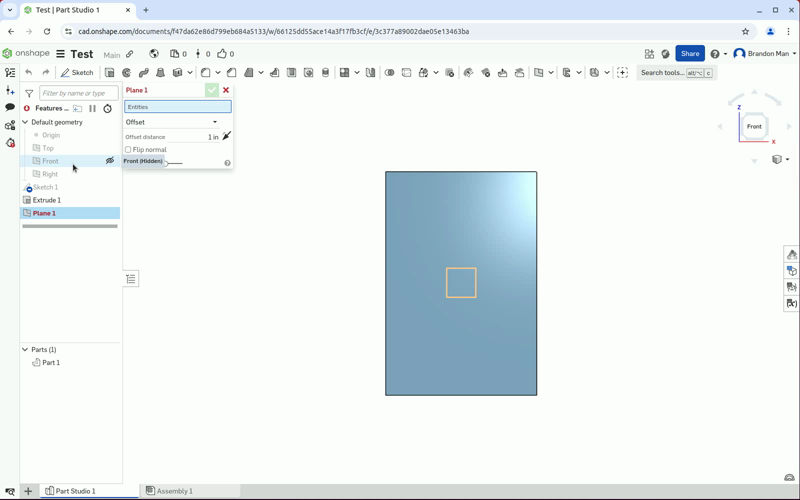
click(73, 163)
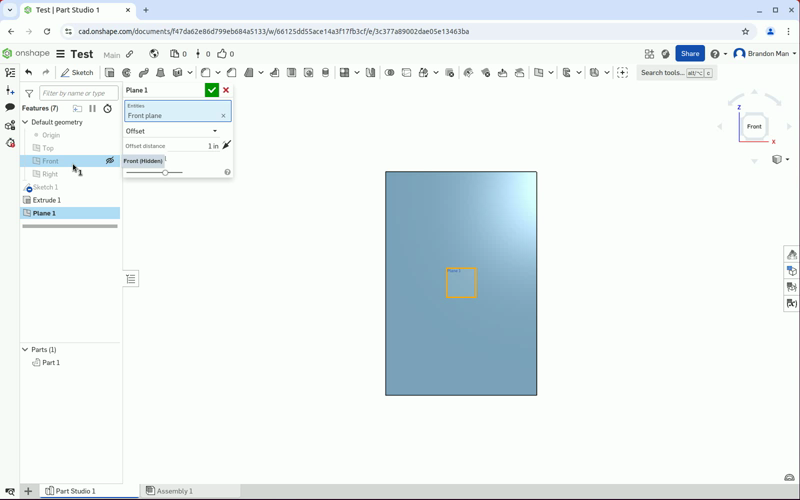
key(tab, 2)
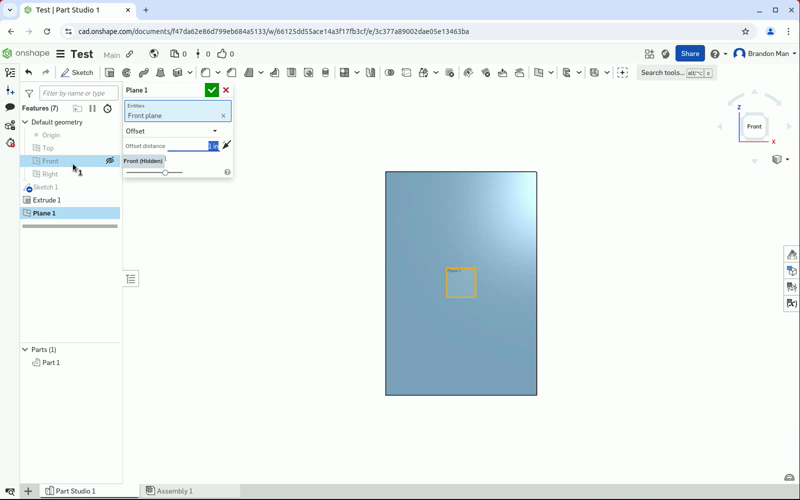
text(0.955)
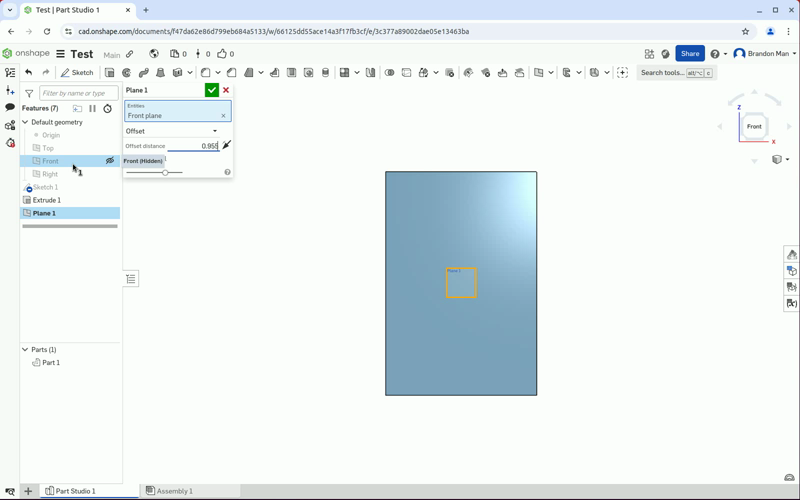
key(enter, 2)
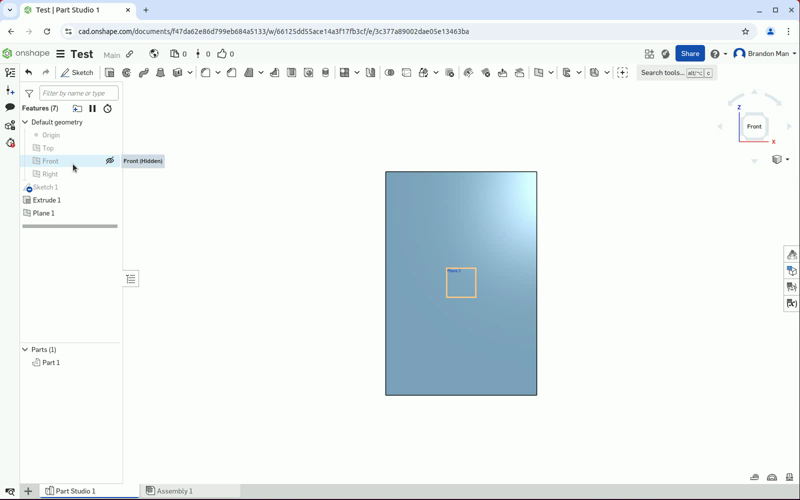
key(shift+s)
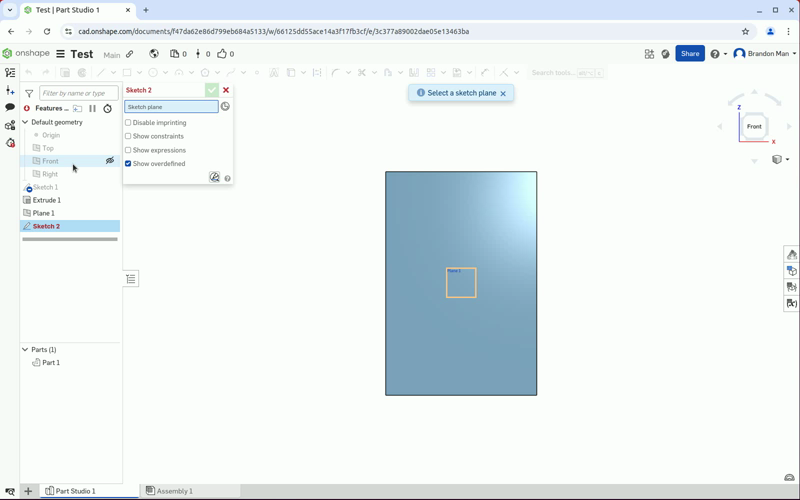
mouse_move(73, 215)
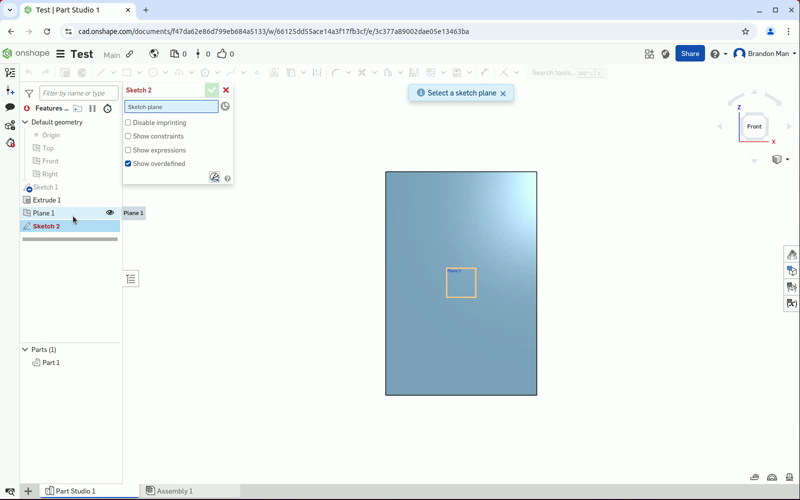
click(73, 215)
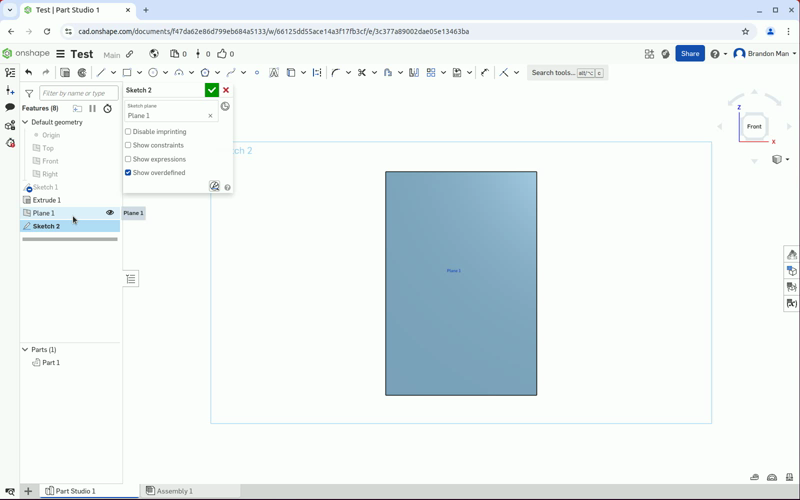
mouse_move(73, 352)
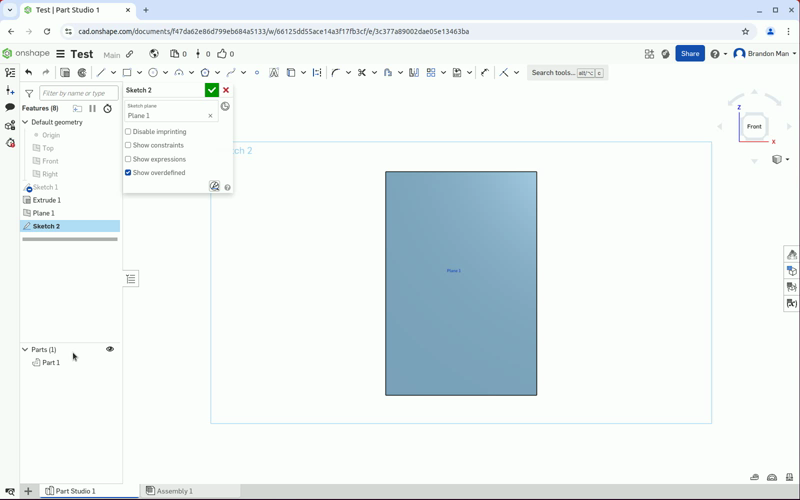
key(y)
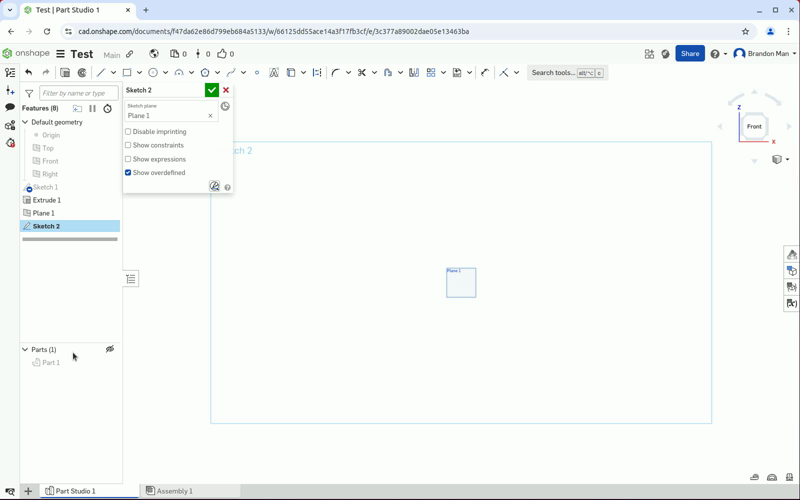
key(l)
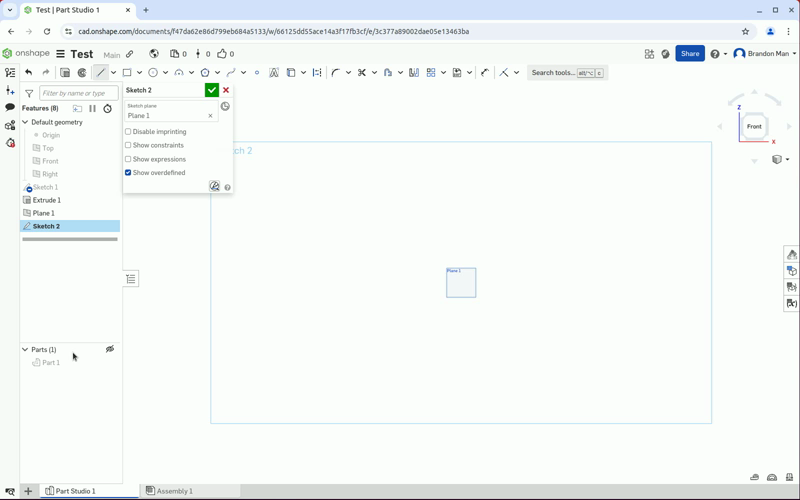
key_down(shift)
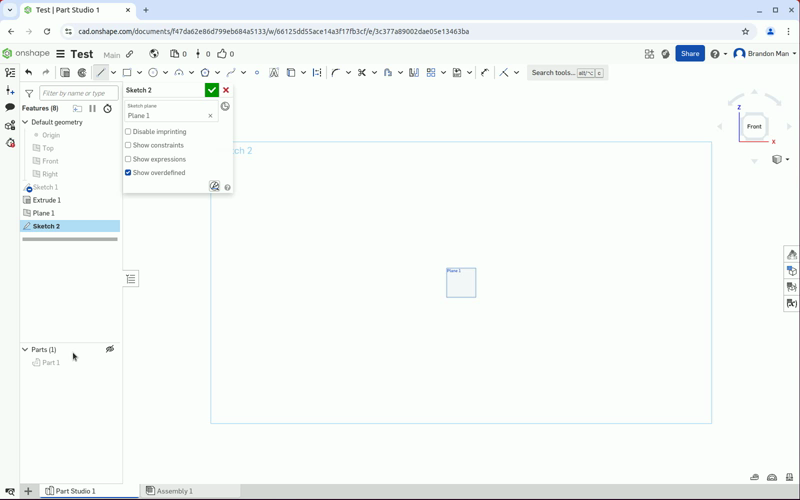
mouse_move(385, 244)
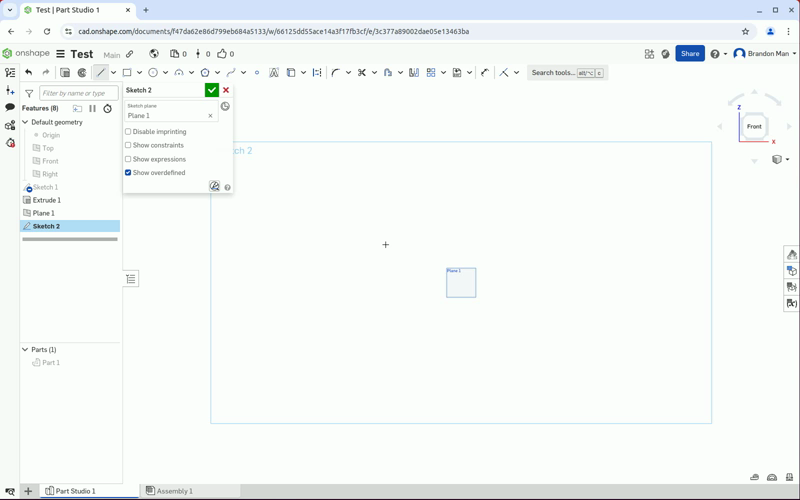
click(385, 244)
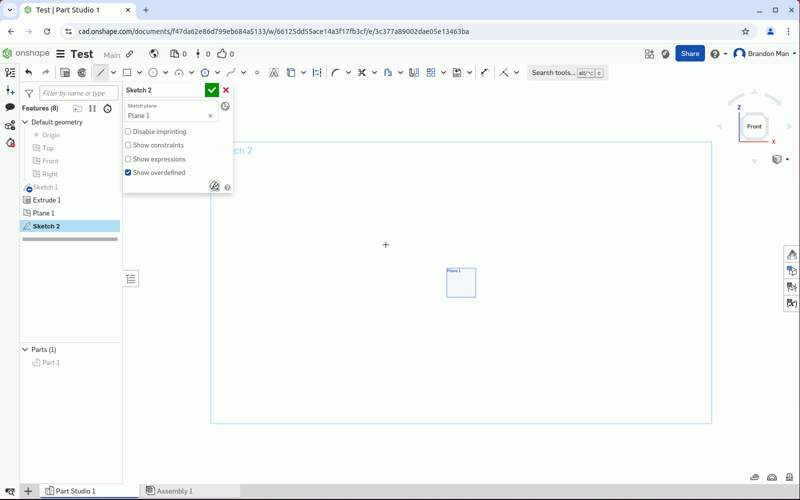
key_up(shift)
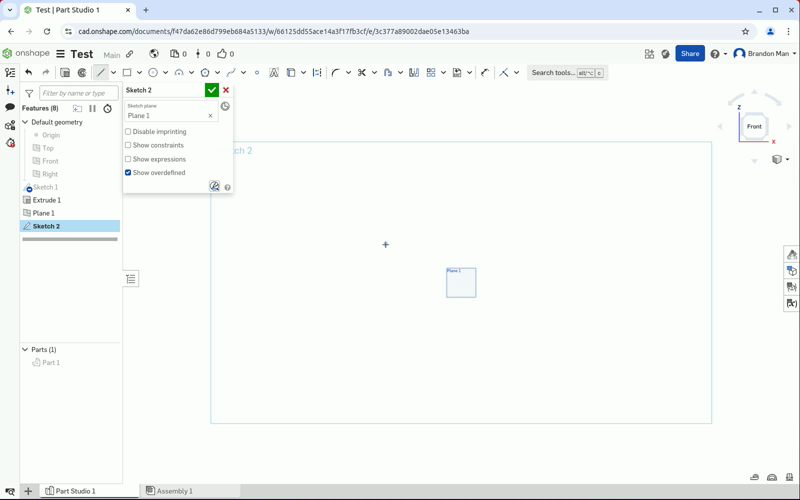
key_down(shift)
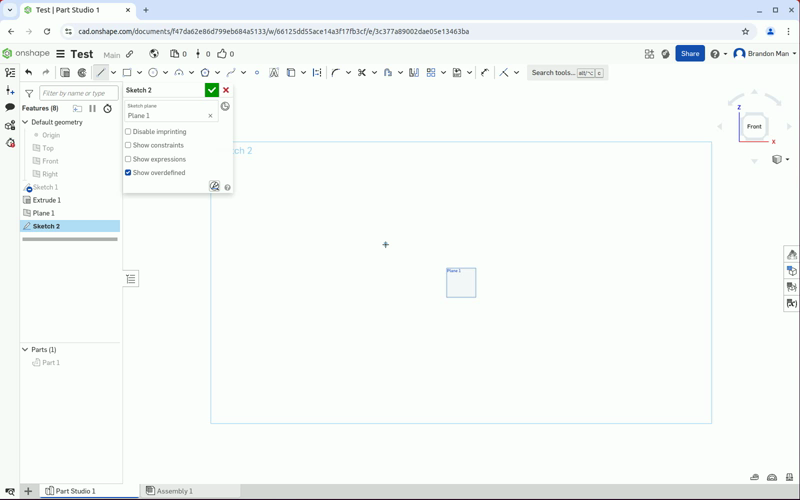
mouse_move(535, 244)
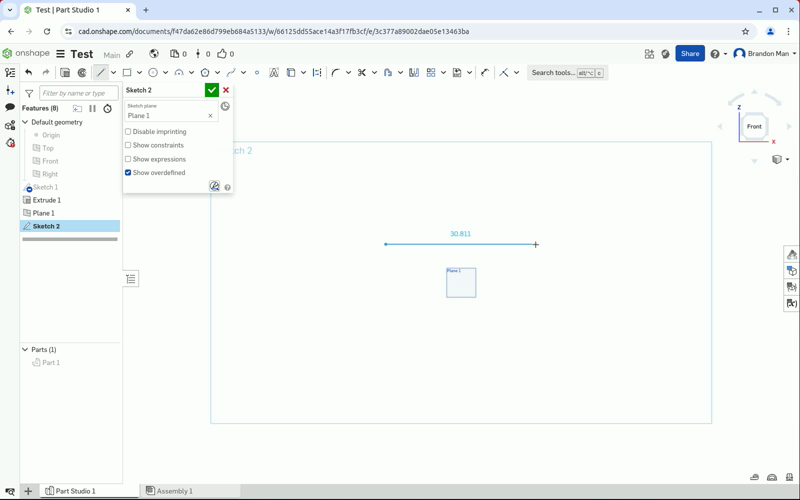
click(535, 244)
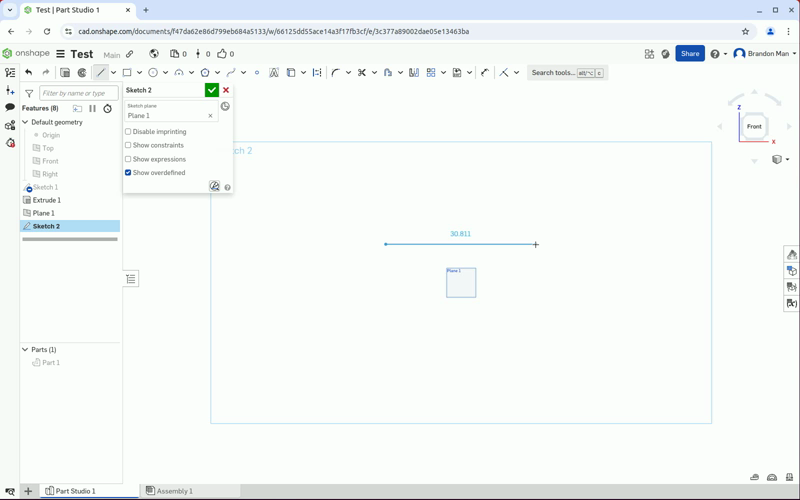
key_up(shift)
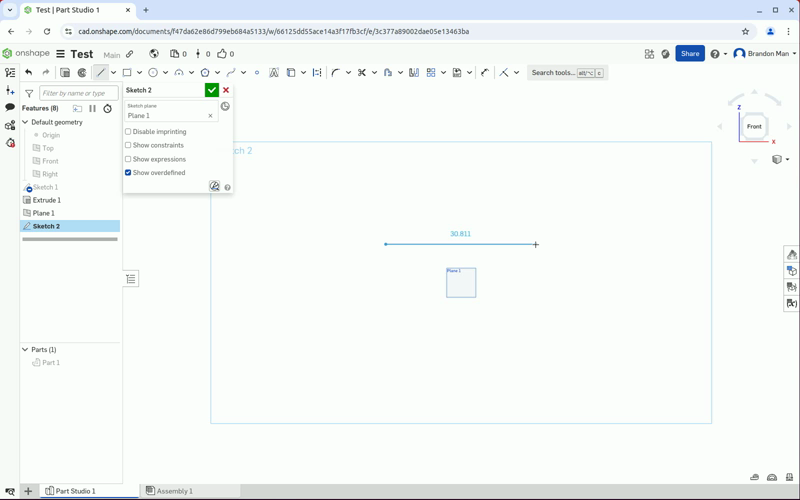
key_down(shift)
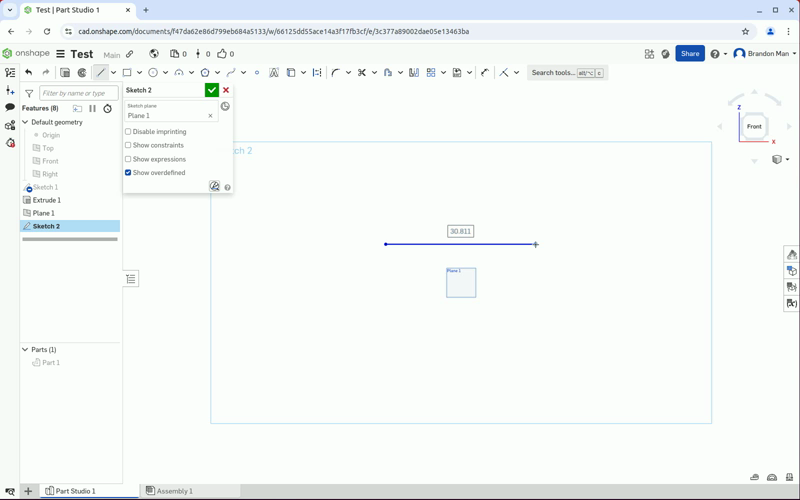
mouse_move(535, 170)
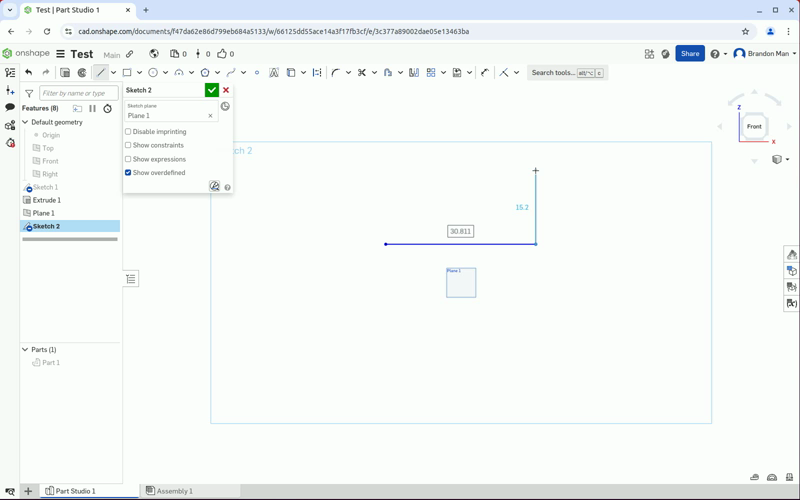
click(535, 170)
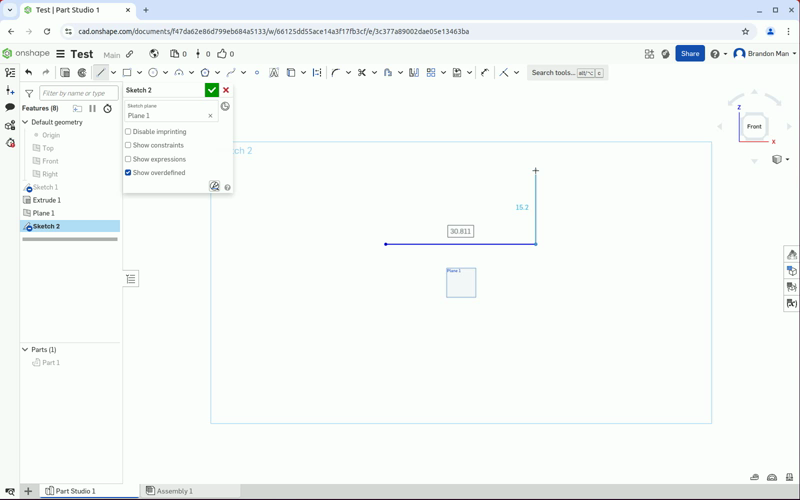
key_up(shift)
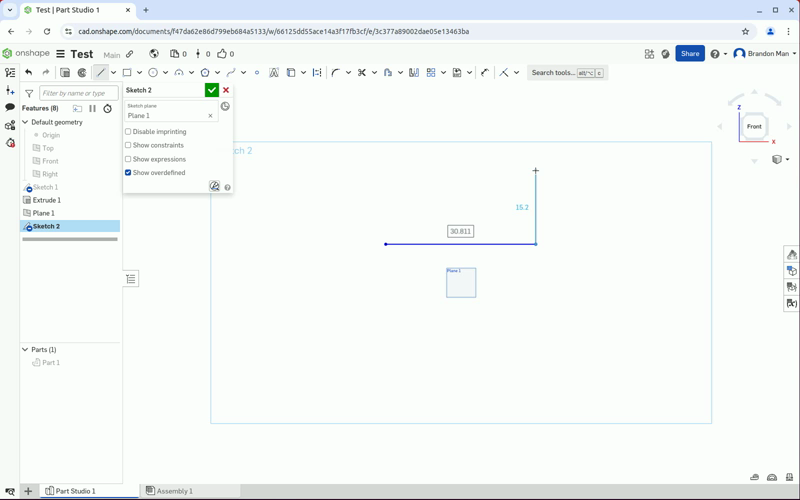
key_down(shift)
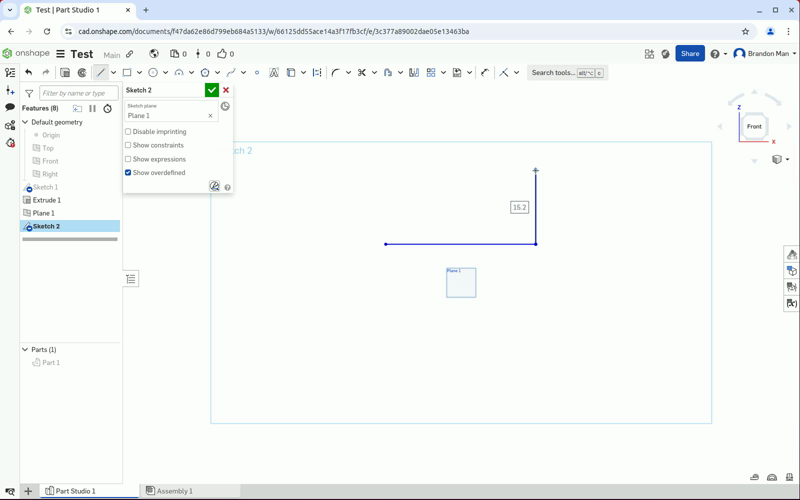
mouse_move(385, 170)
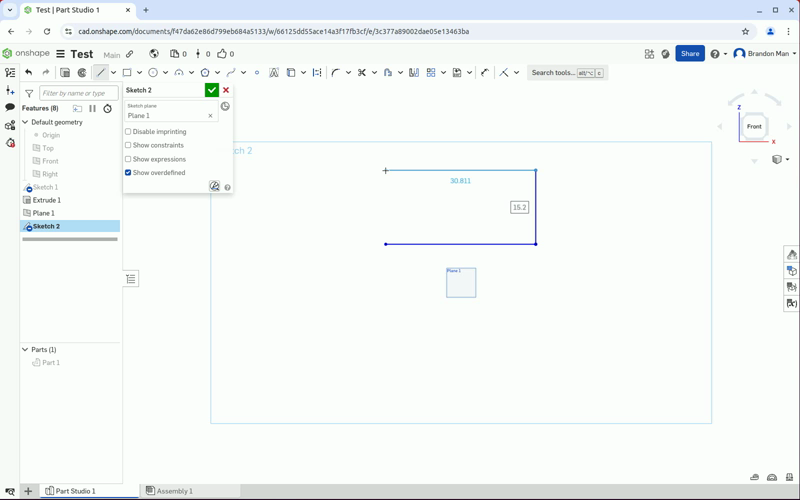
click(385, 170)
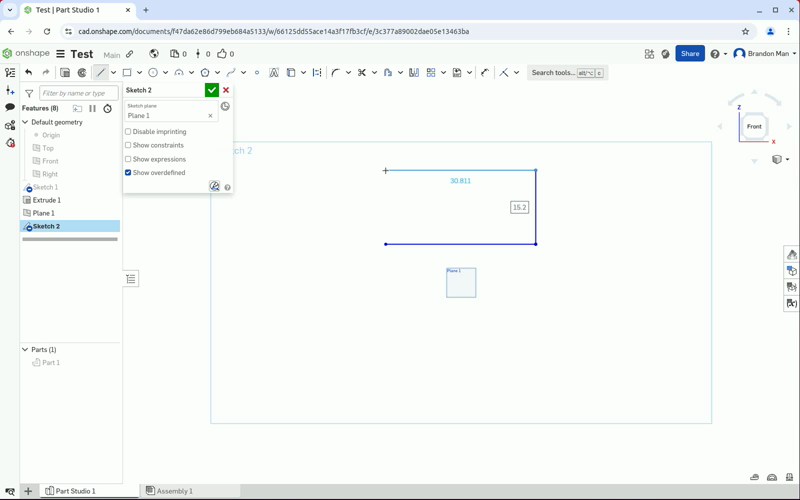
key_up(shift)
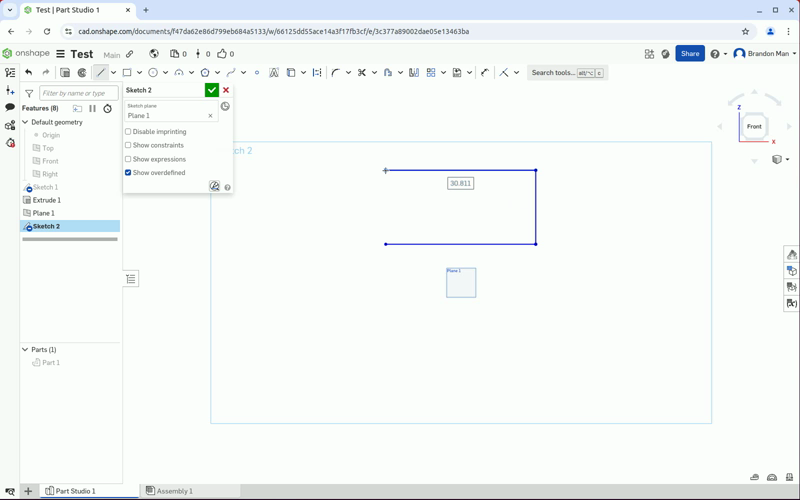
key_down(shift)
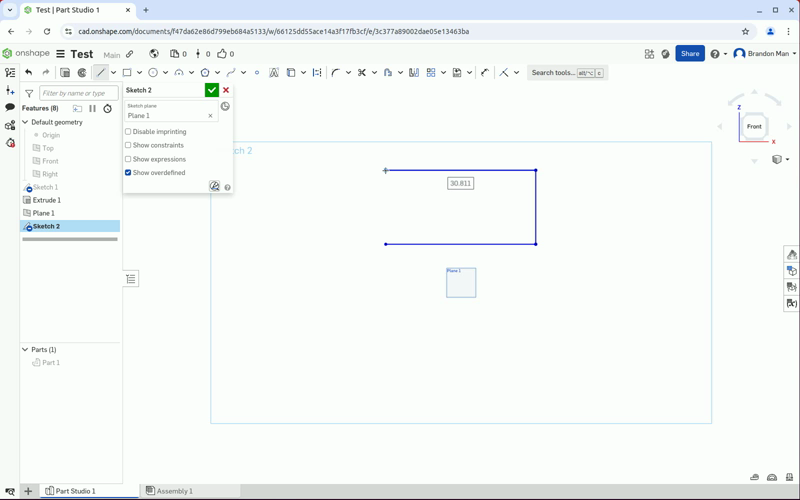
mouse_move(385, 244)
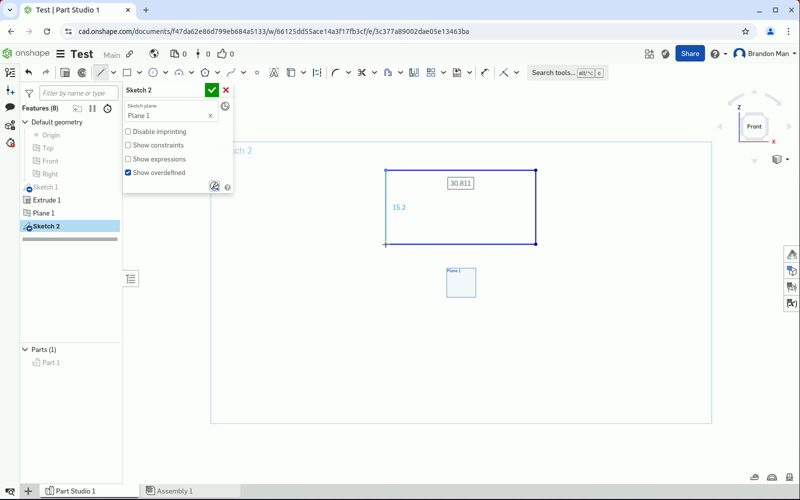
key_up(shift)
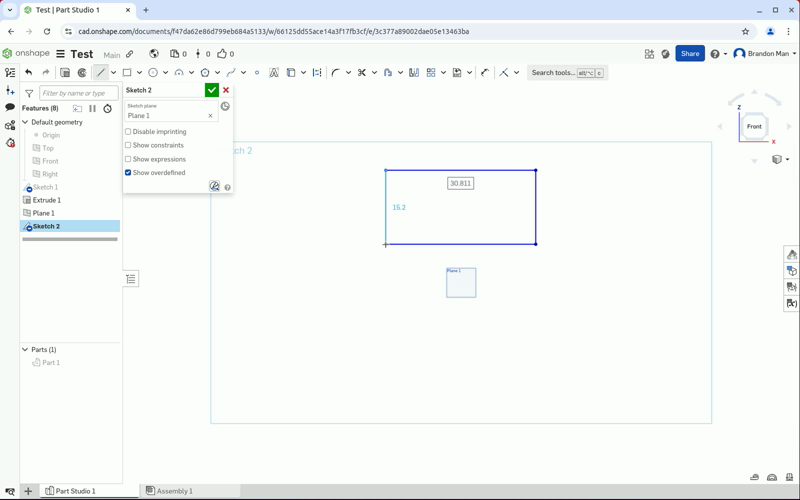
click(385, 244)
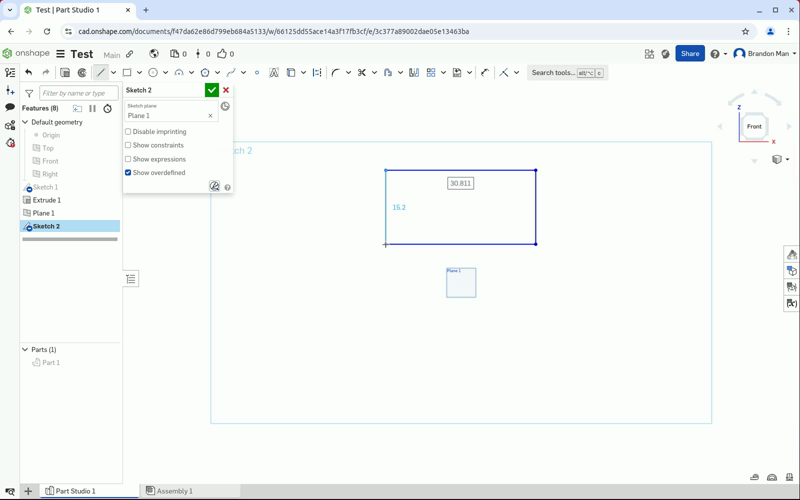
key(esc)
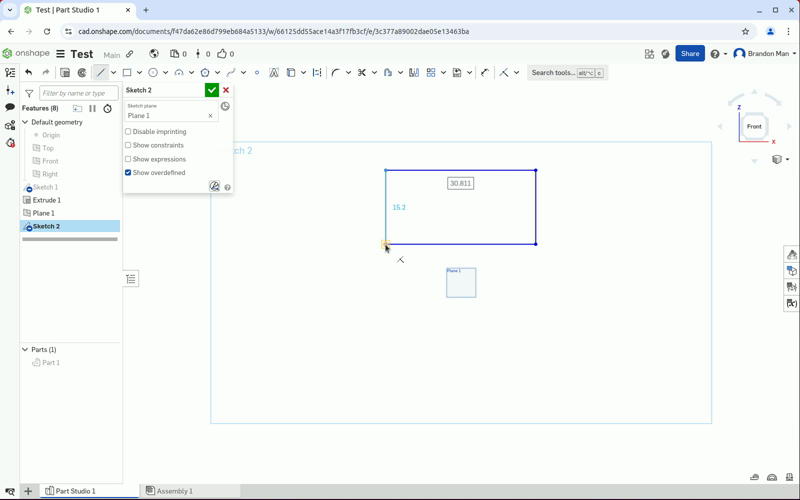
mouse_move(458, 218)
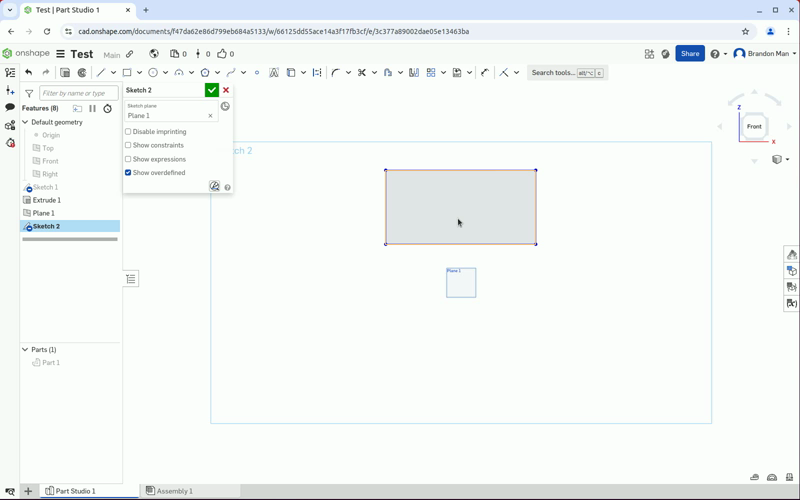
click(458, 218)
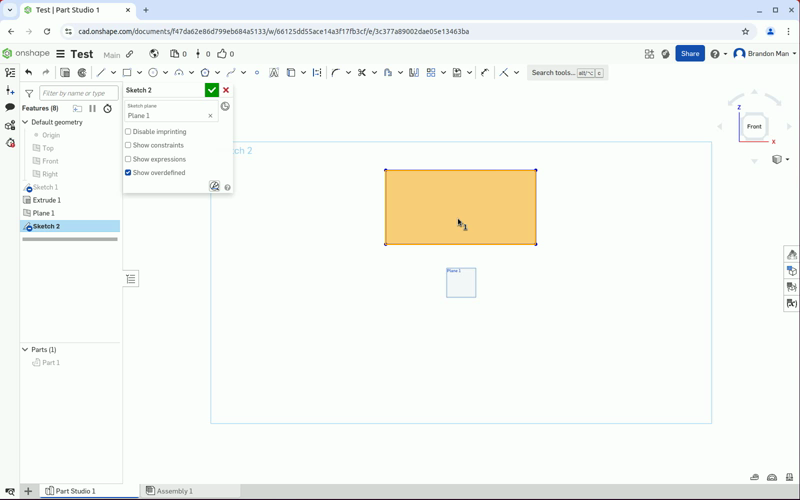
mouse_move(73, 352)
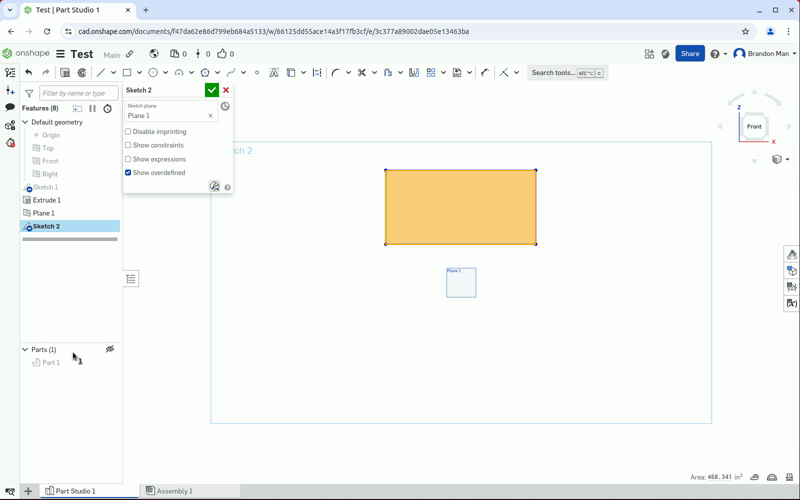
key(shift+y)
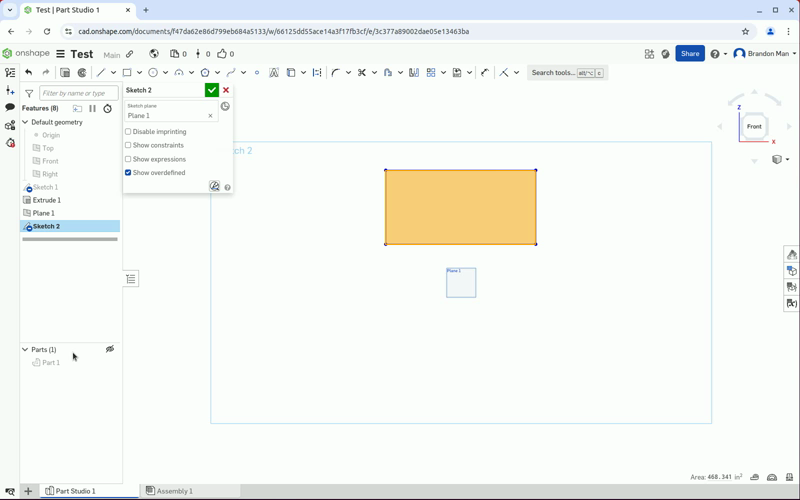
key(shift+e)
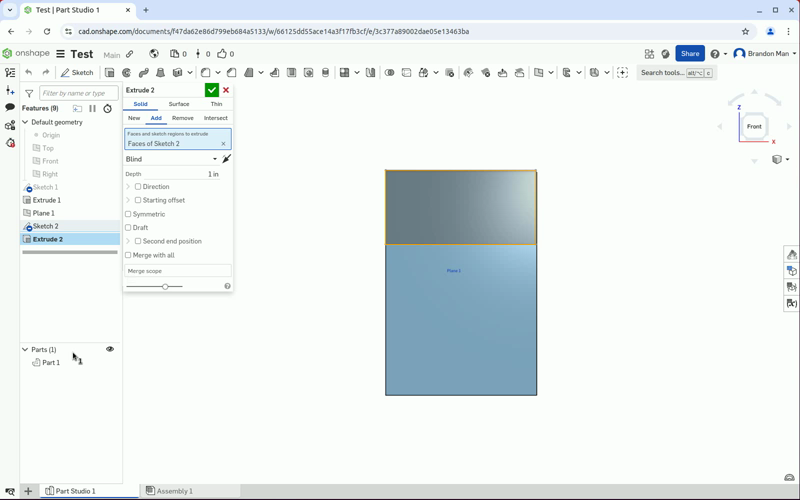
mouse_move(143, 106)
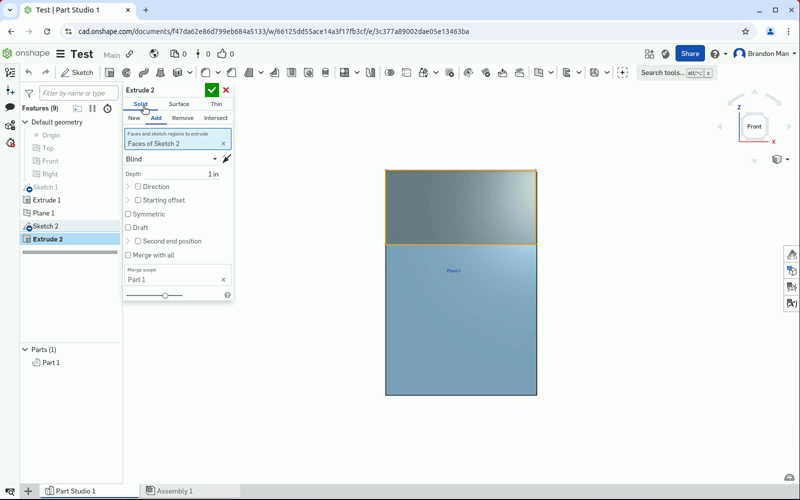
click(143, 106)
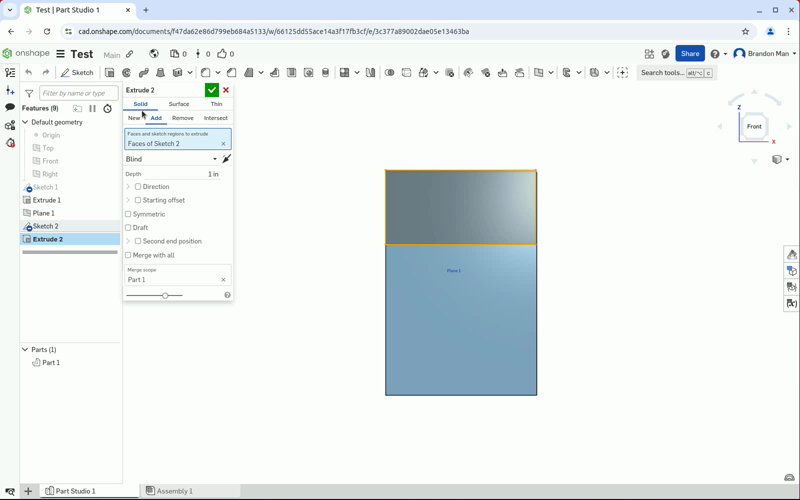
mouse_move(137, 120)
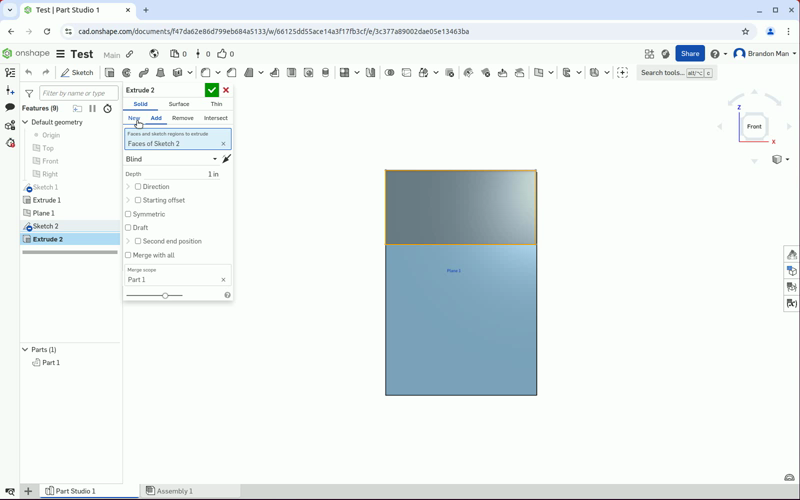
click(137, 120)
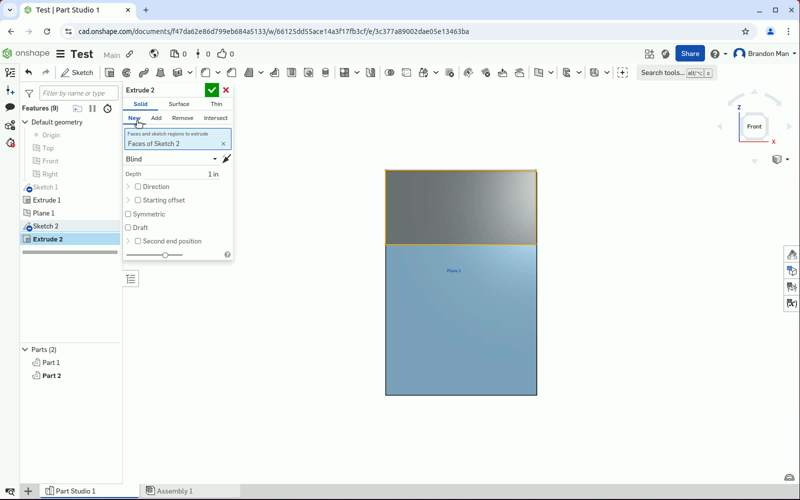
key(tab, 4)
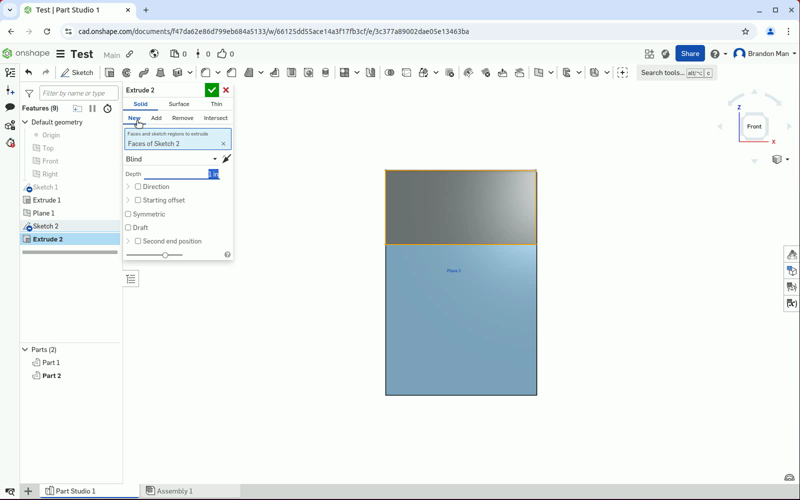
text(0.963)
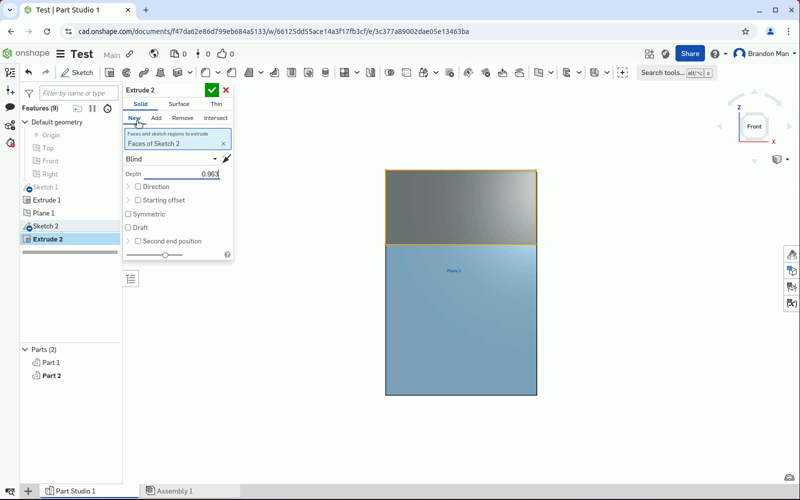
key(enter)
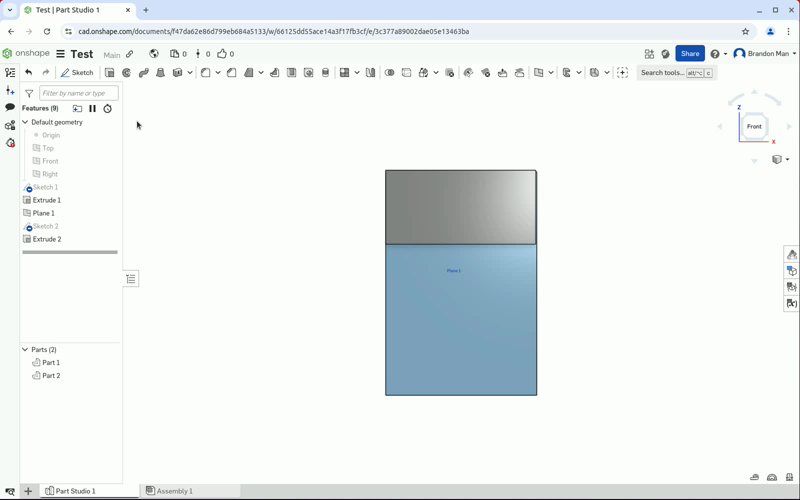
key(shift+h)
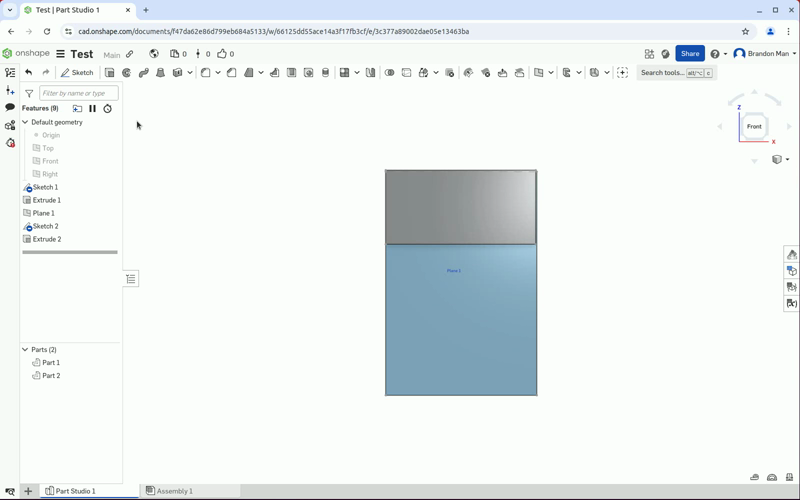
key(shift+h)
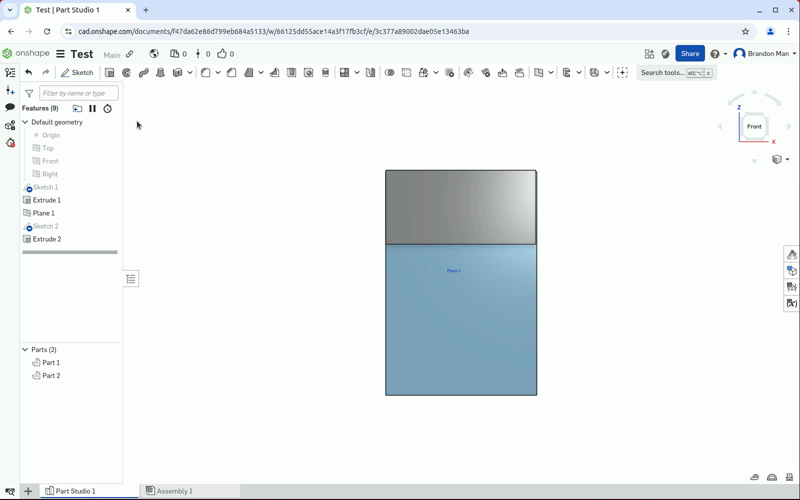
mouse_move(73, 189)
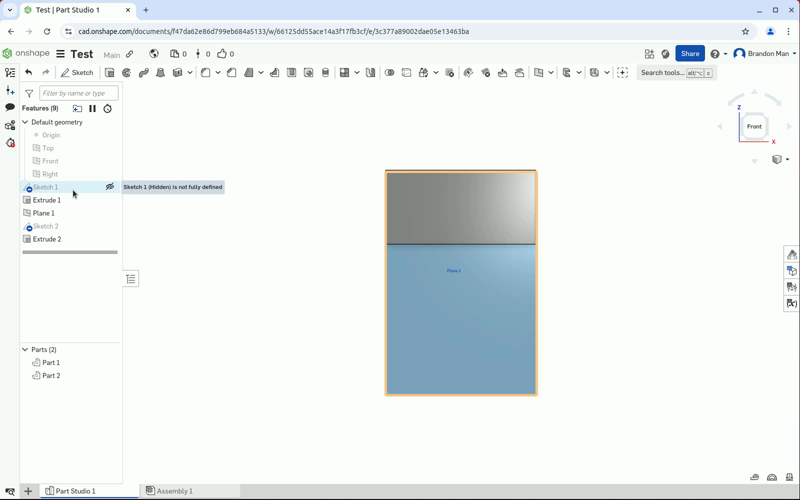
click(73, 189)
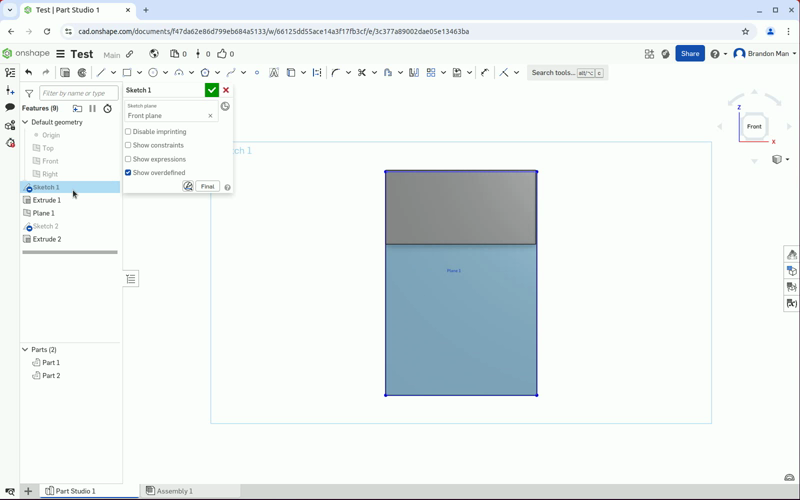
mouse_move(229, 92)
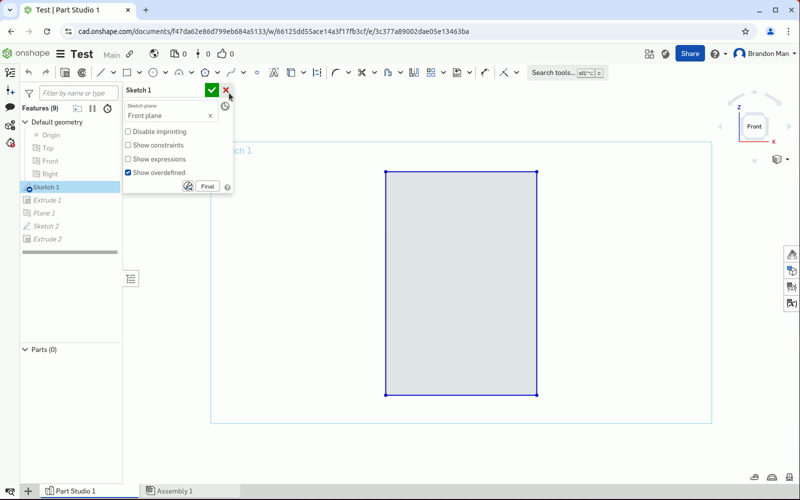
click(229, 92)
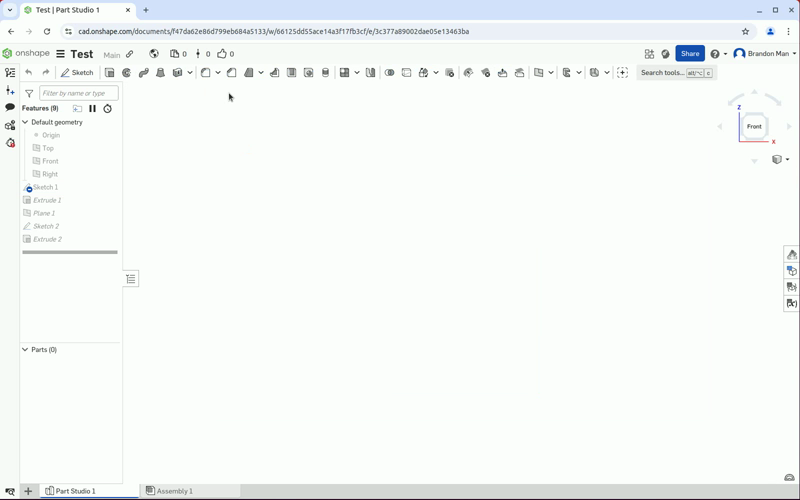
key(shift+s)
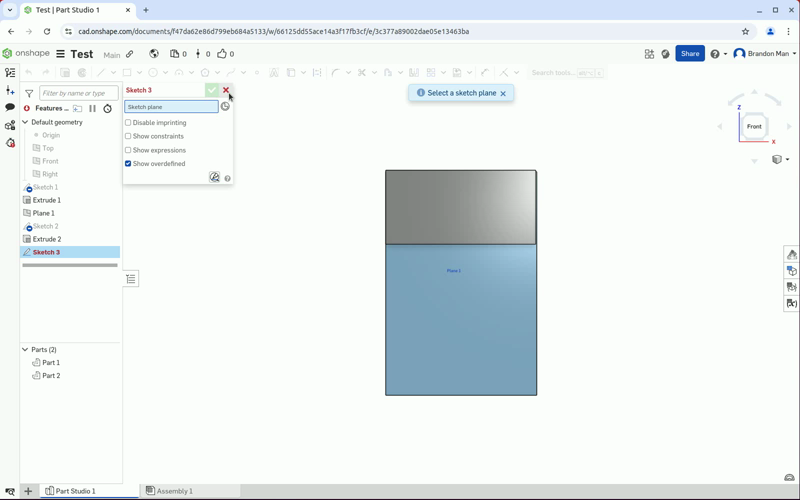
mouse_move(73, 215)
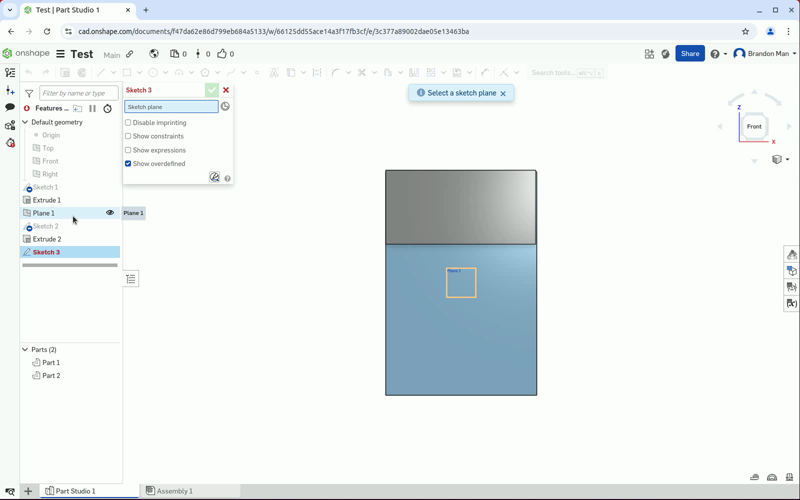
click(73, 215)
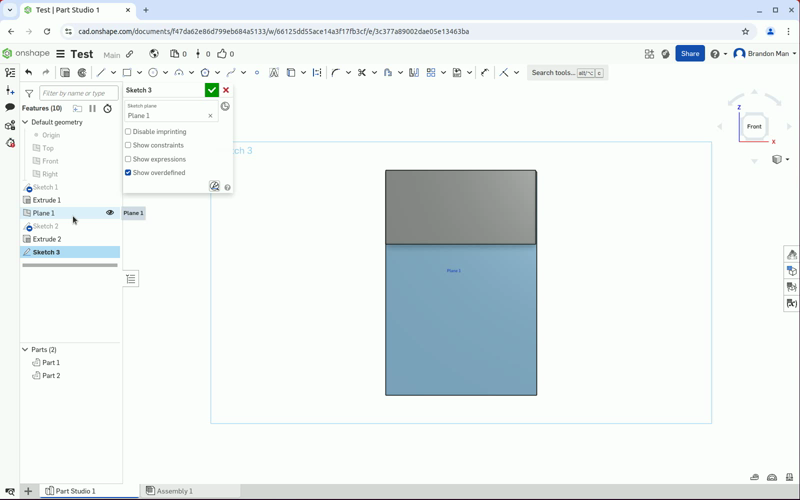
mouse_move(73, 352)
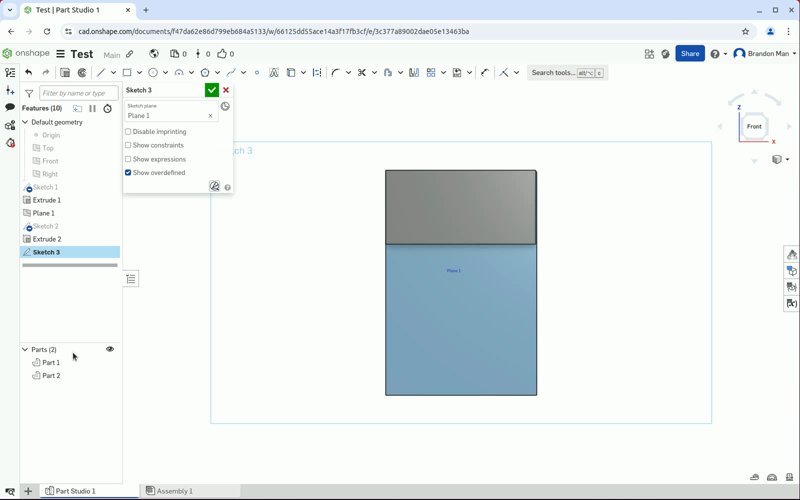
key(y)
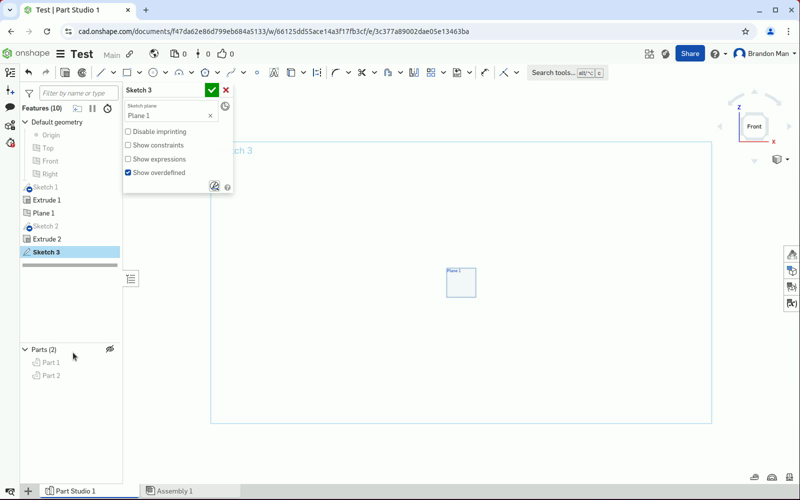
key(l)
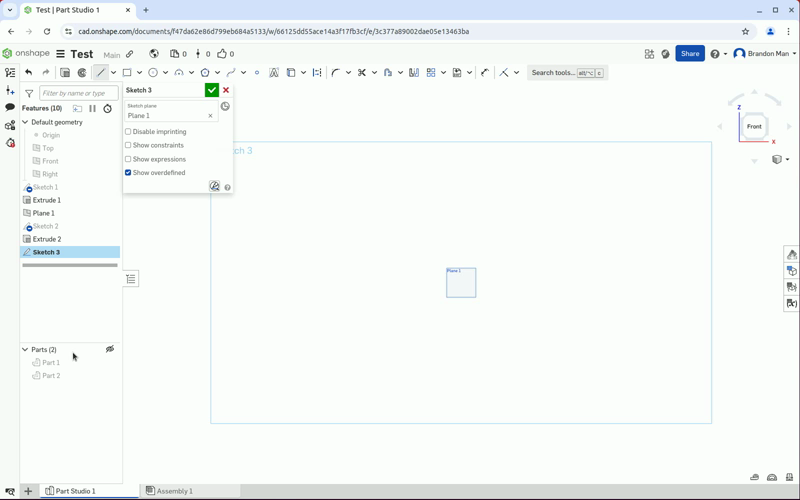
key_down(shift)
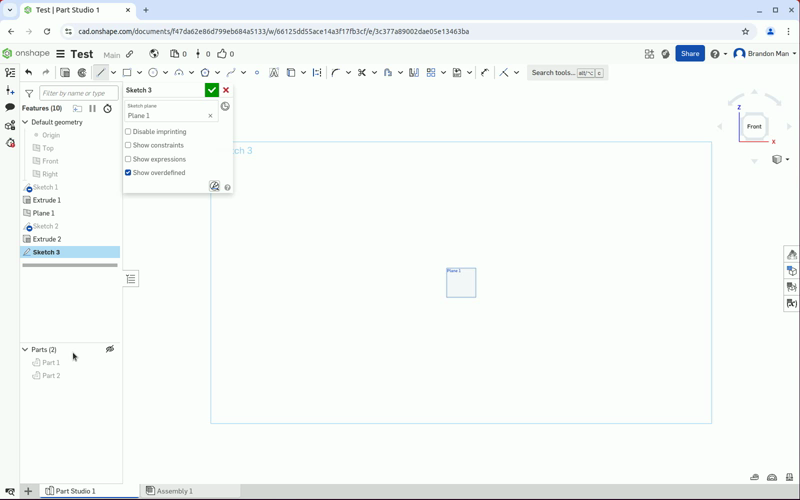
mouse_move(385, 373)
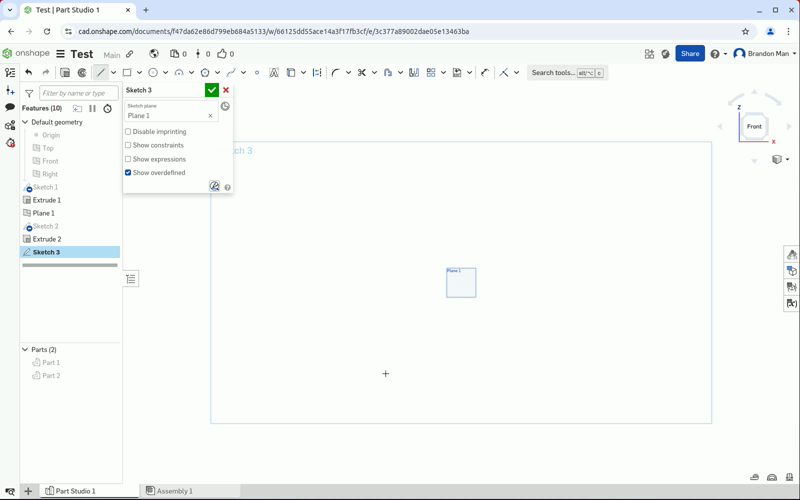
click(385, 373)
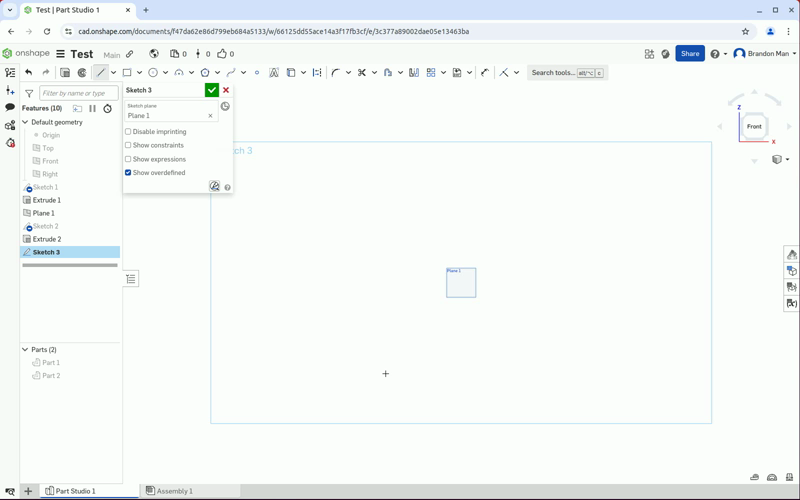
key_up(shift)
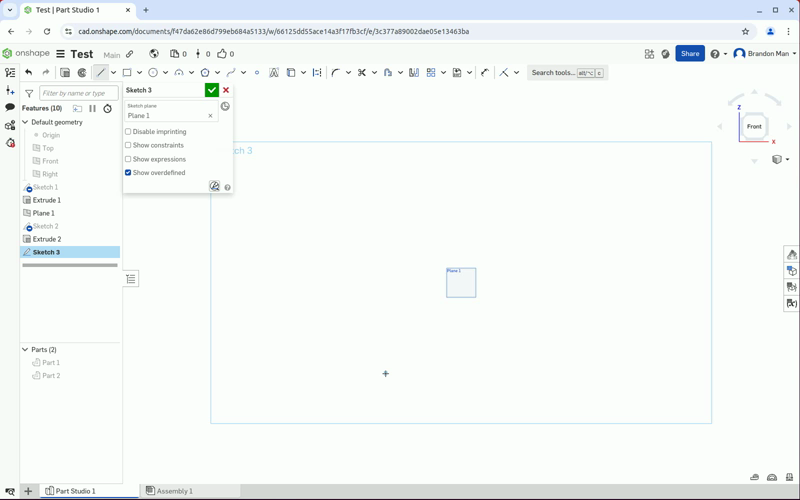
key_down(shift)
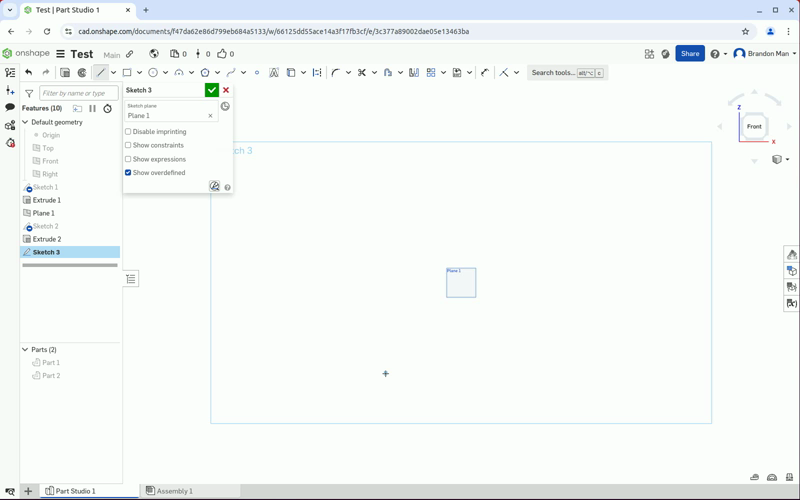
mouse_move(535, 373)
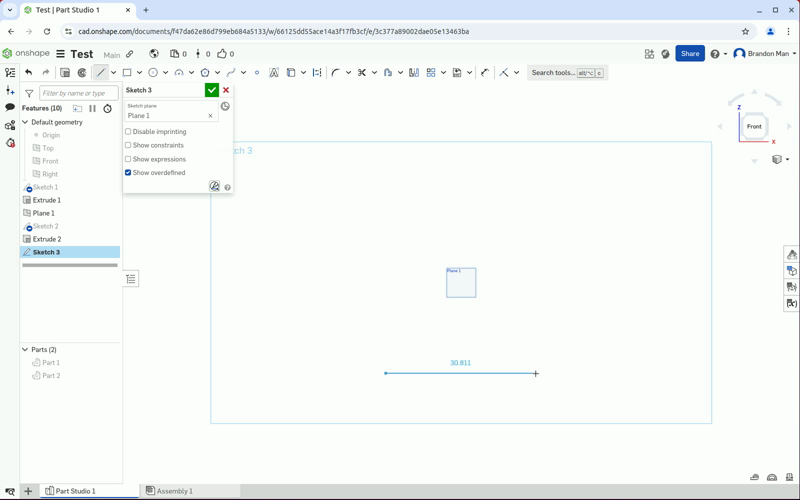
click(535, 373)
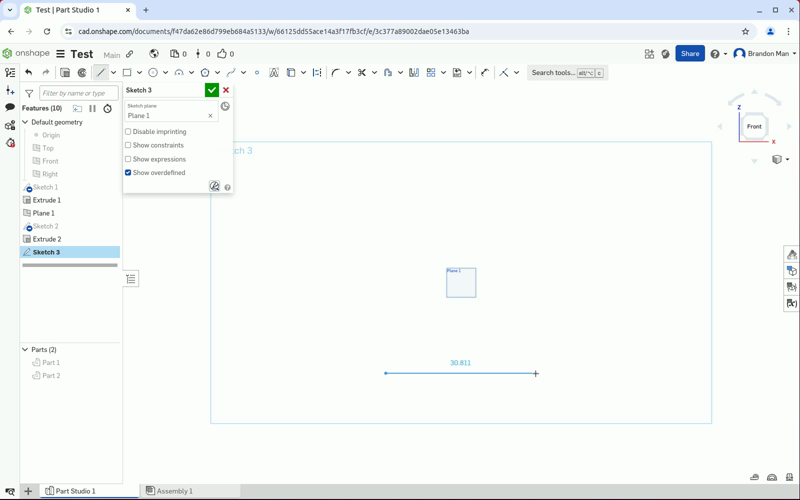
key_up(shift)
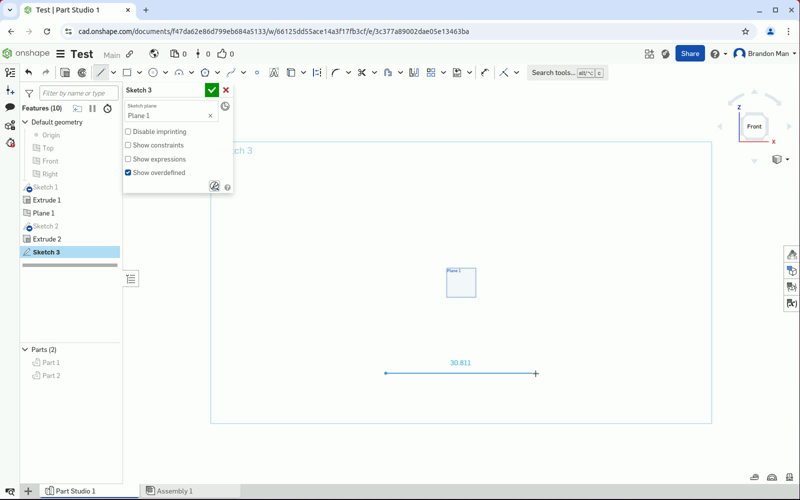
key_down(shift)
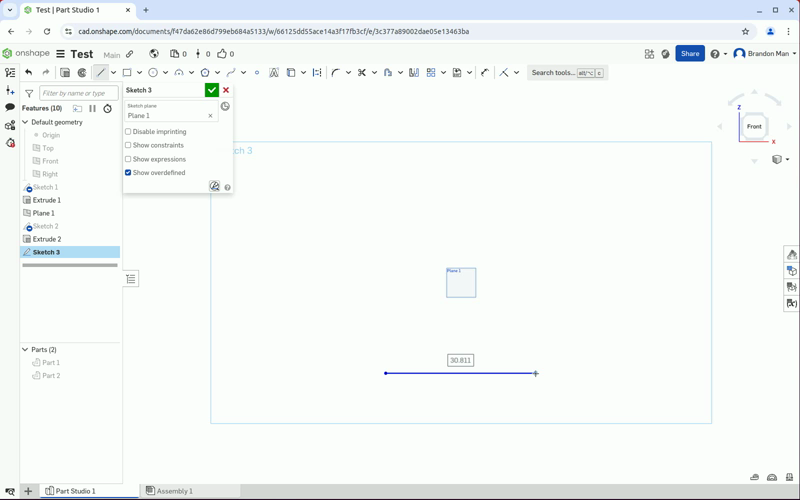
mouse_move(535, 253)
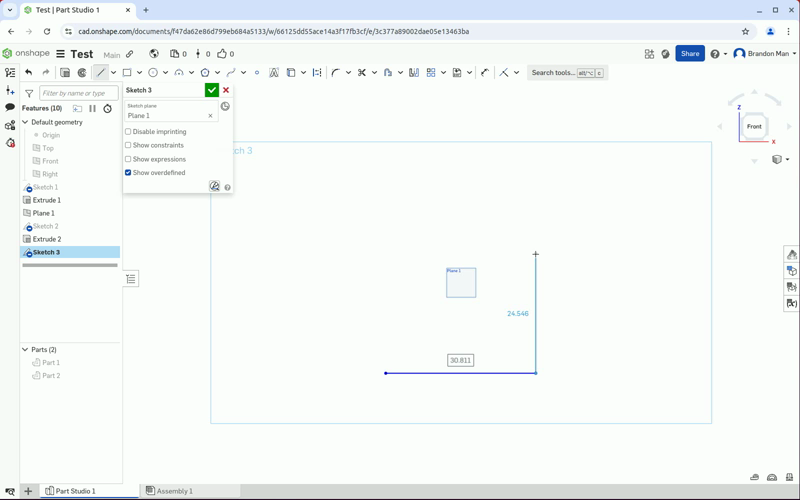
click(535, 253)
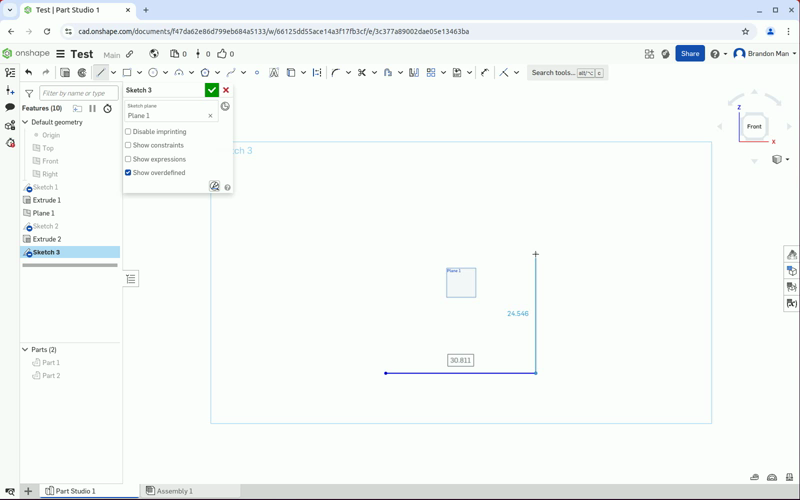
key_up(shift)
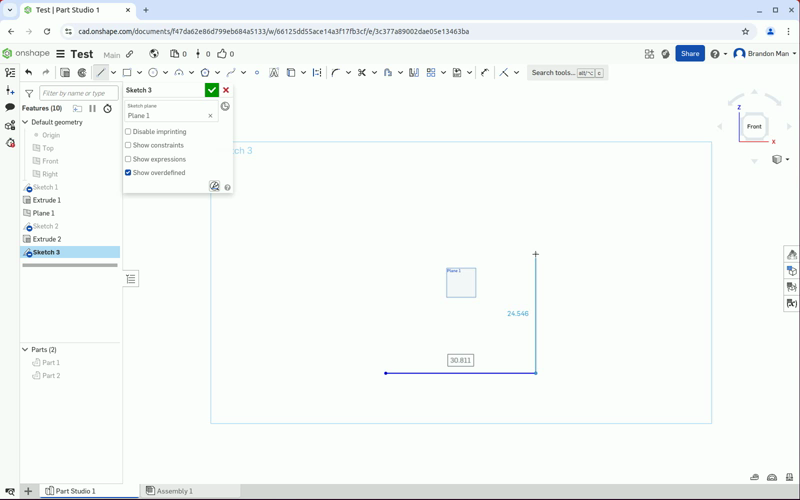
key_down(shift)
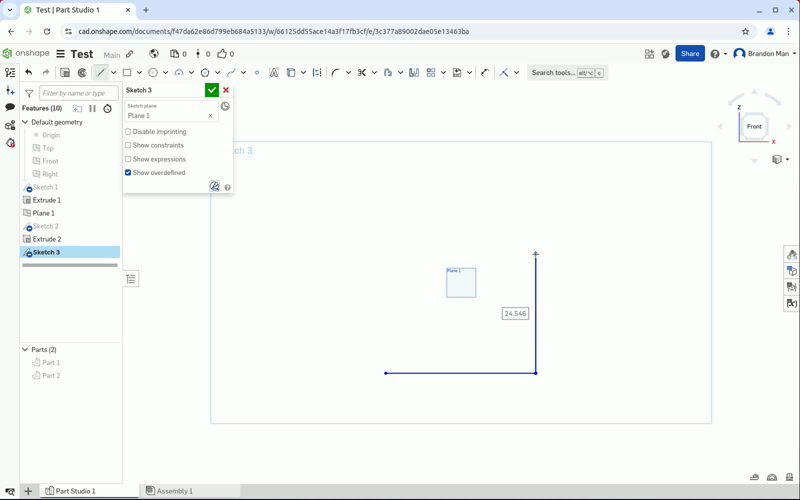
mouse_move(385, 253)
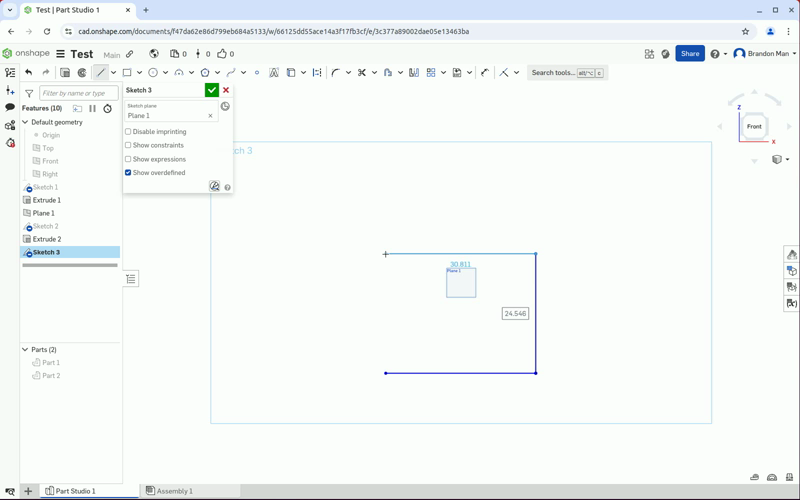
click(385, 253)
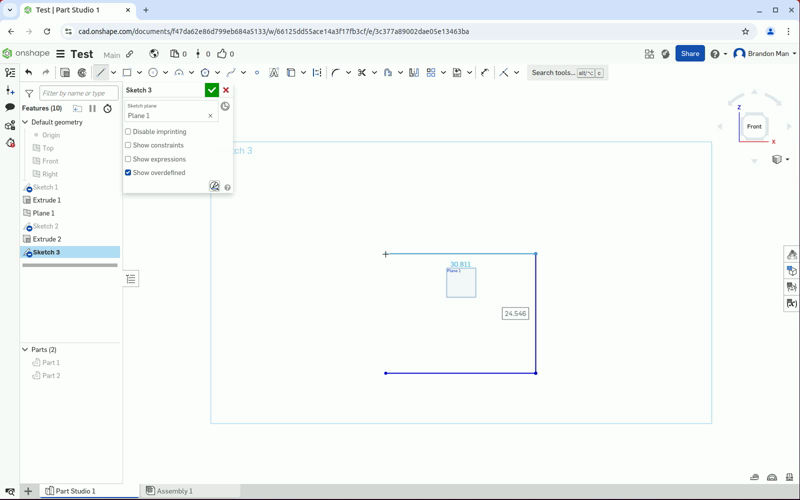
key_up(shift)
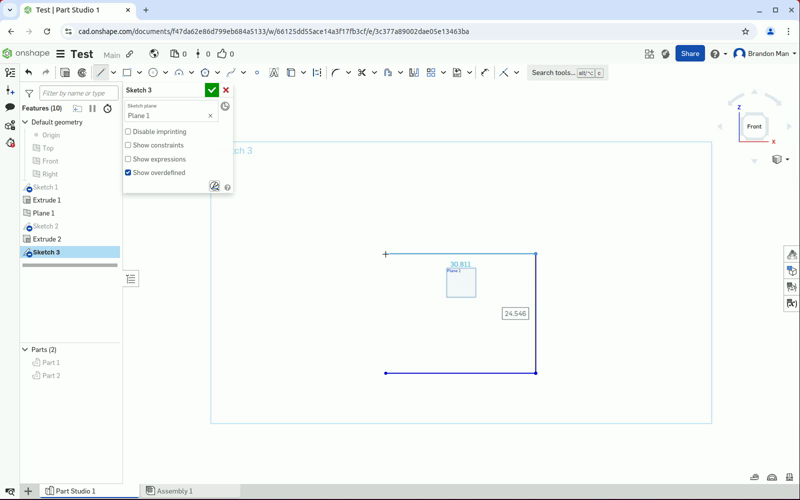
key_down(shift)
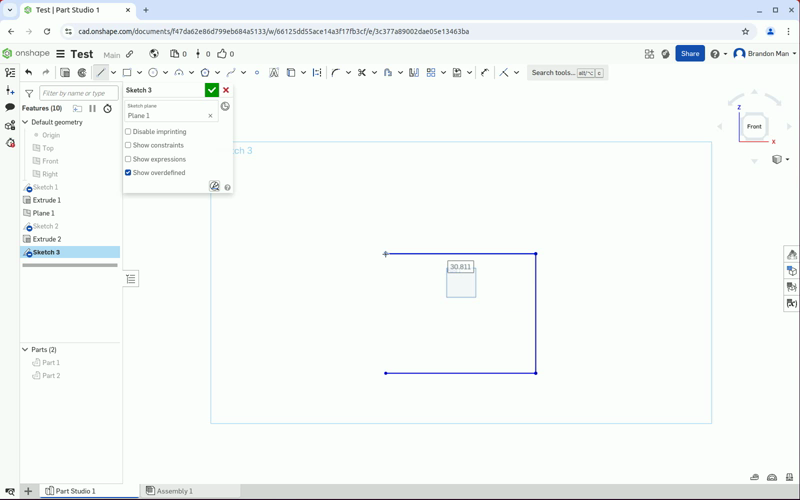
mouse_move(385, 373)
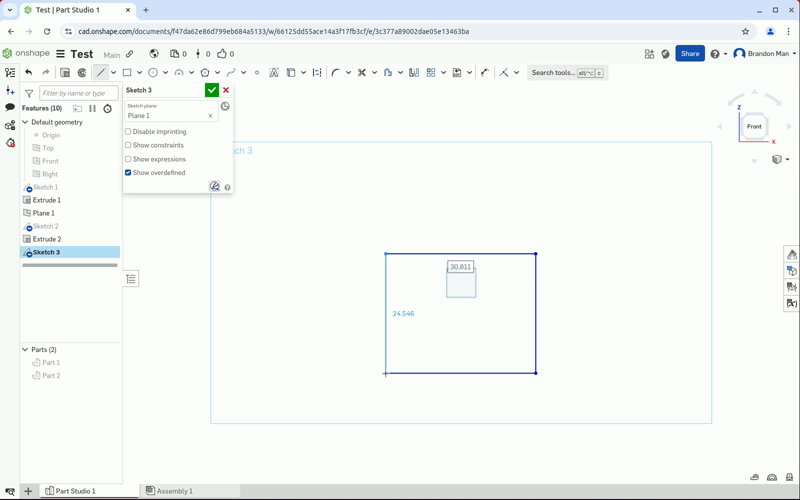
key_up(shift)
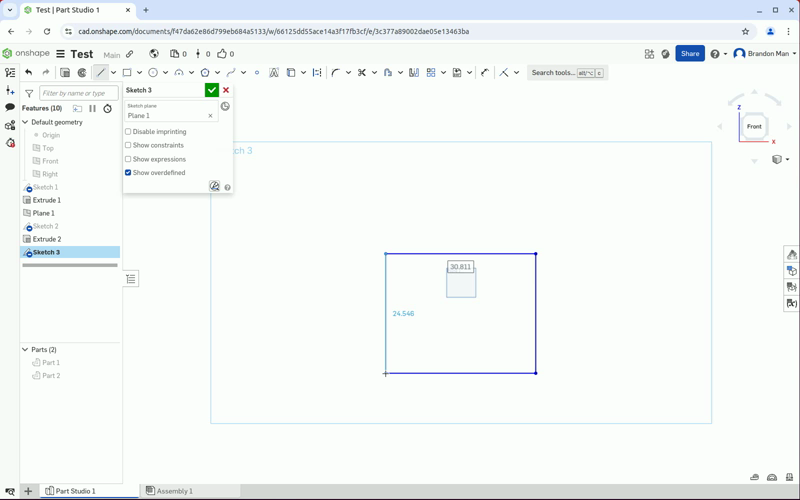
click(385, 373)
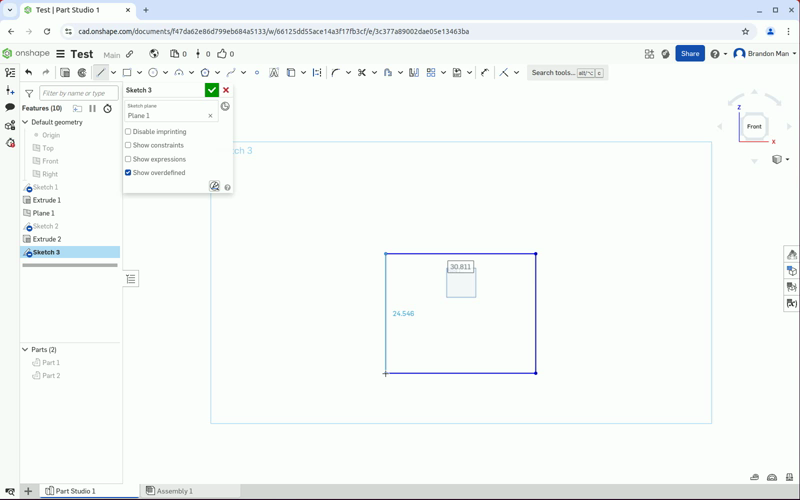
key(esc)
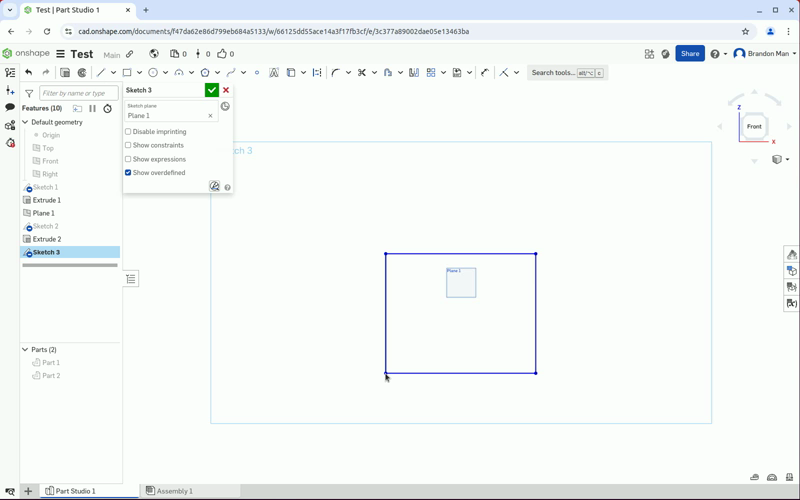
mouse_move(429, 315)
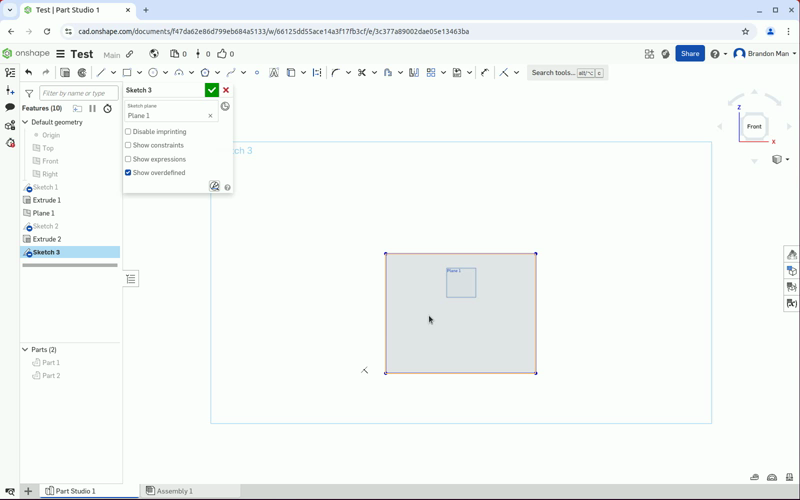
click(429, 315)
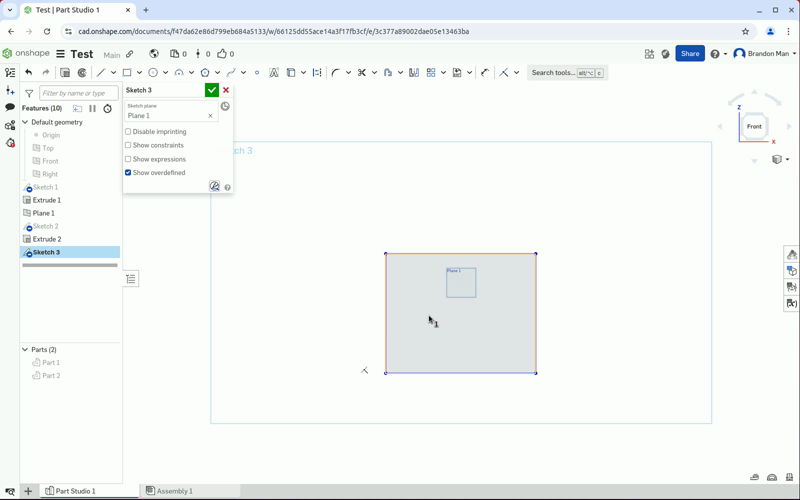
mouse_move(73, 352)
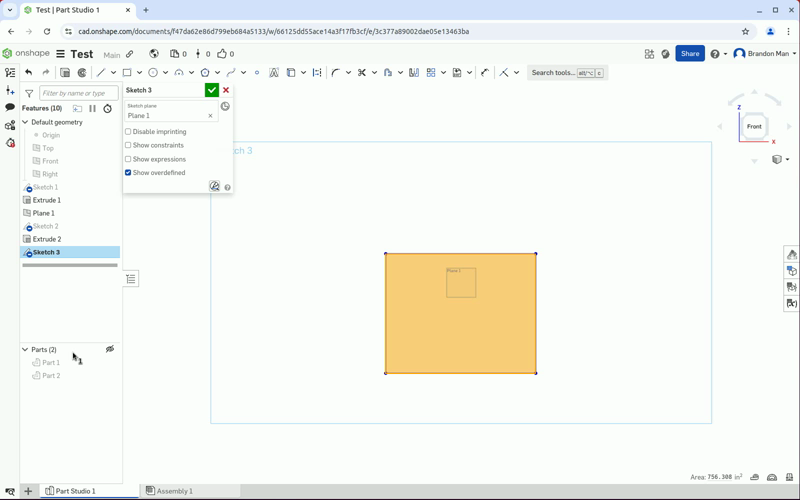
key(shift+y)
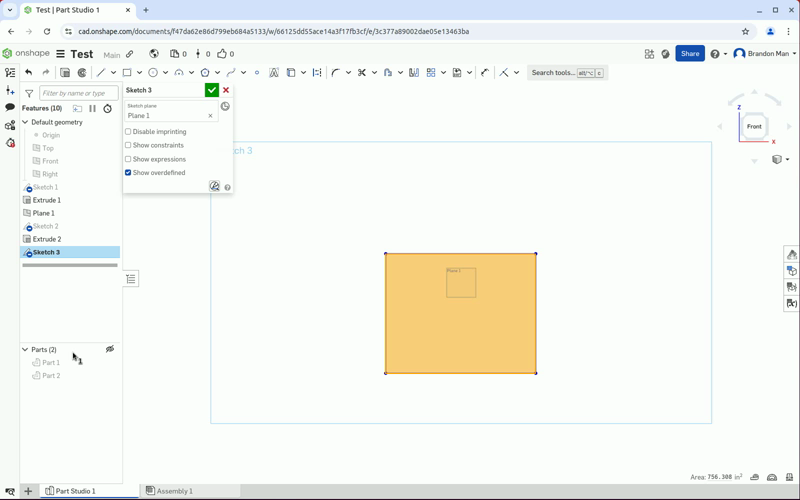
key(shift+e)
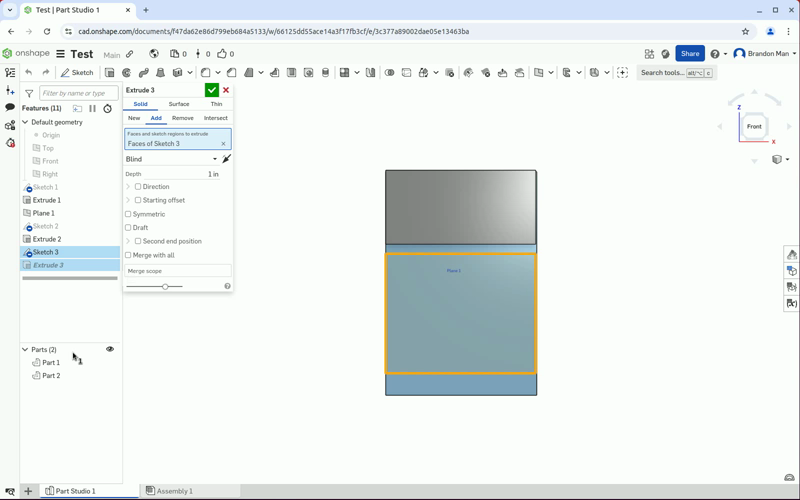
mouse_move(143, 106)
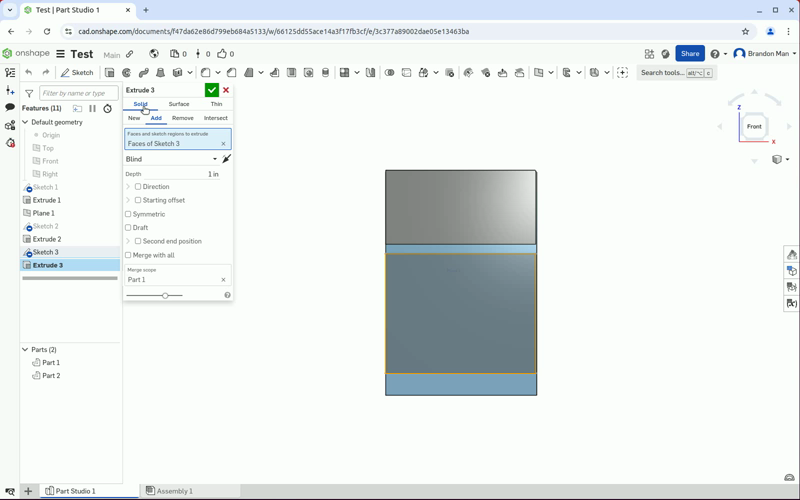
click(143, 106)
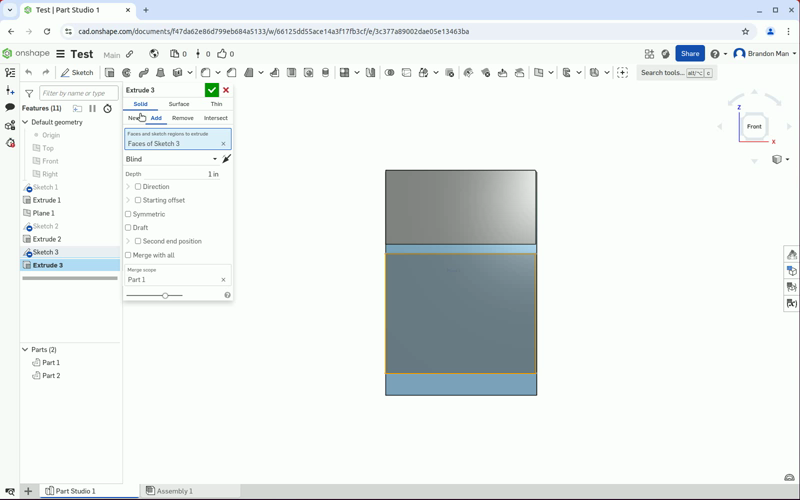
mouse_move(137, 120)
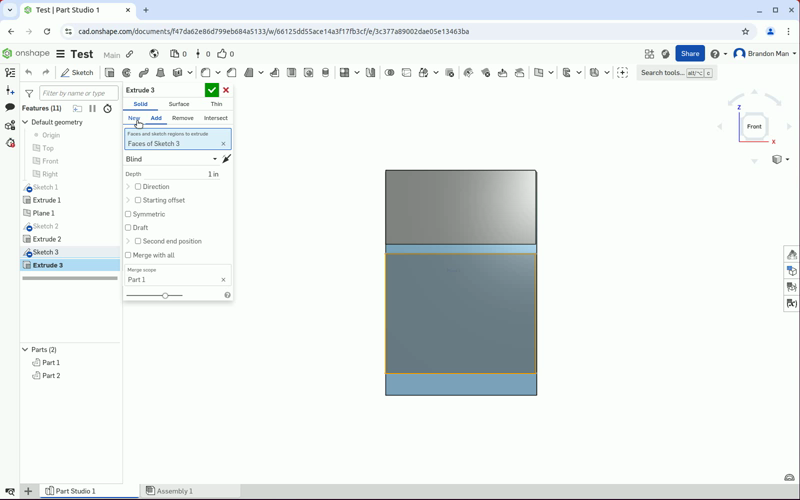
click(137, 120)
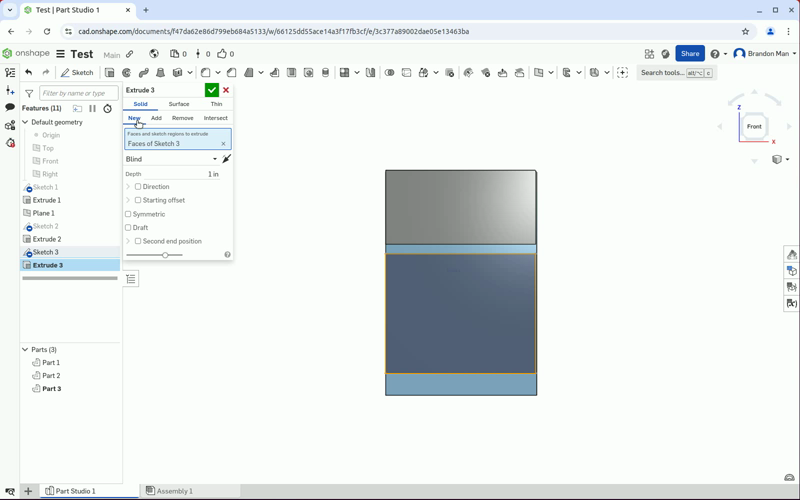
key(tab, 4)
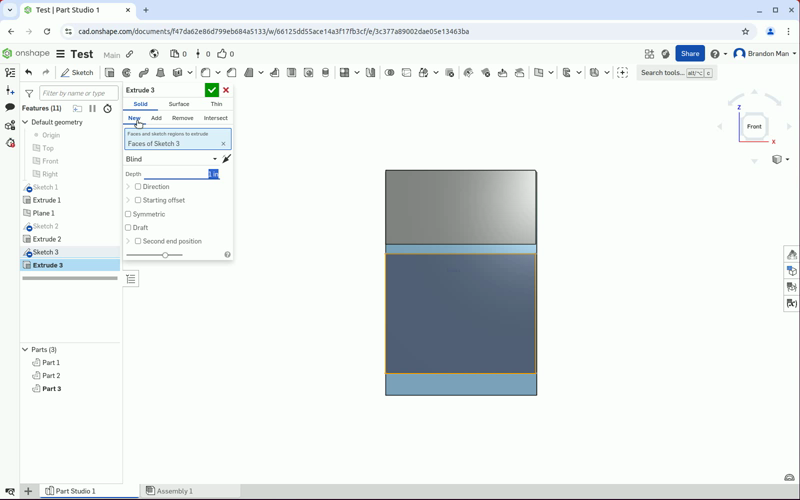
text(0.963)
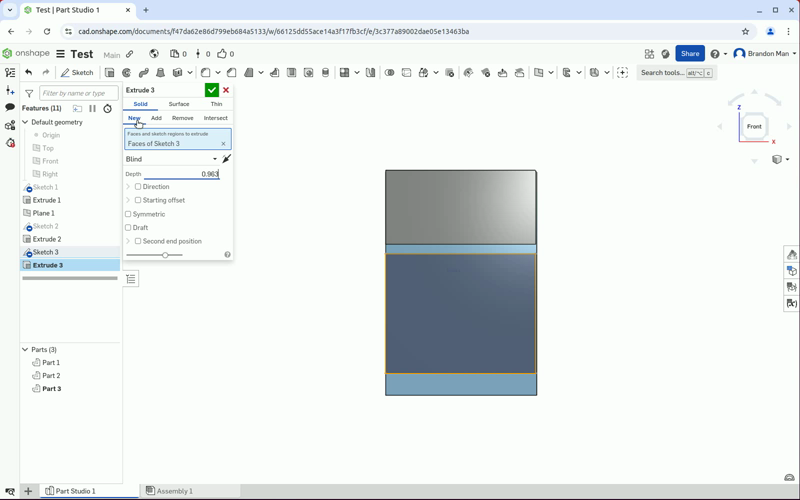
key(enter)
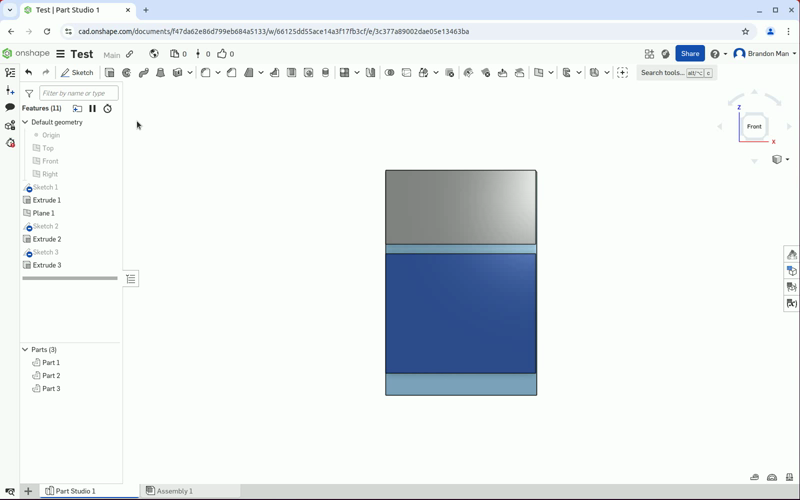
key(shift+h)
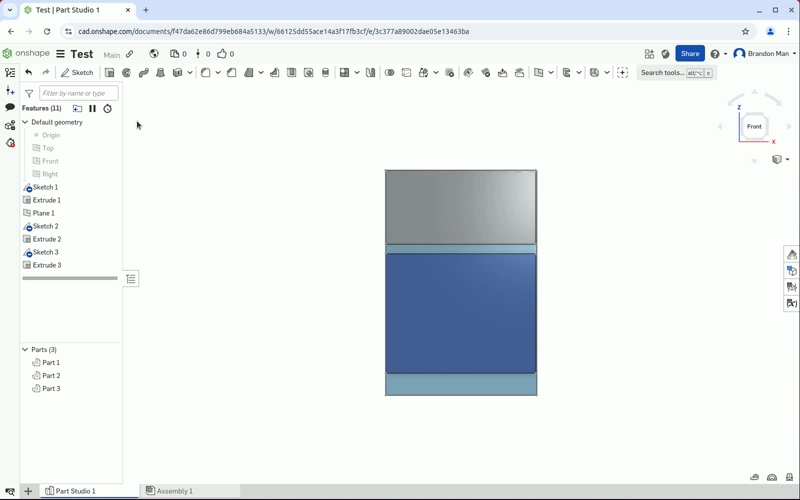
key(shift+h)
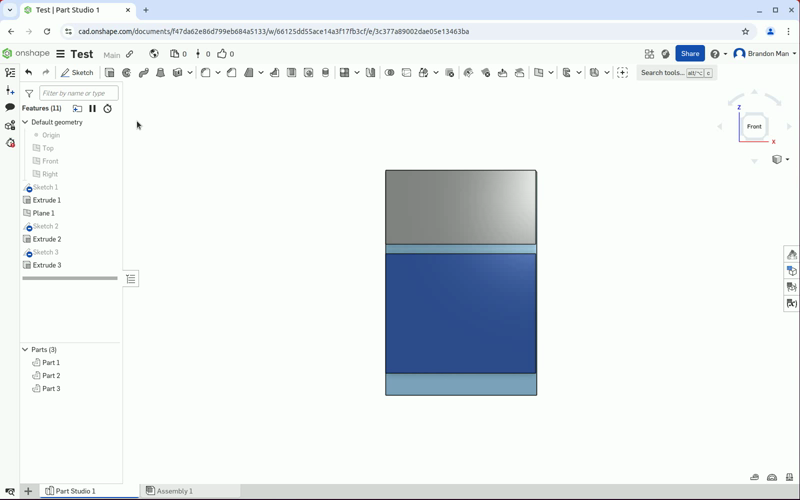
mouse_move(73, 189)
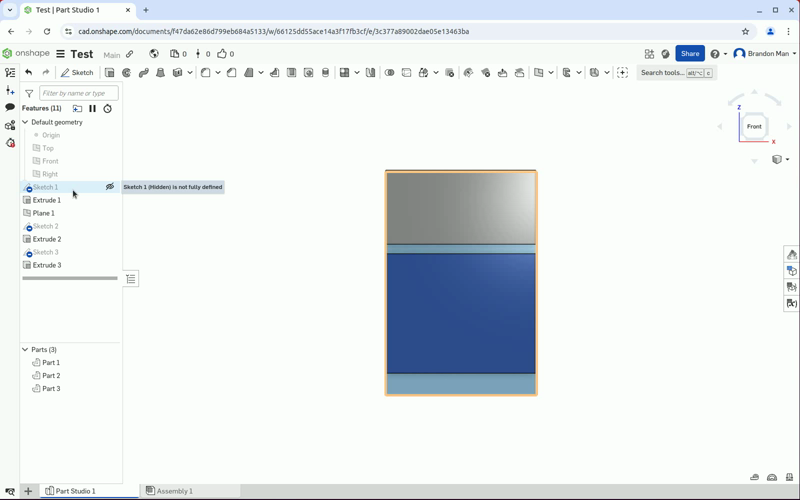
click(73, 189)
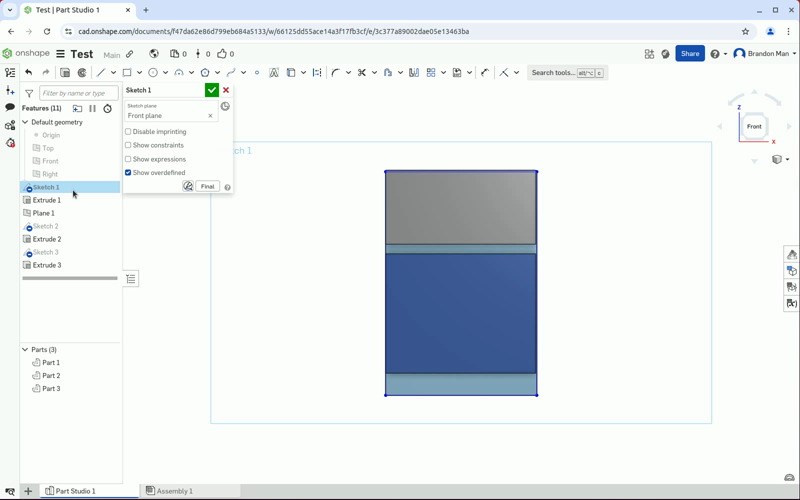
mouse_move(229, 92)
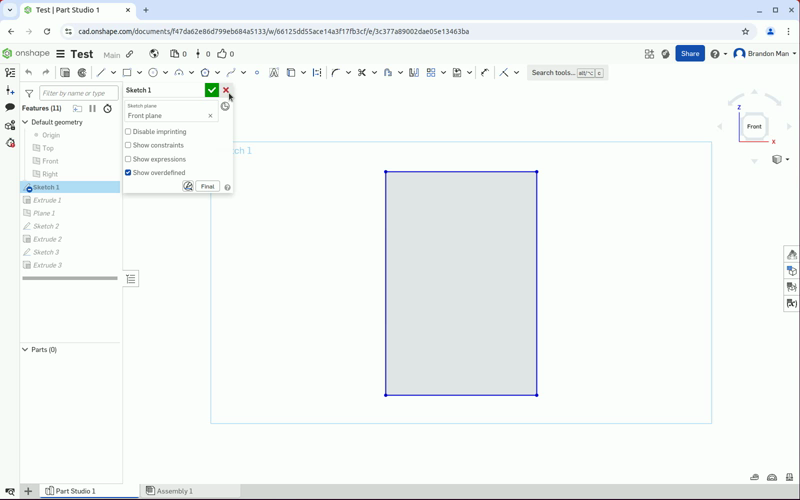
click(229, 92)
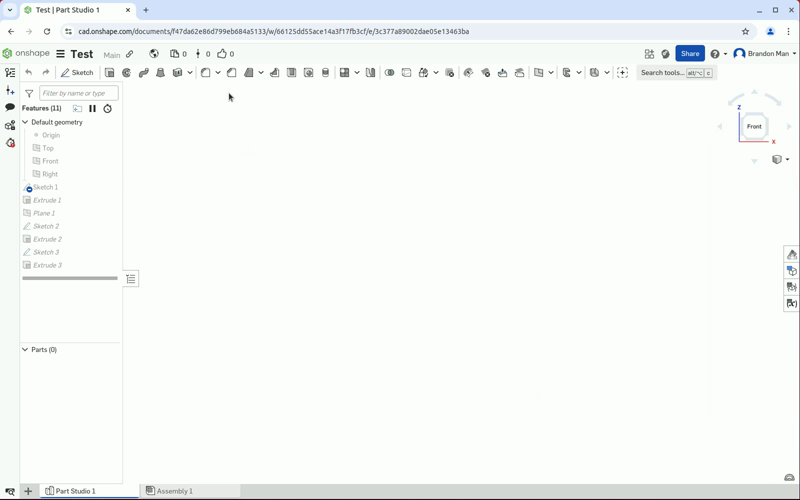
key(shift+s)
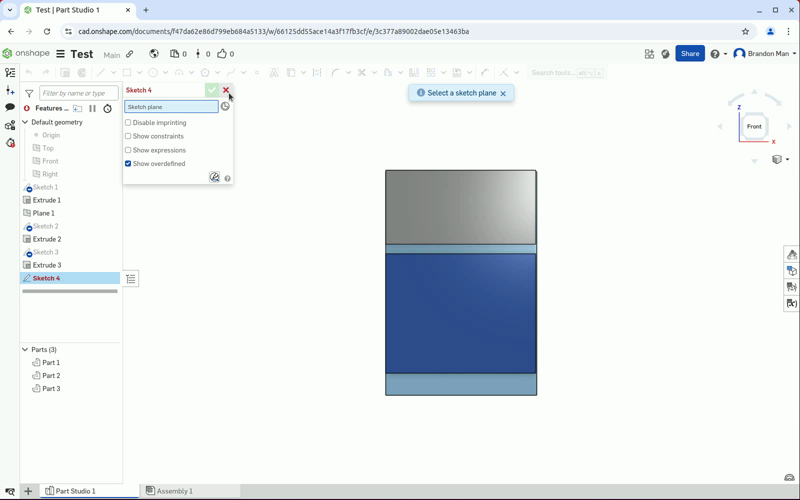
mouse_move(73, 215)
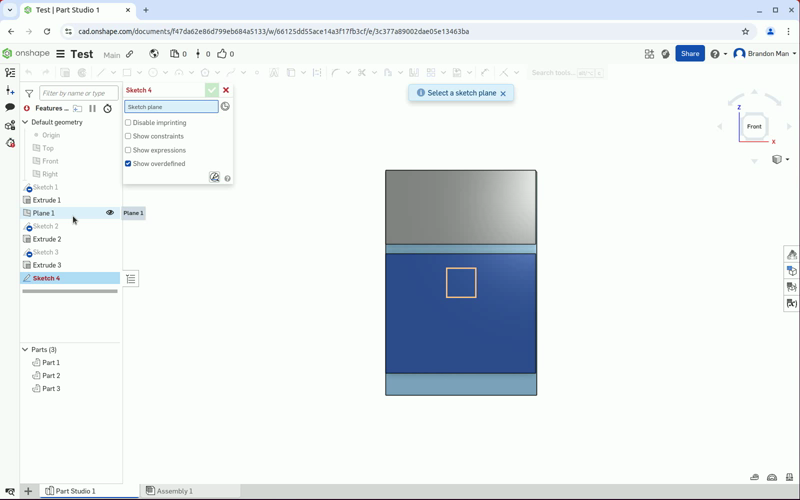
click(73, 215)
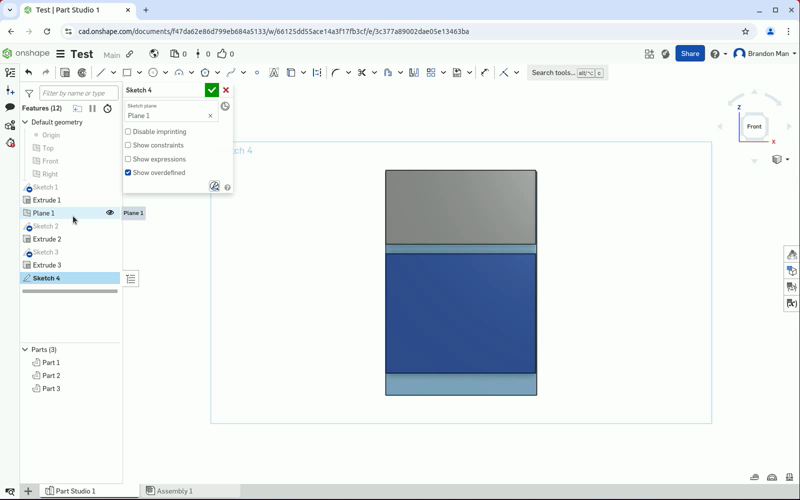
mouse_move(73, 352)
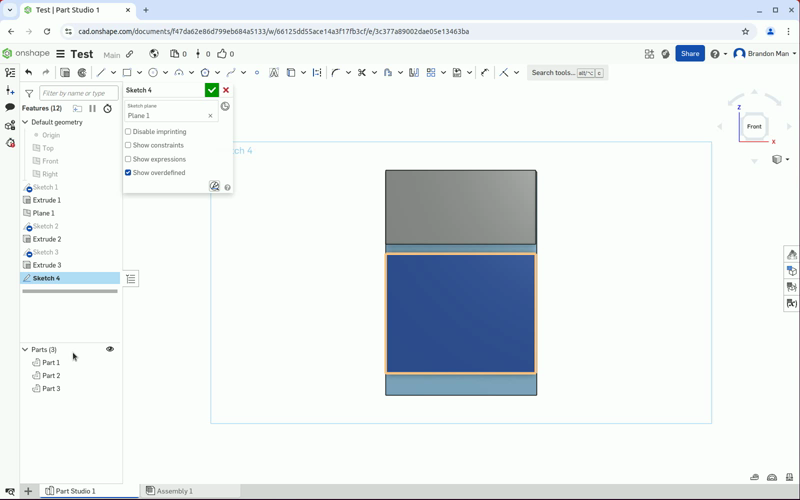
key(y)
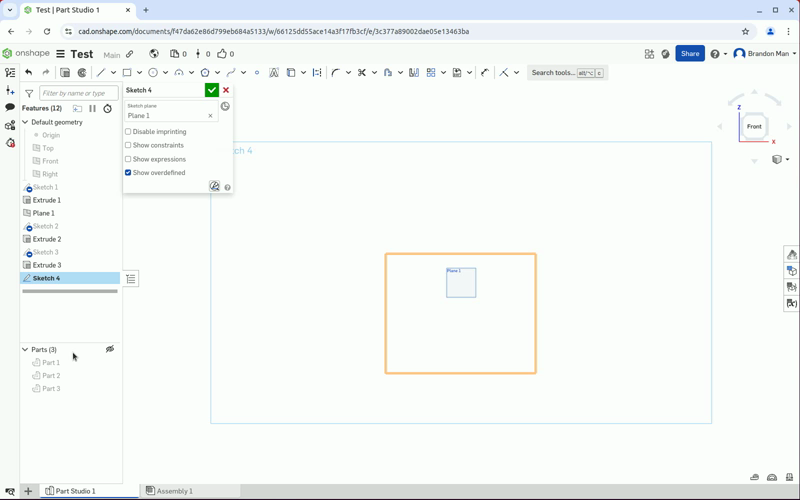
key(l)
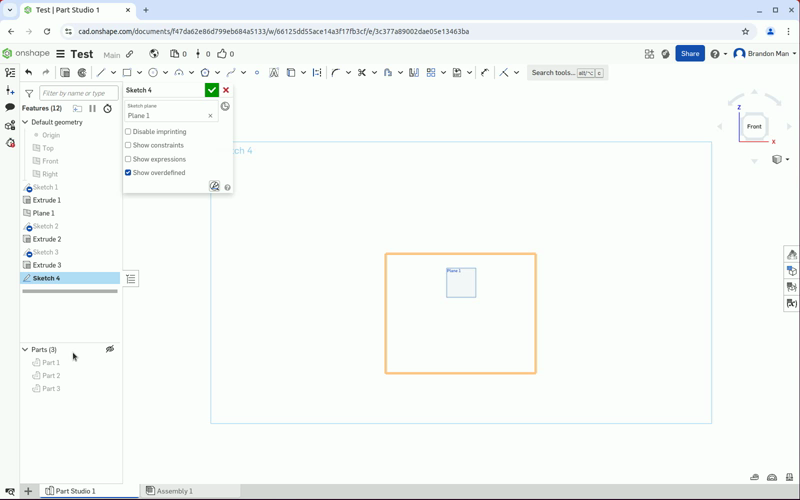
key_down(shift)
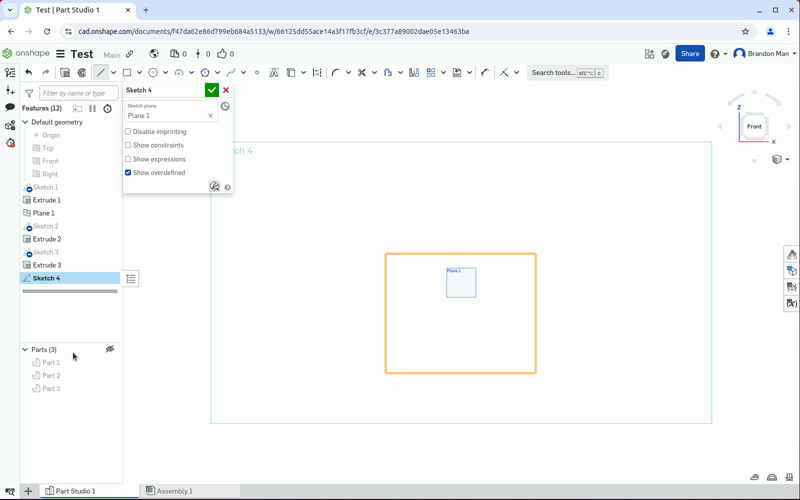
mouse_move(385, 373)
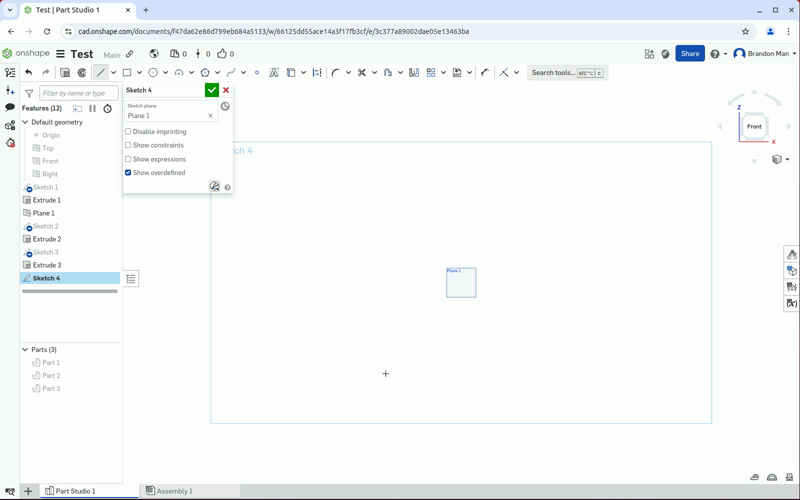
click(385, 373)
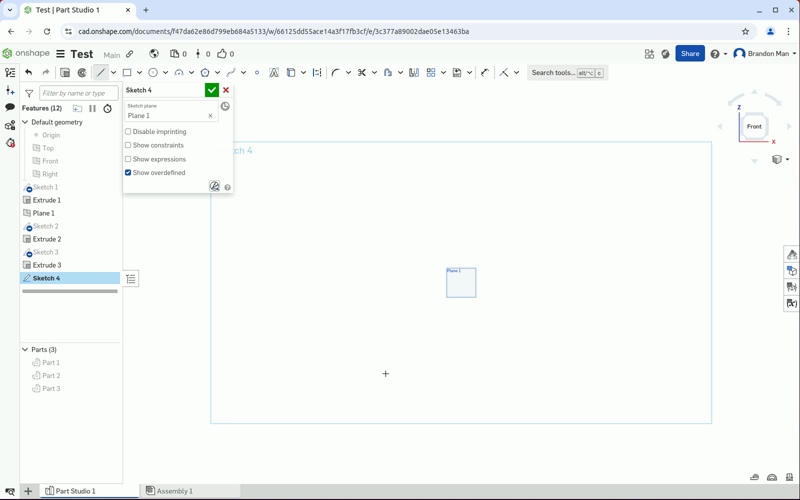
key_up(shift)
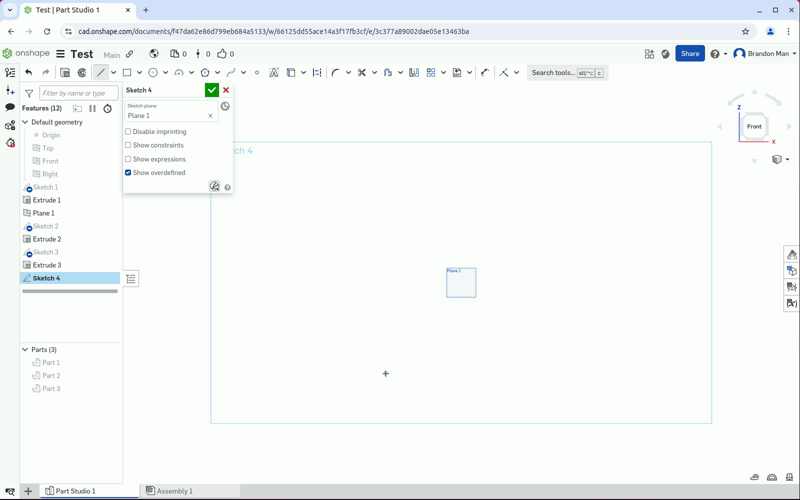
key_down(shift)
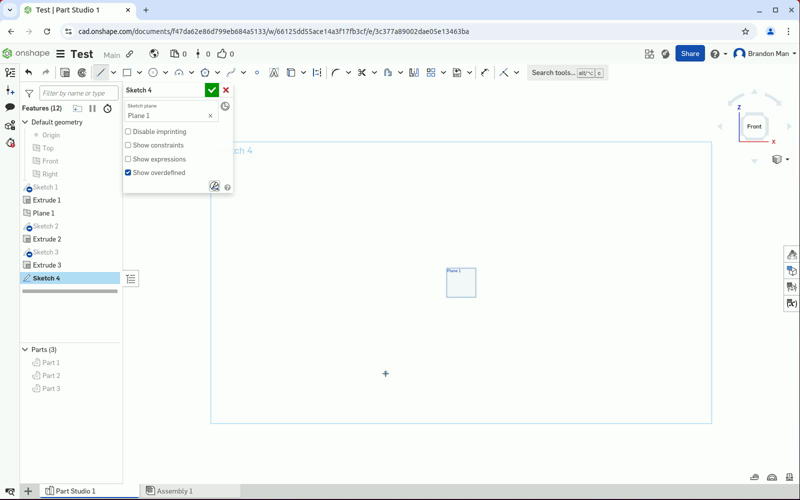
mouse_move(535, 373)
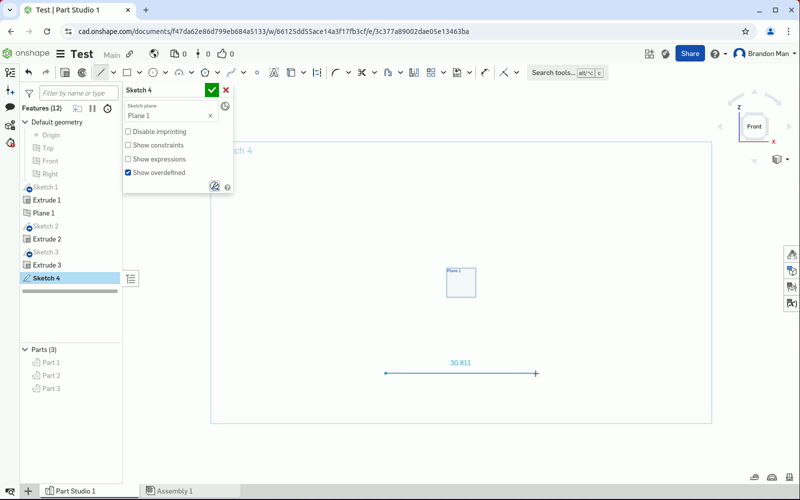
click(535, 373)
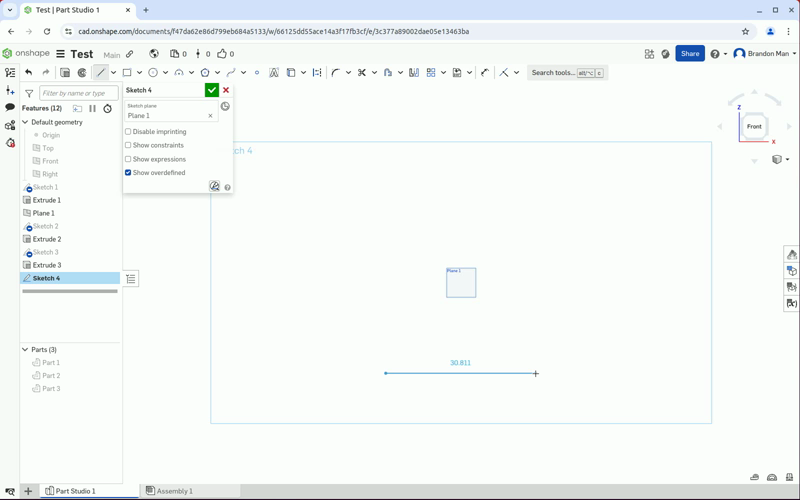
key_up(shift)
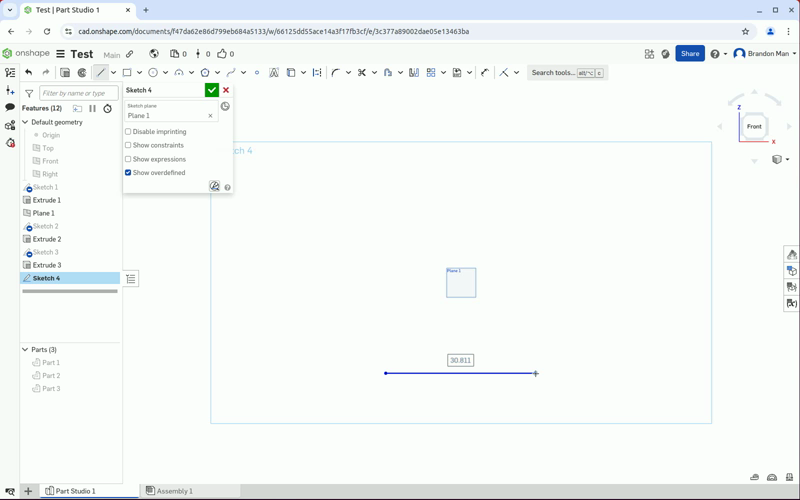
key_down(shift)
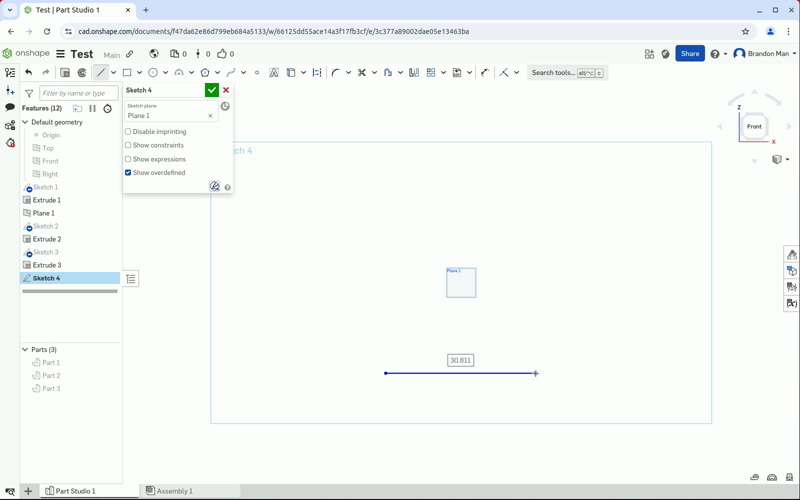
mouse_move(535, 253)
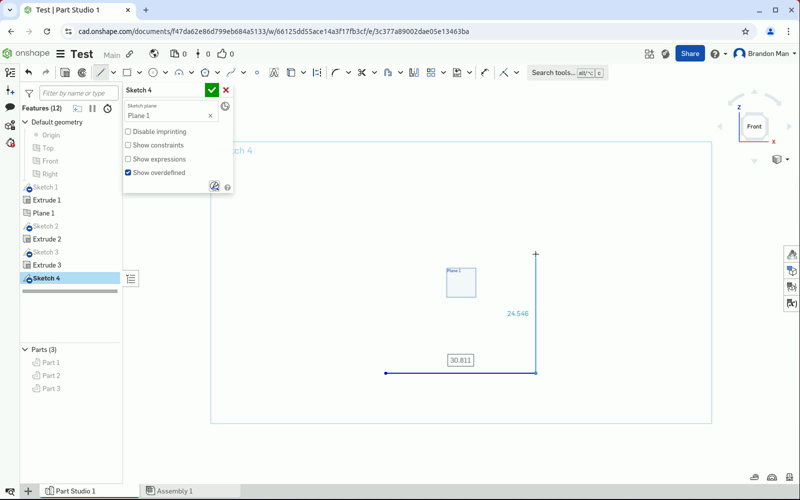
click(535, 253)
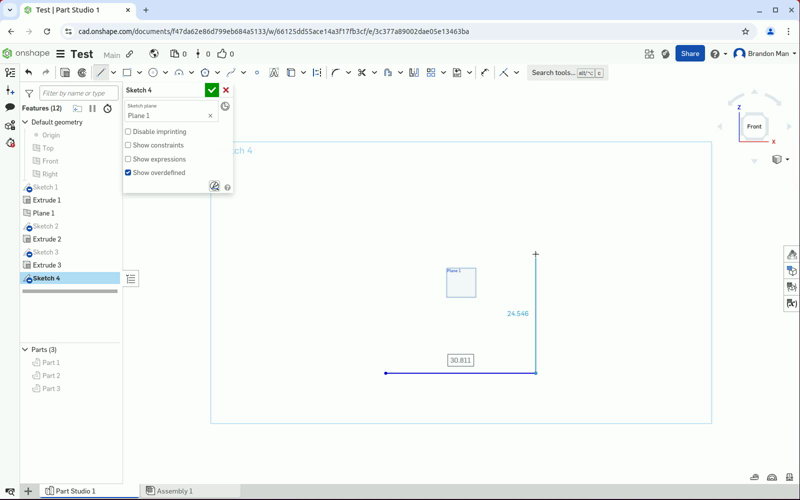
key_up(shift)
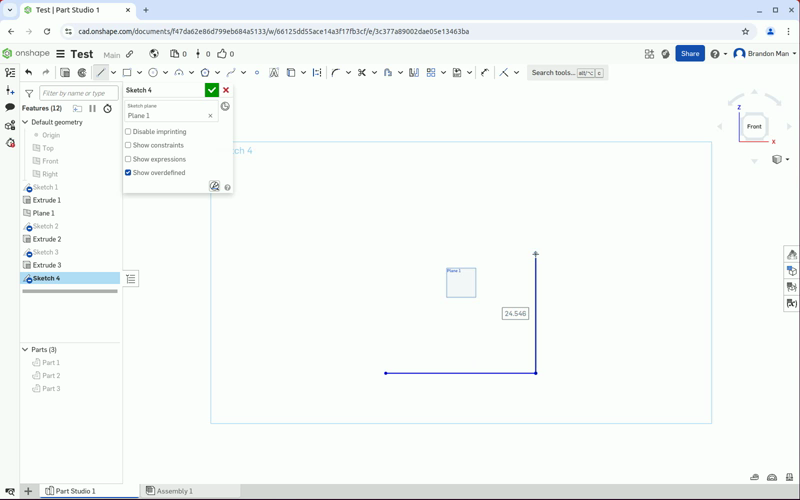
key_down(shift)
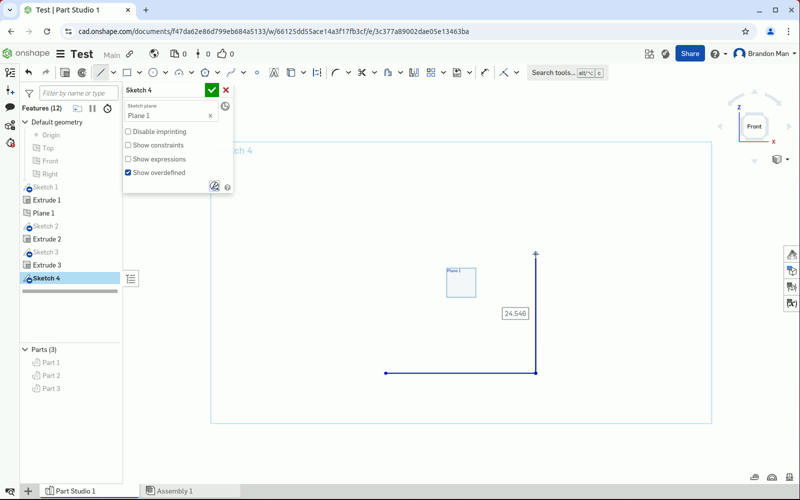
mouse_move(385, 253)
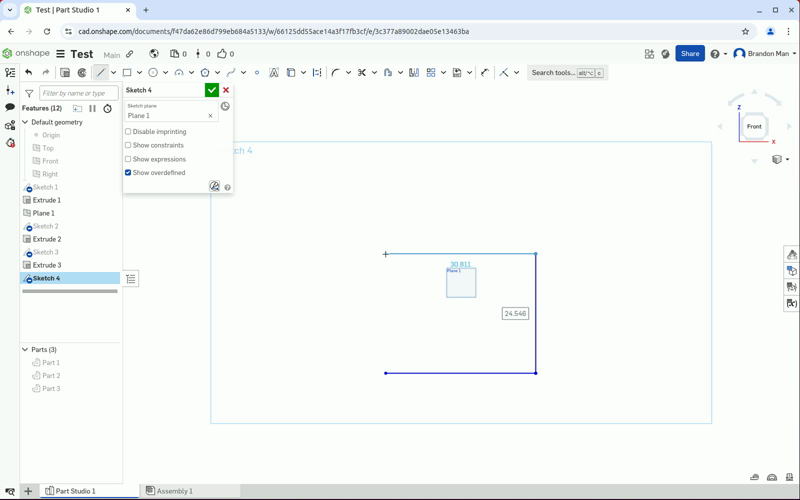
click(385, 253)
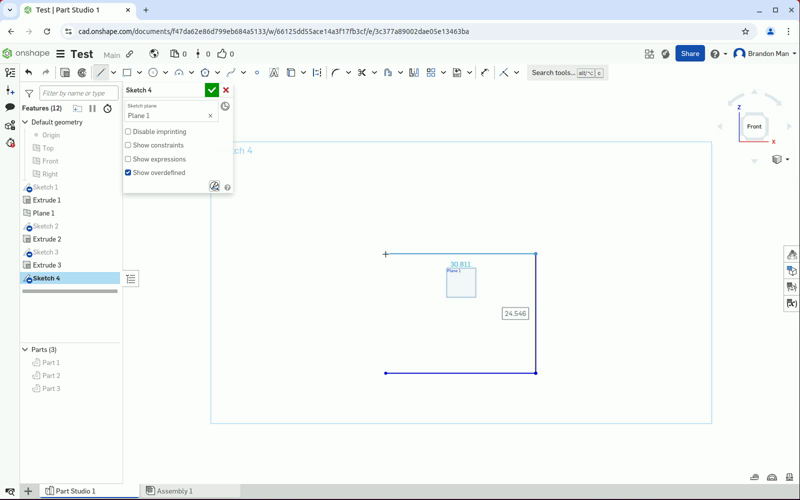
key_up(shift)
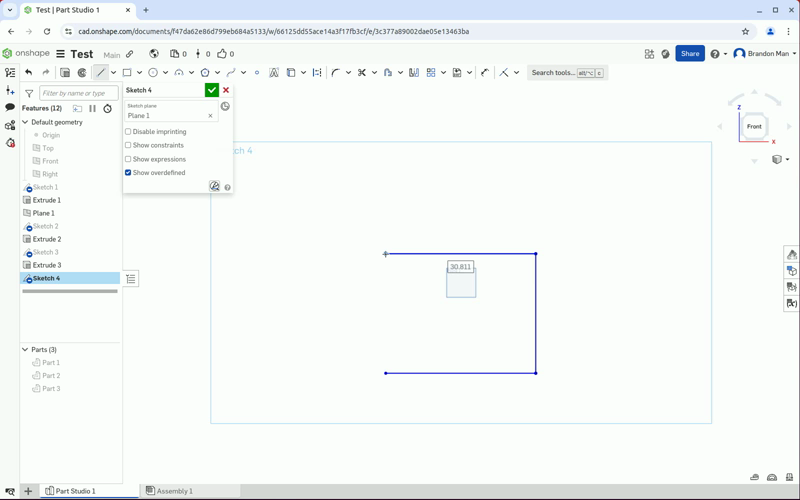
key_down(shift)
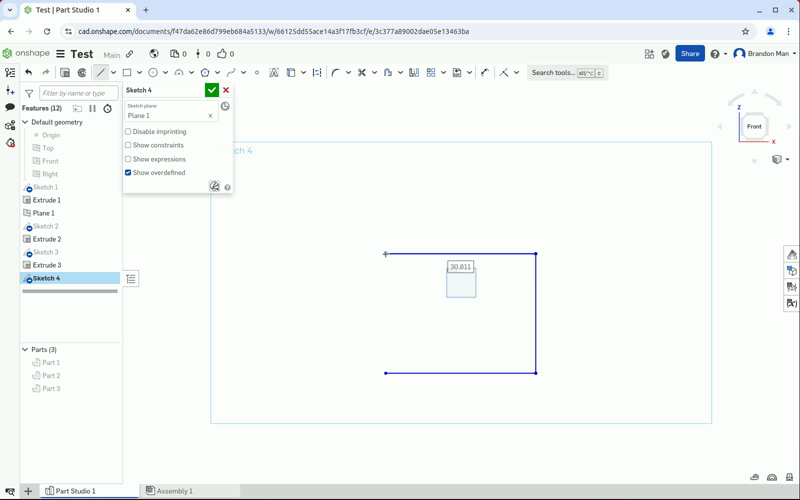
mouse_move(385, 373)
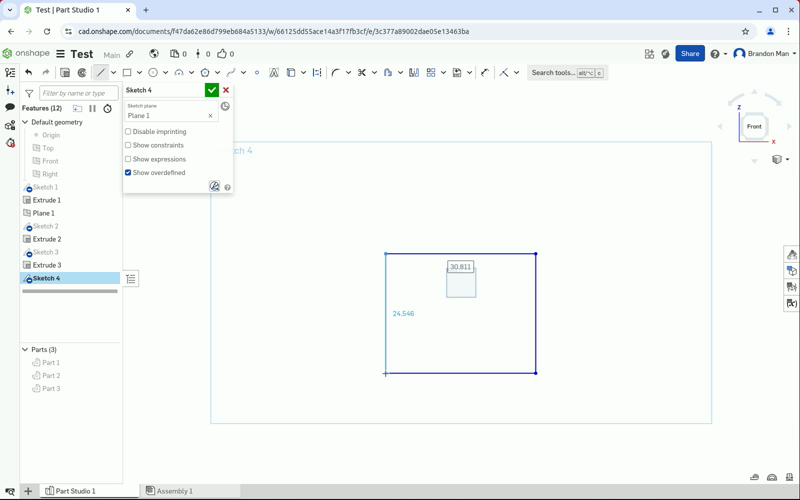
key_up(shift)
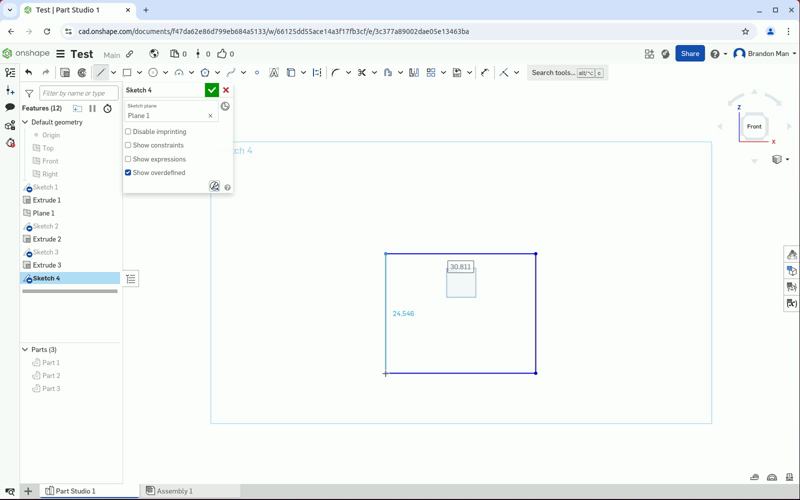
click(385, 373)
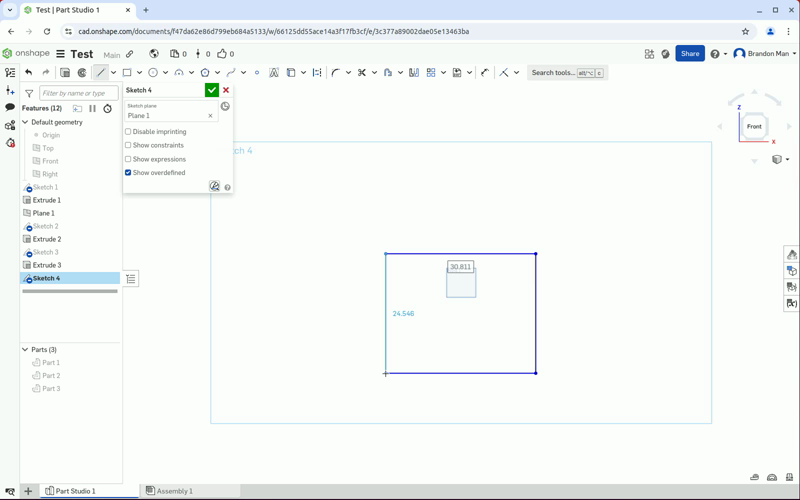
key(esc)
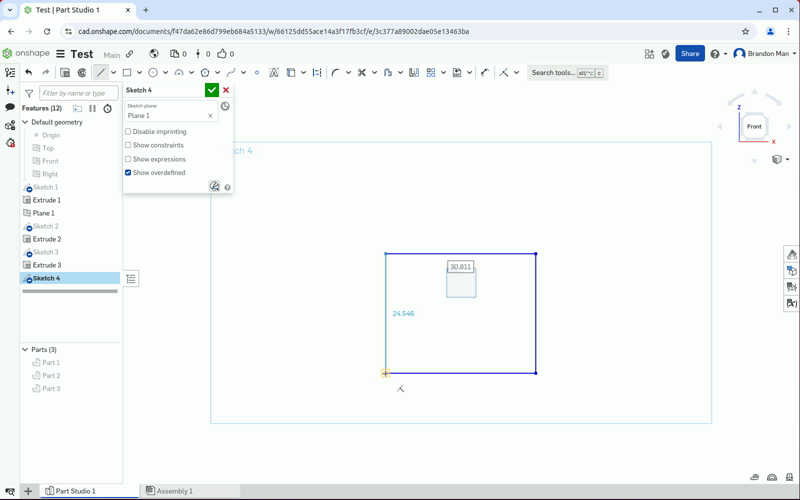
mouse_move(408, 354)
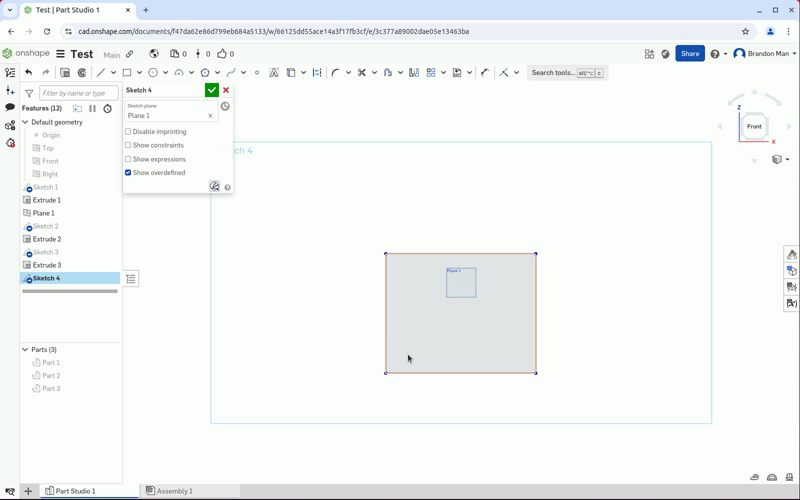
click(408, 354)
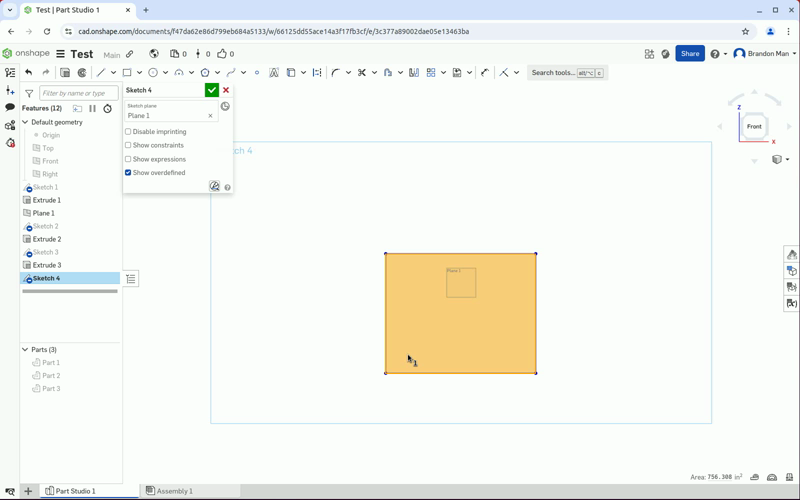
mouse_move(73, 352)
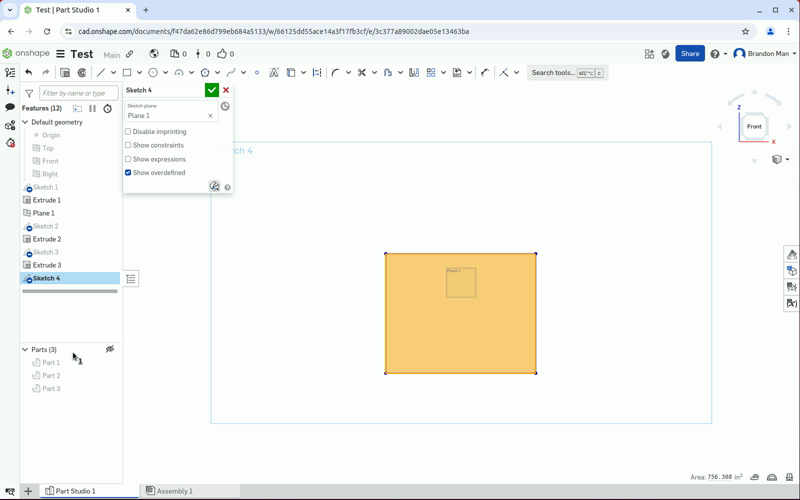
key(shift+y)
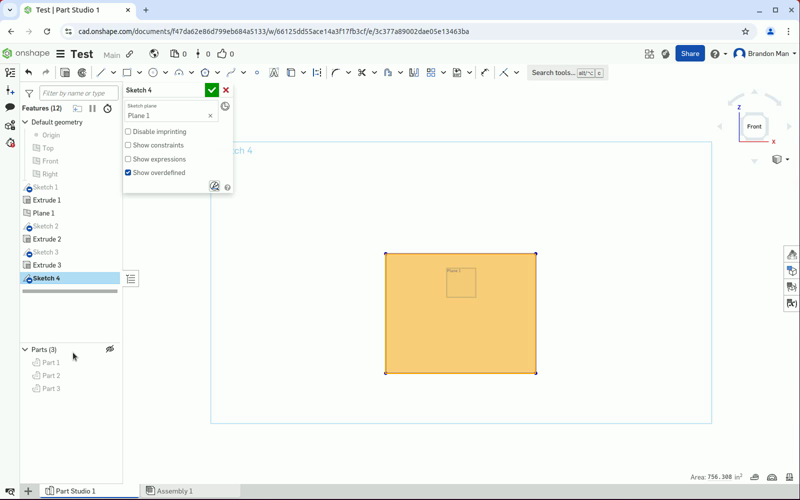
key(shift+e)
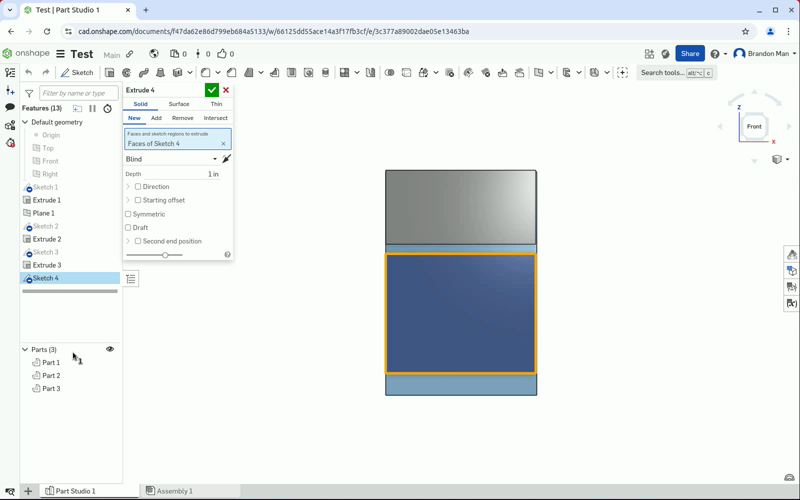
mouse_move(143, 106)
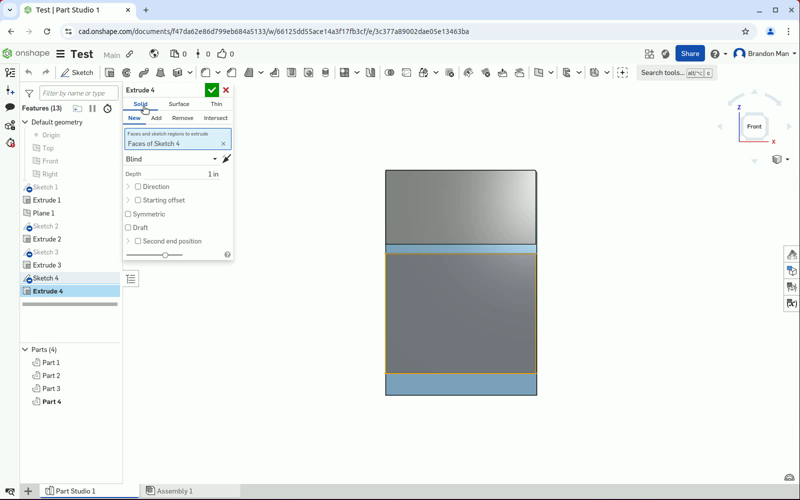
click(143, 106)
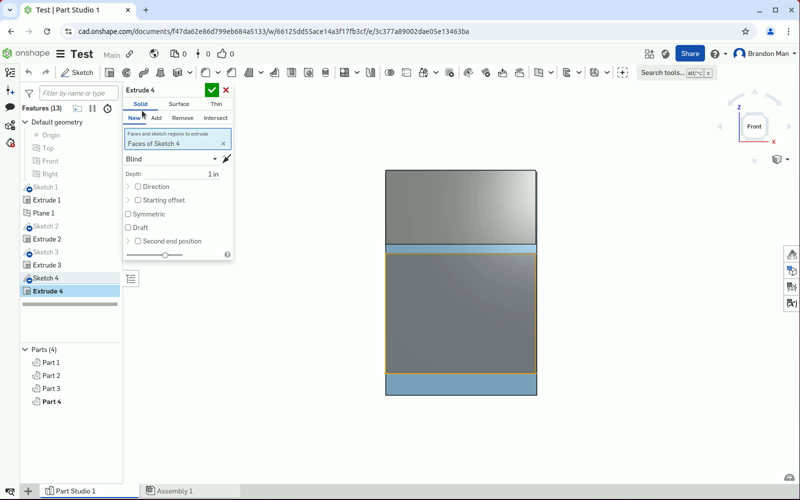
mouse_move(137, 120)
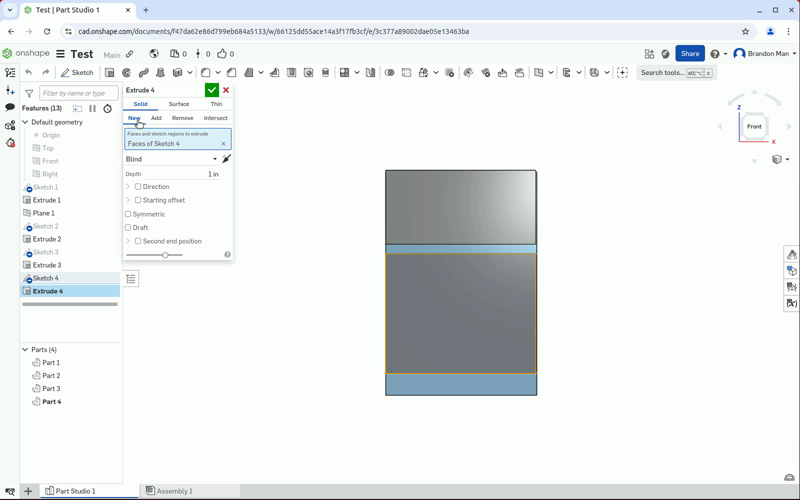
click(137, 120)
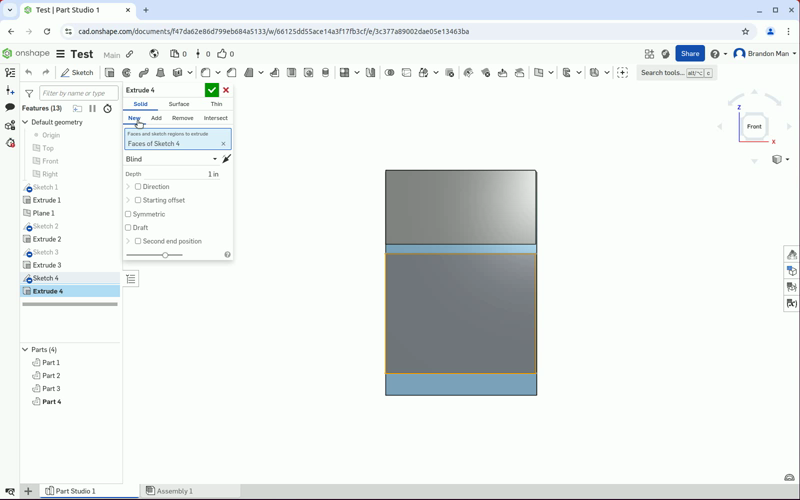
key(tab, 4)
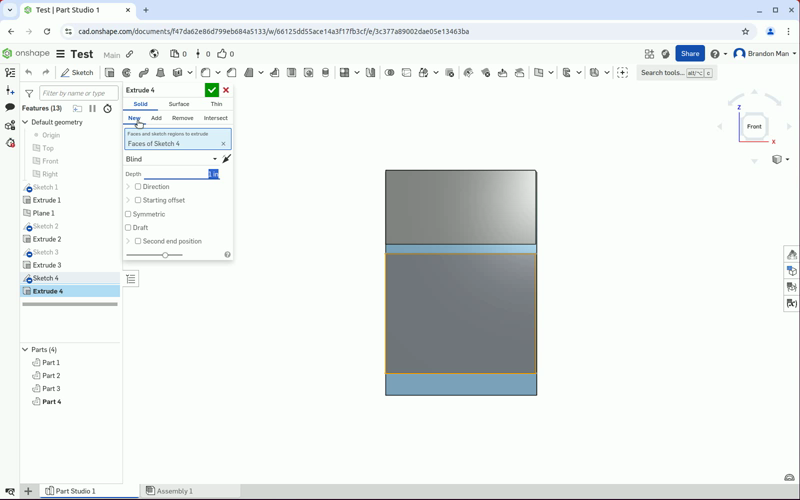
text(0.963)
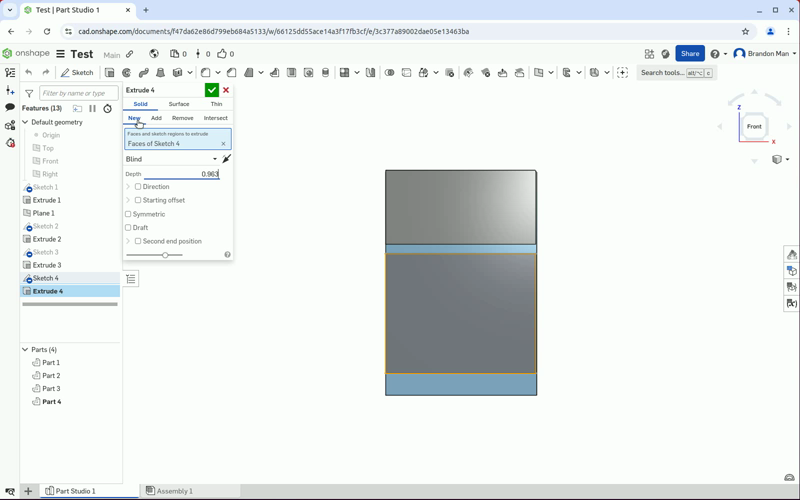
key(enter)
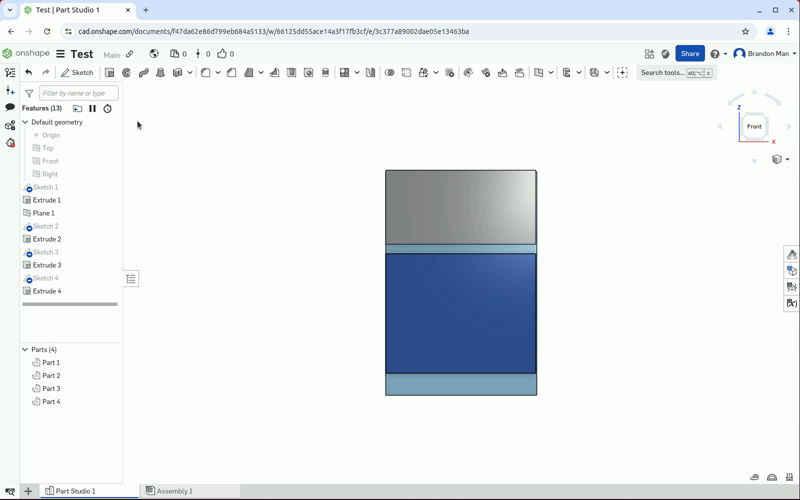
key(shift+h)
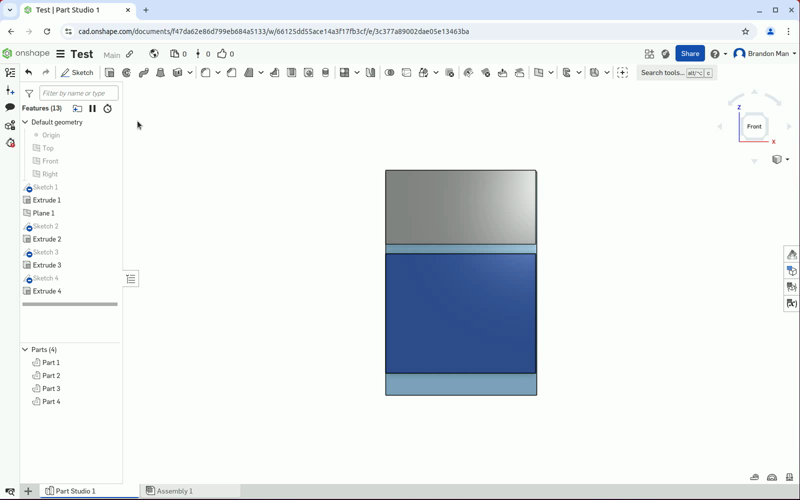
key(shift+h)
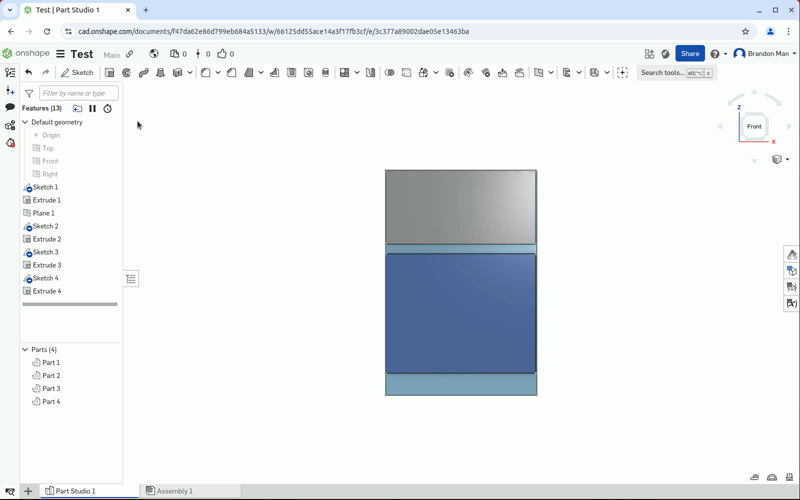
key(shift+7)
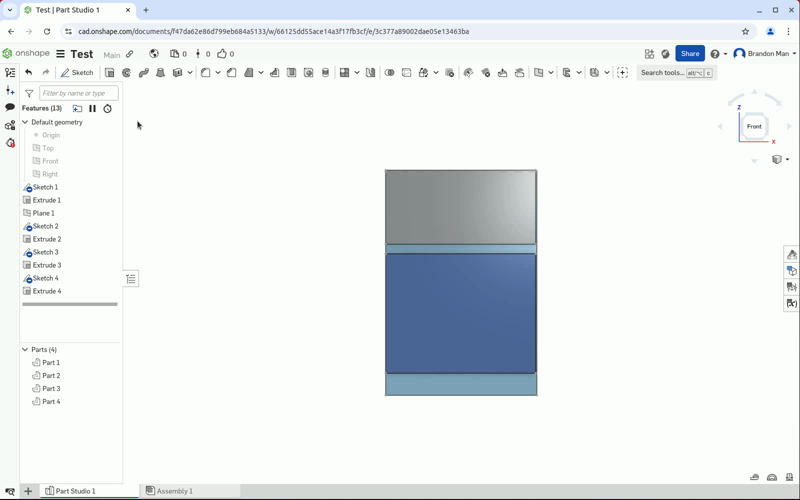
key(left, 2)
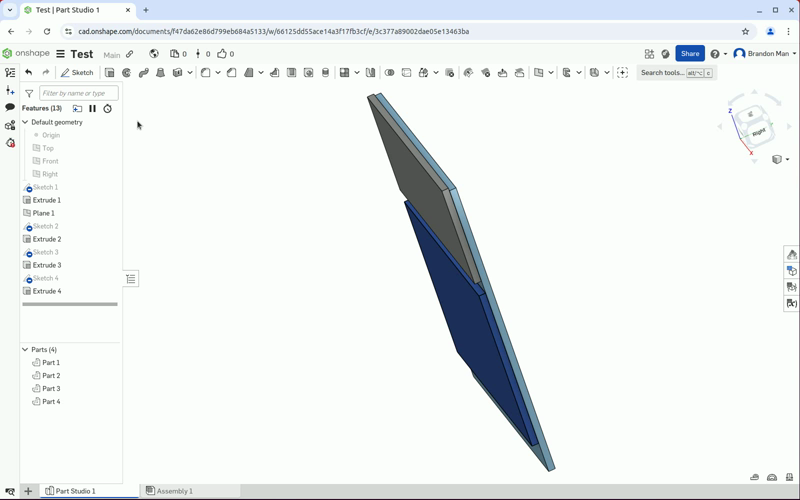
key(down, 2)
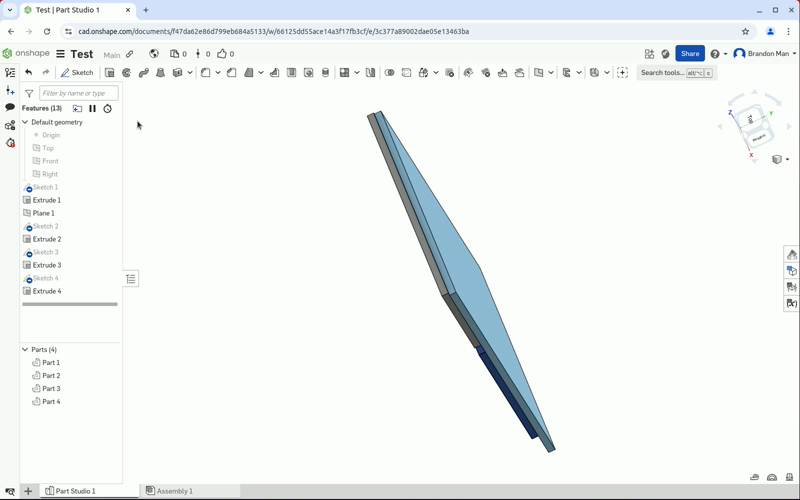
key(up, 2)
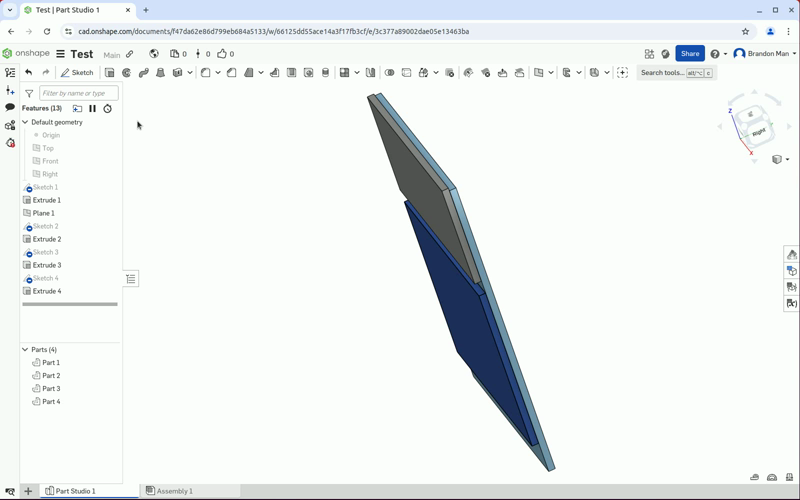
key(right, 2)
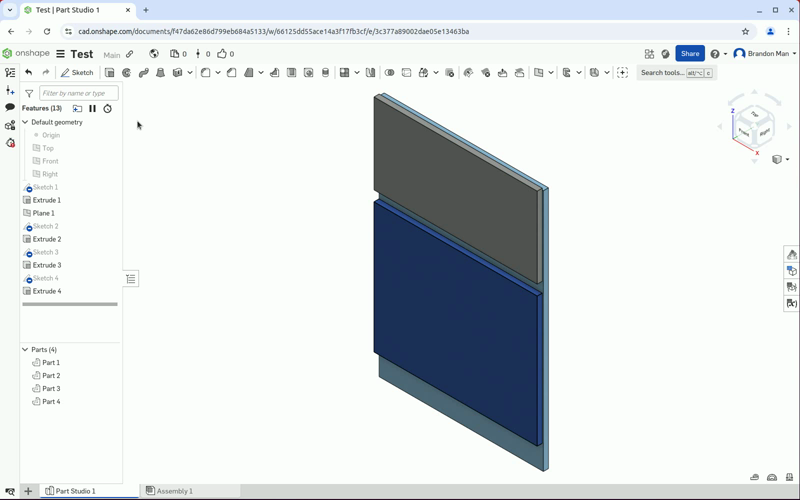
mouse_move(73, 189)
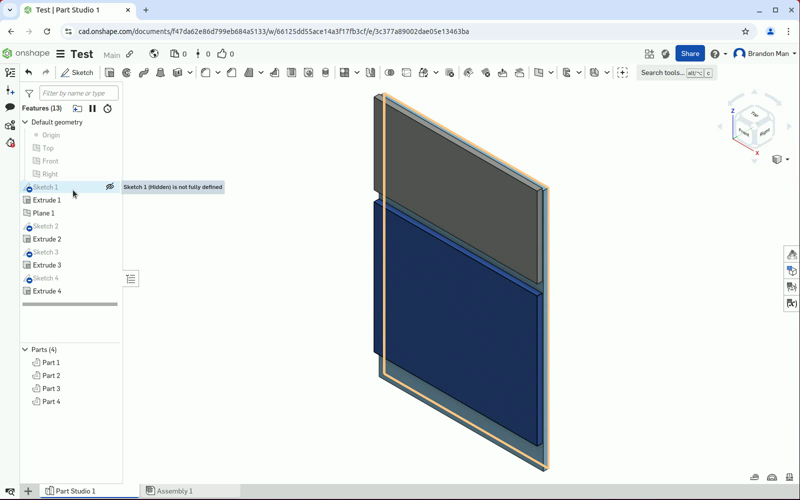
click(73, 189)